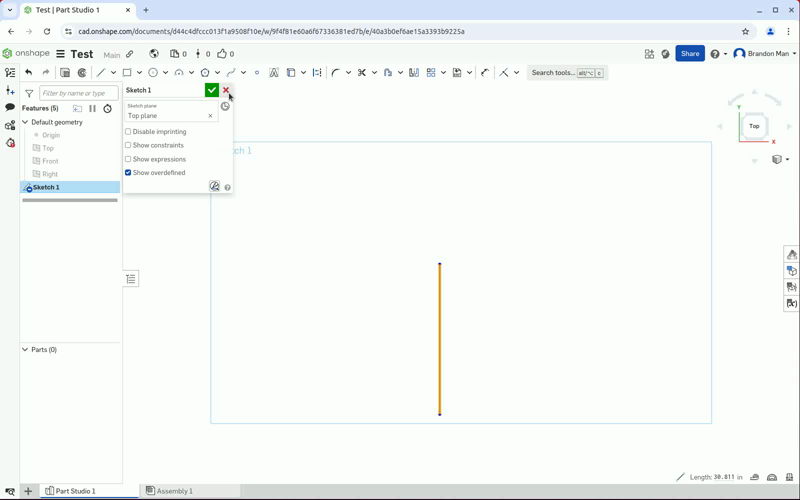
key(shift+h)
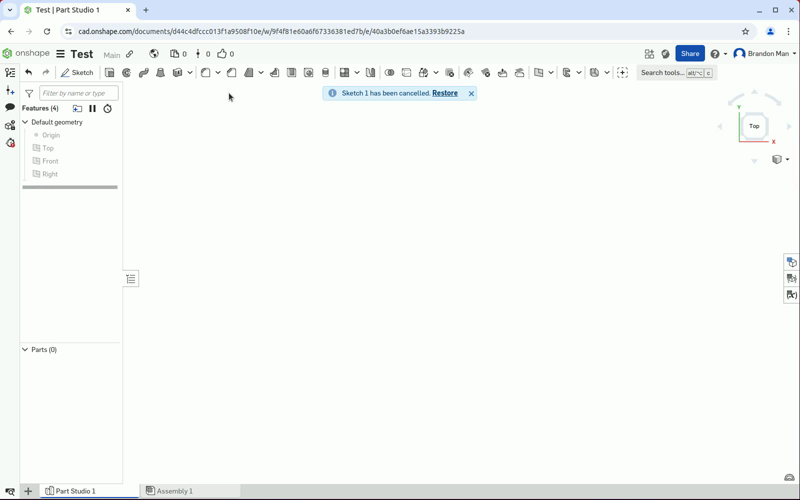
mouse_move(73, 352)
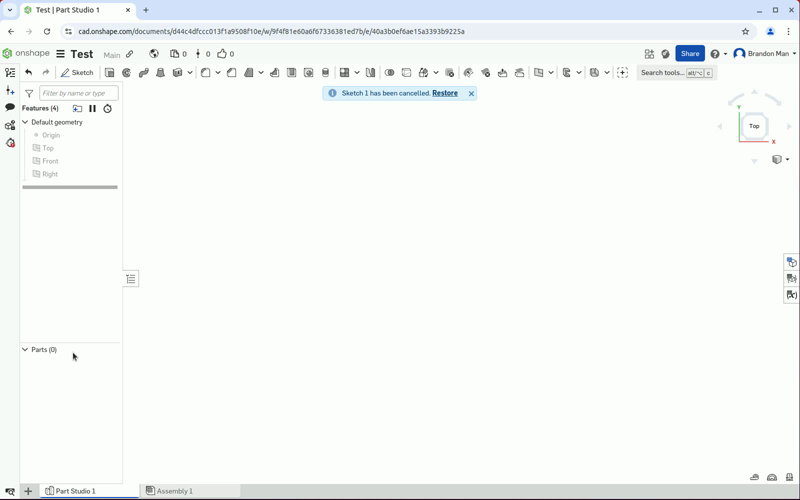
key(y)
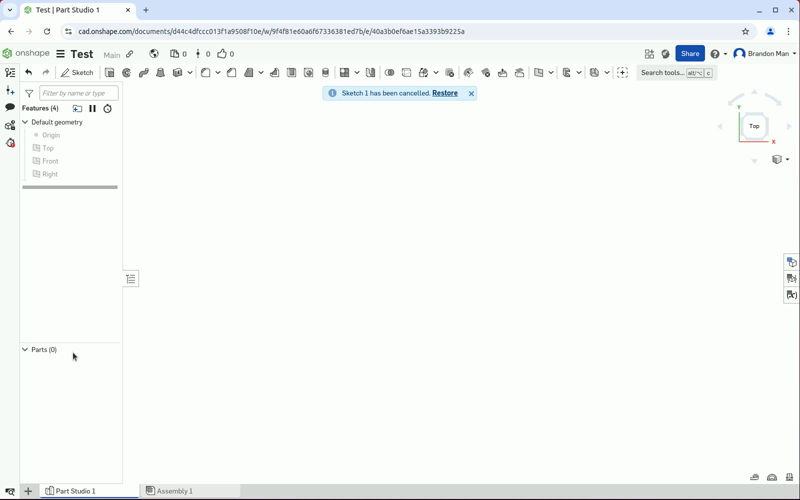
key(shift+p)
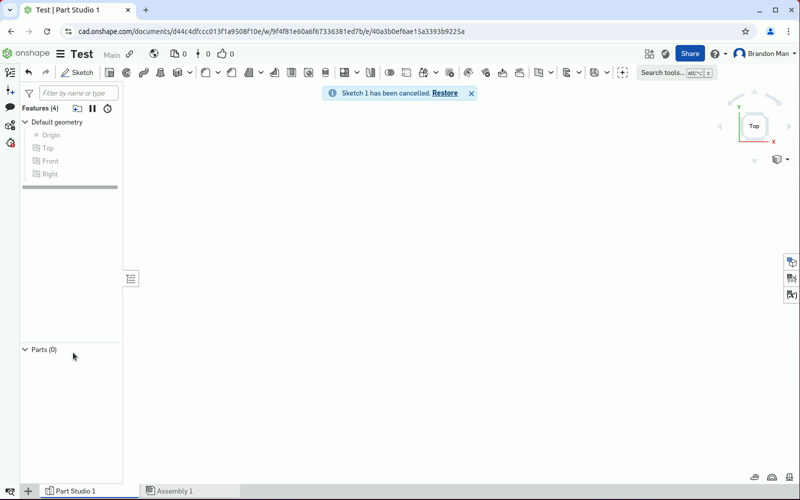
key(space)
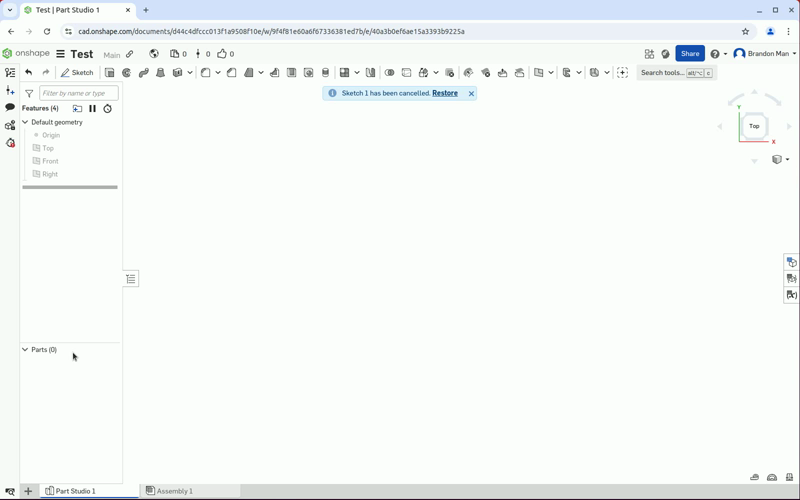
key_down(shift)
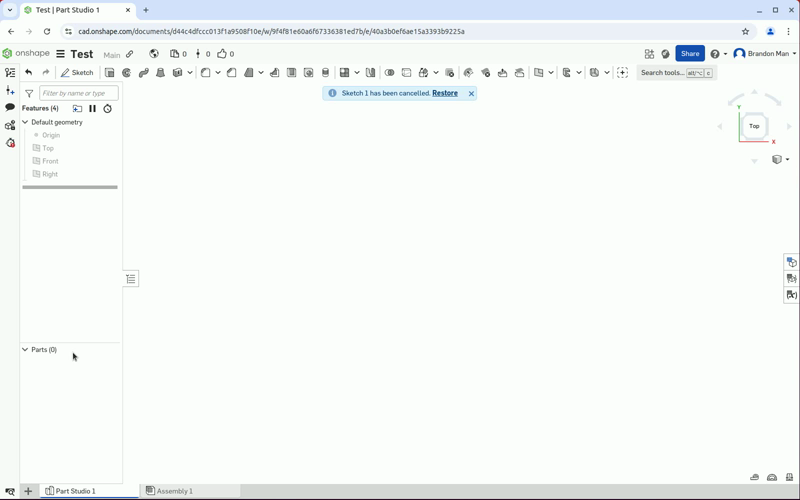
key(up)
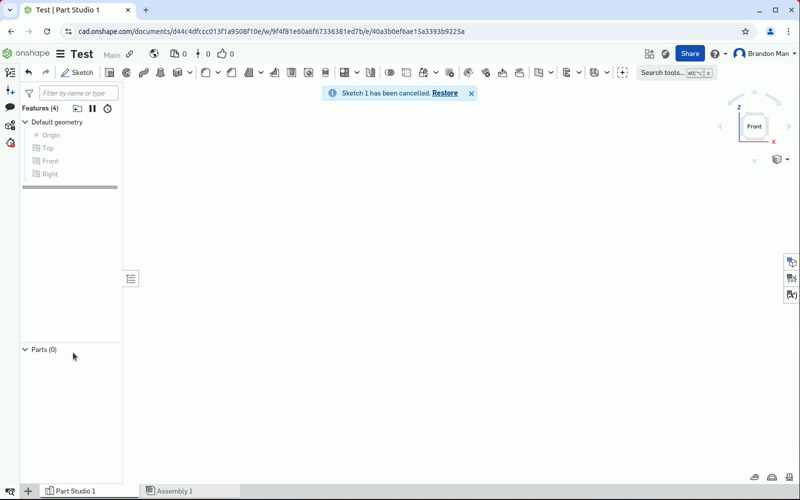
key_up(shift)
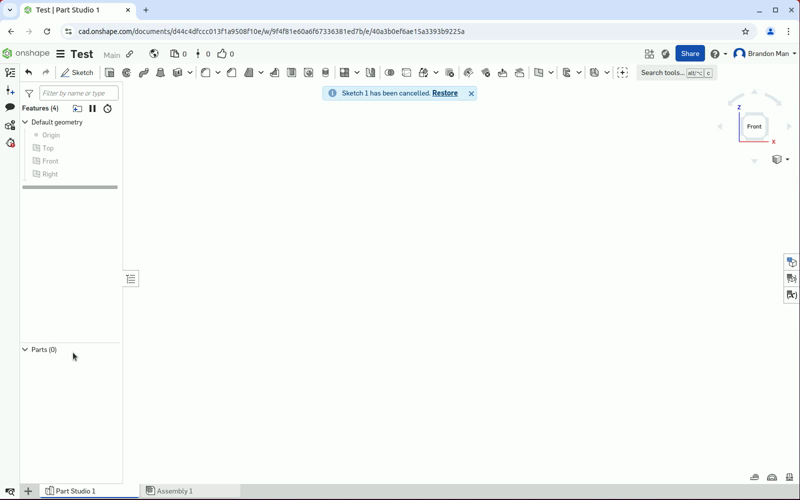
key(space)
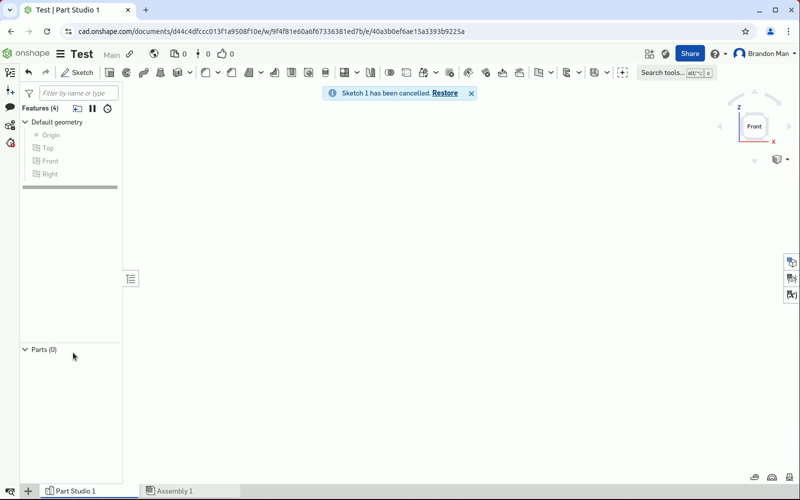
key_down(shift)
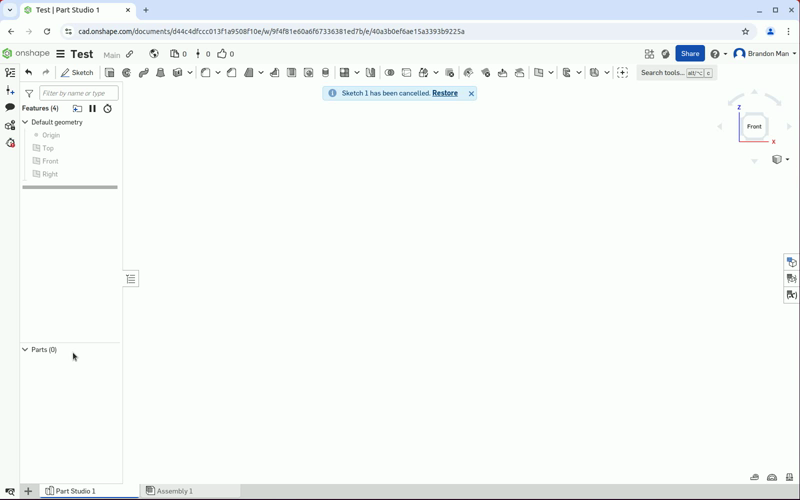
key(left)
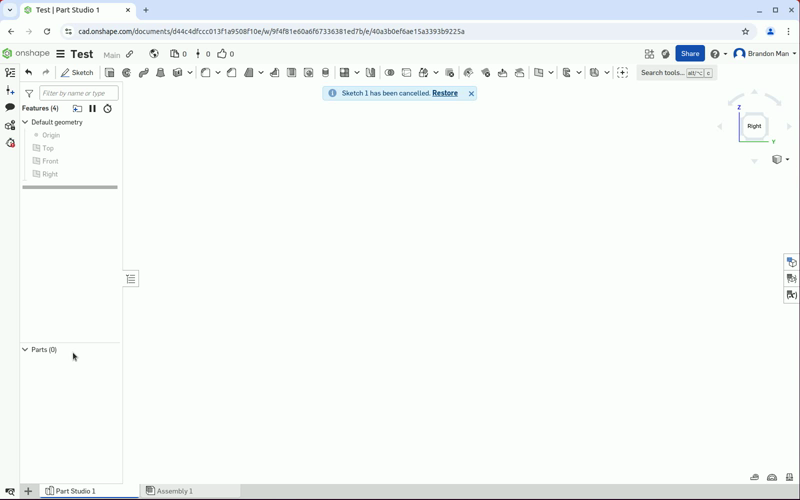
key_up(shift)
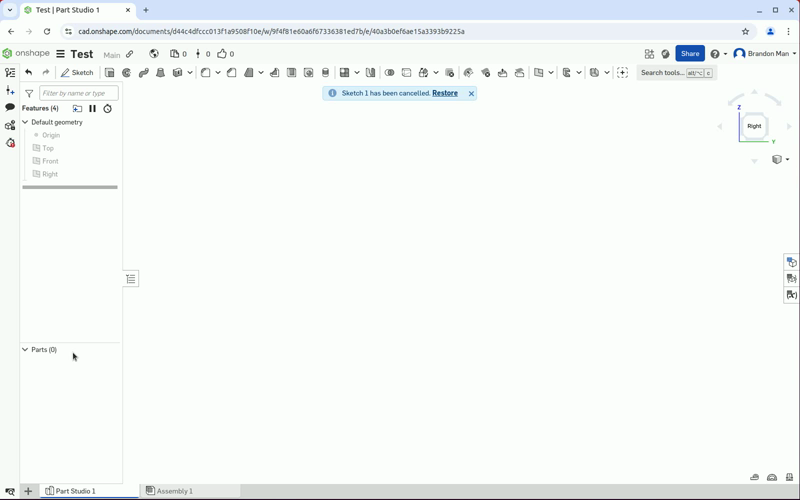
mouse_move(73, 352)
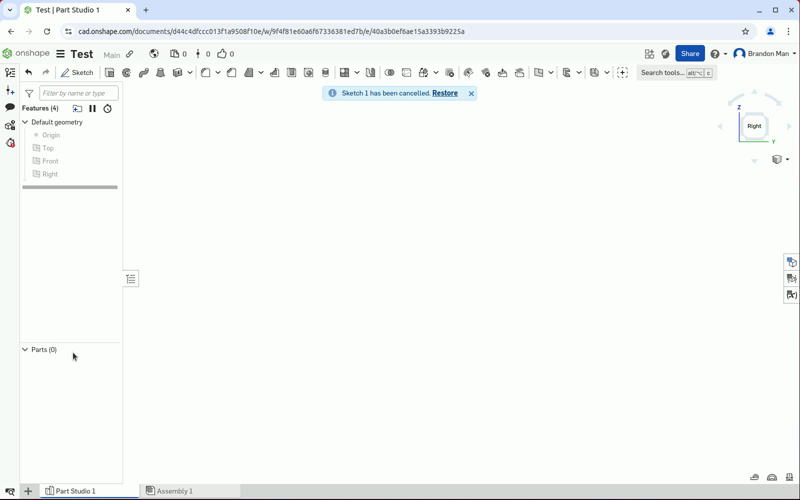
key(shift+y)
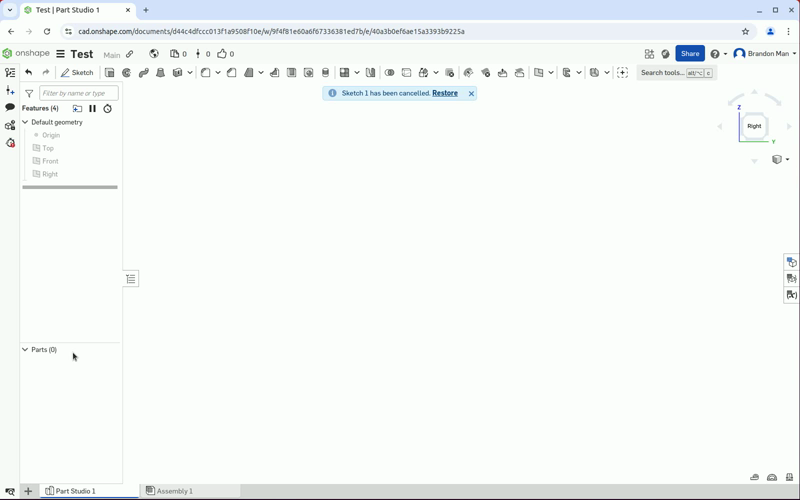
key(shift+s)
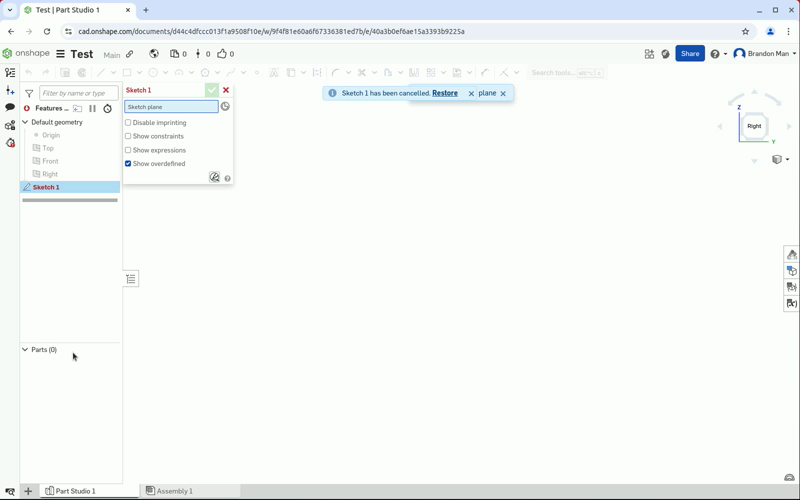
mouse_move(73, 176)
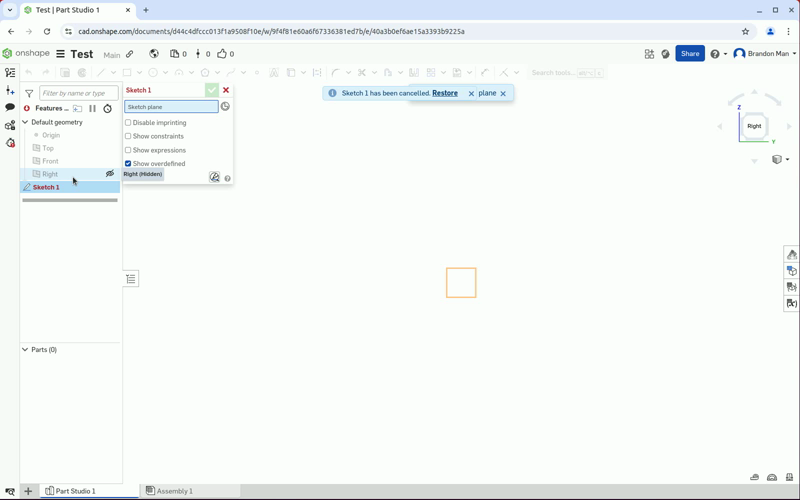
click(73, 176)
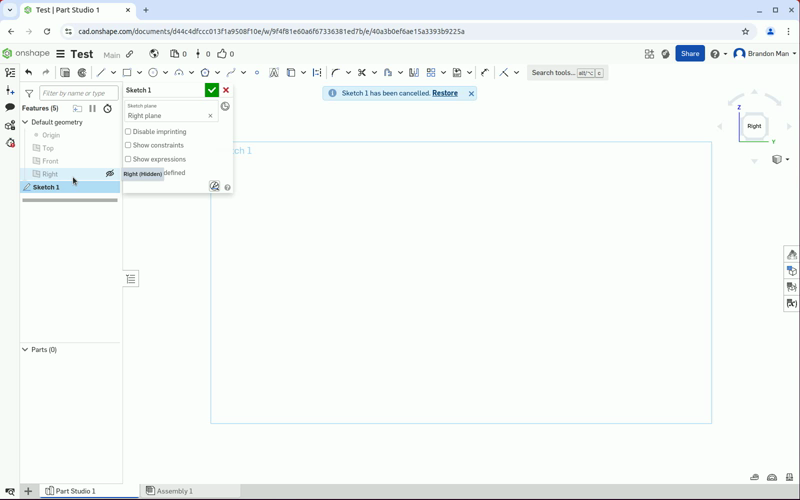
mouse_move(73, 352)
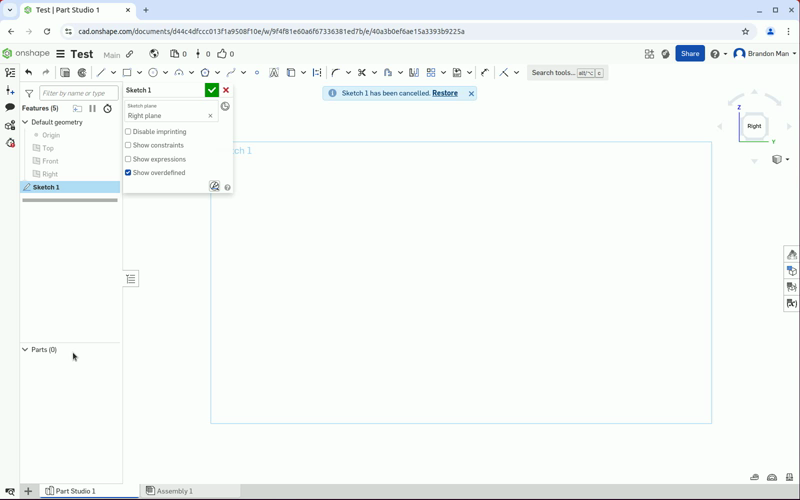
key(y)
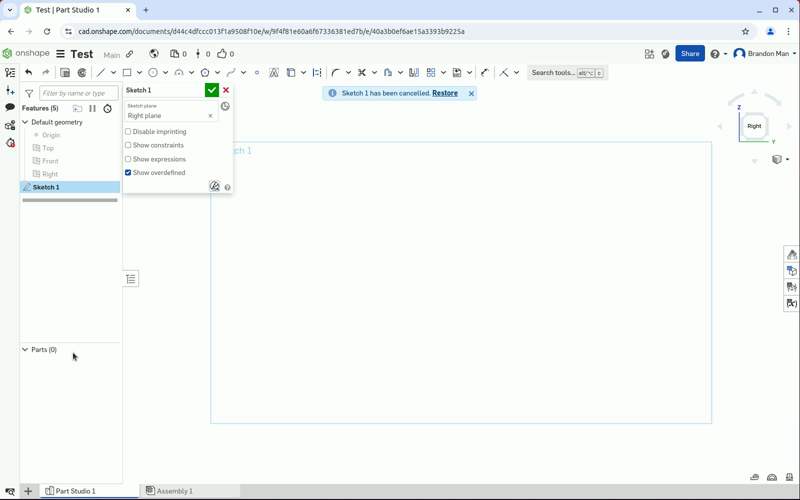
key(a)
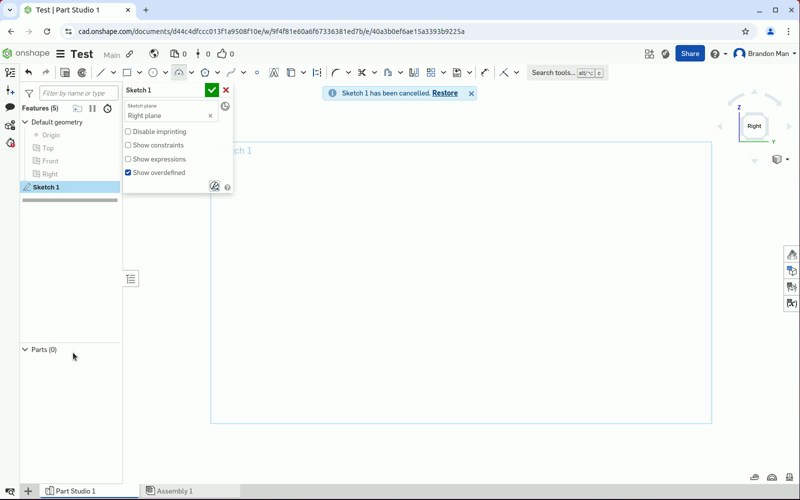
key_down(shift)
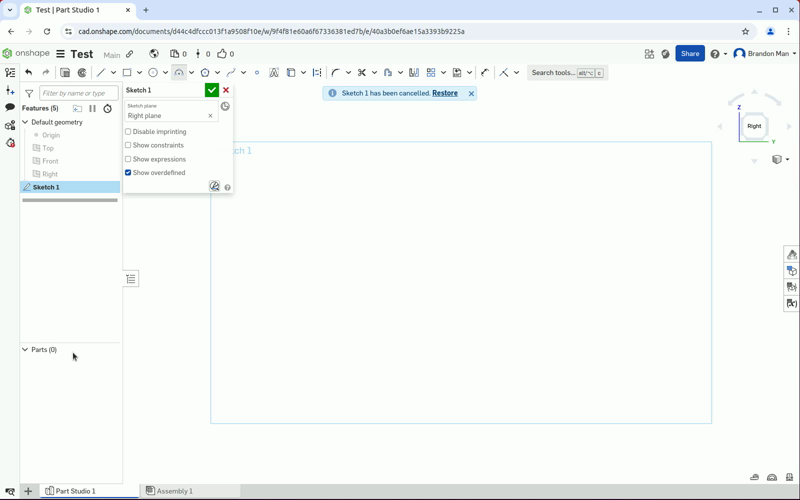
mouse_move(460, 282)
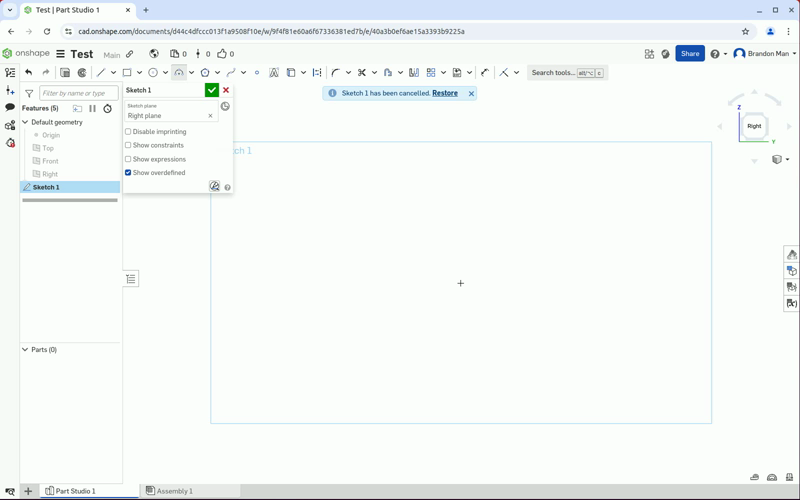
click(460, 282)
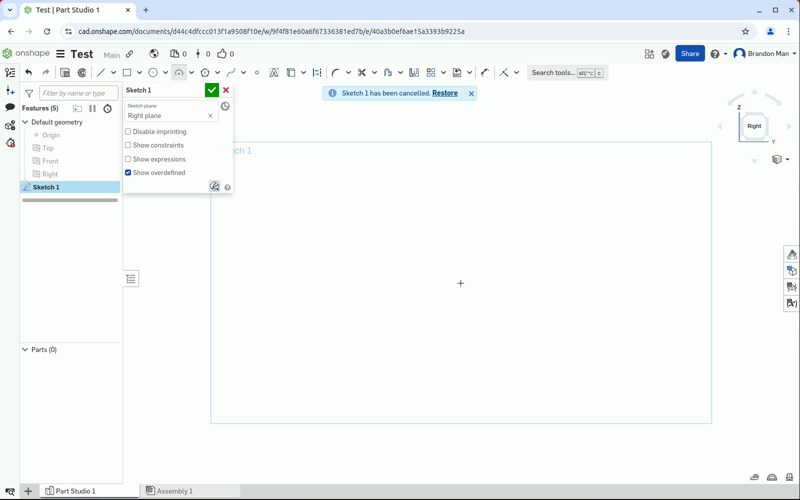
key_up(shift)
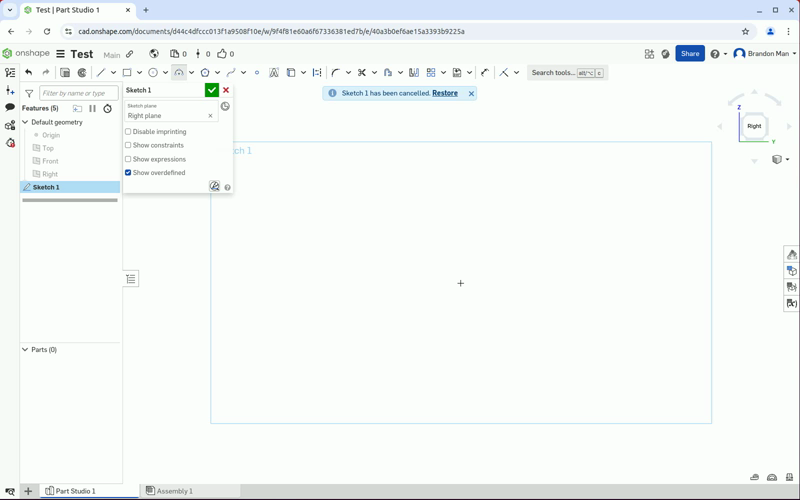
key_down(shift)
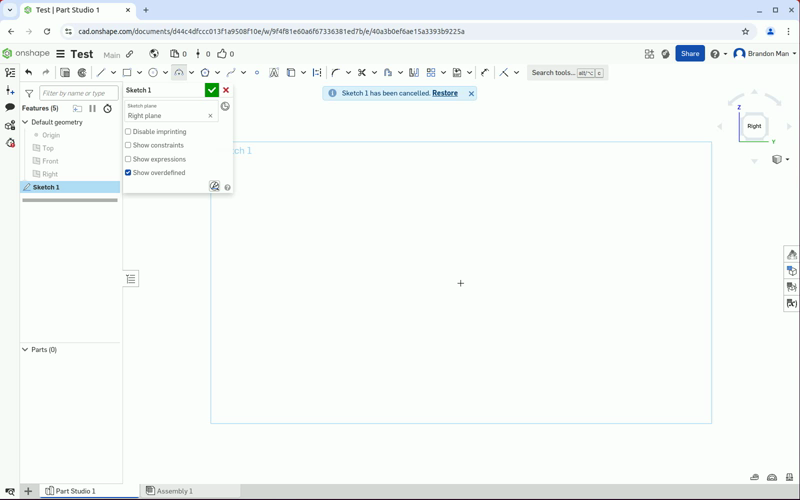
mouse_move(478, 282)
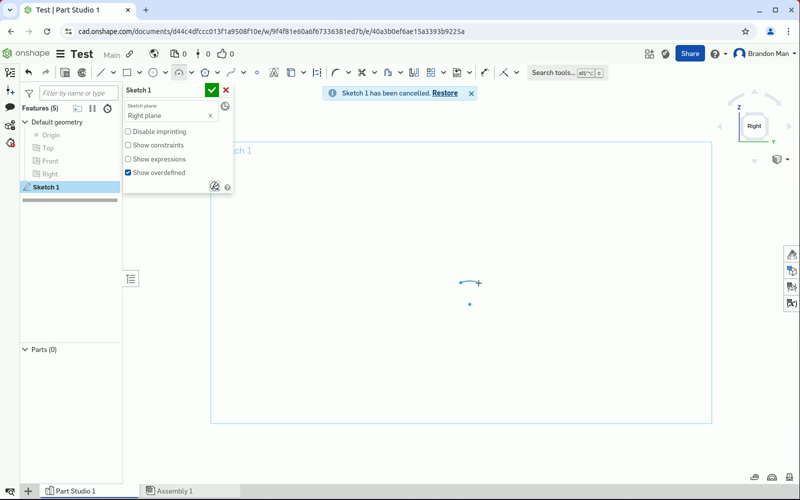
click(478, 282)
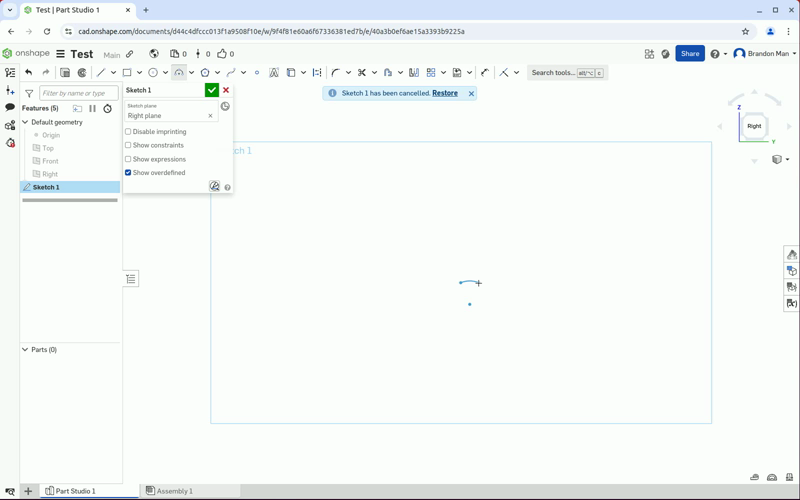
mouse_move(469, 291)
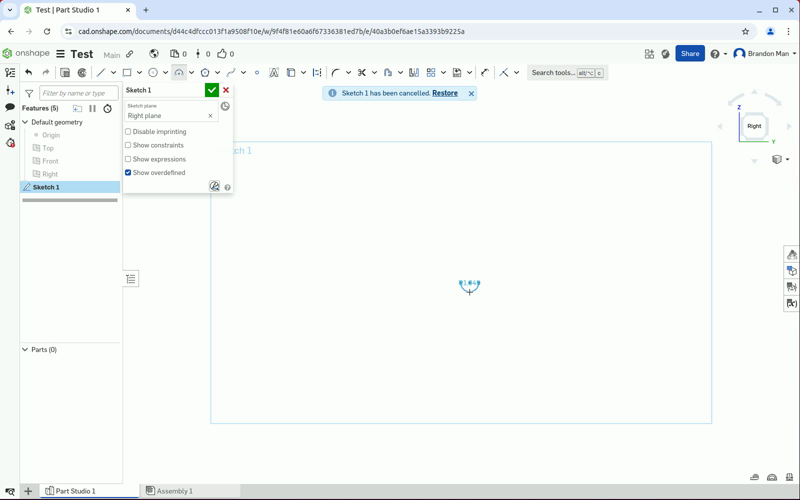
click(469, 291)
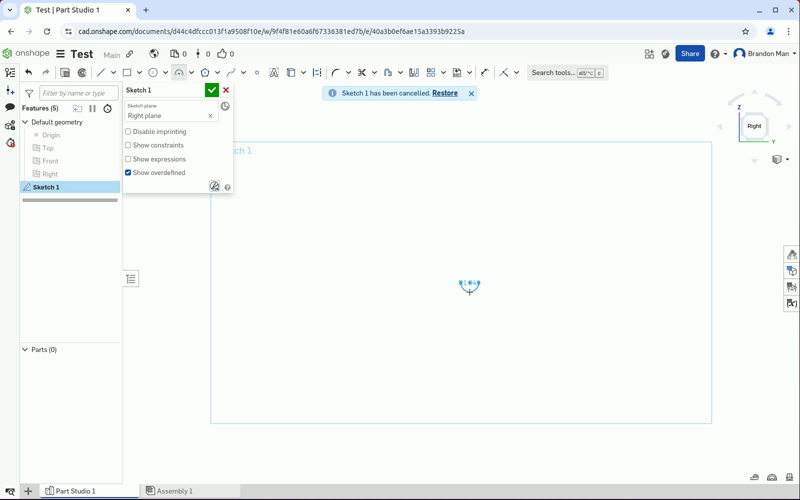
key_up(shift)
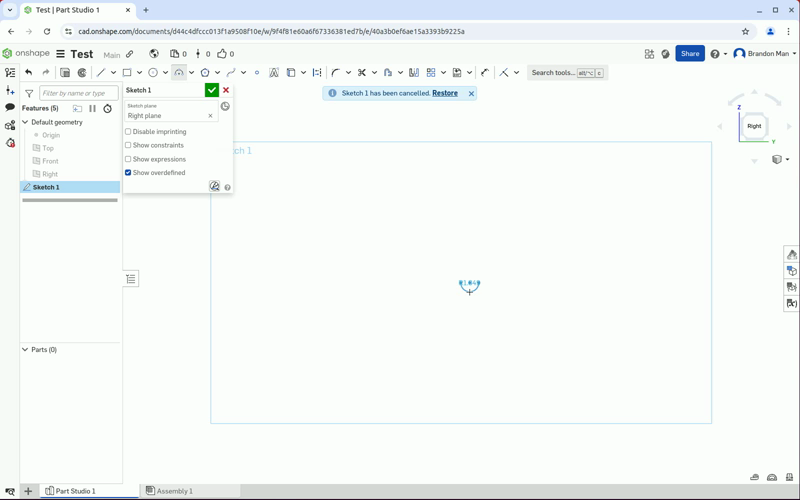
key(esc)
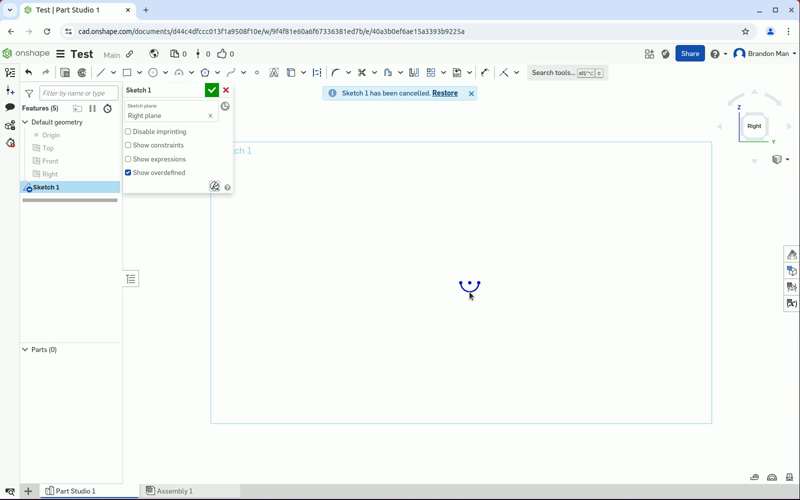
key(l)
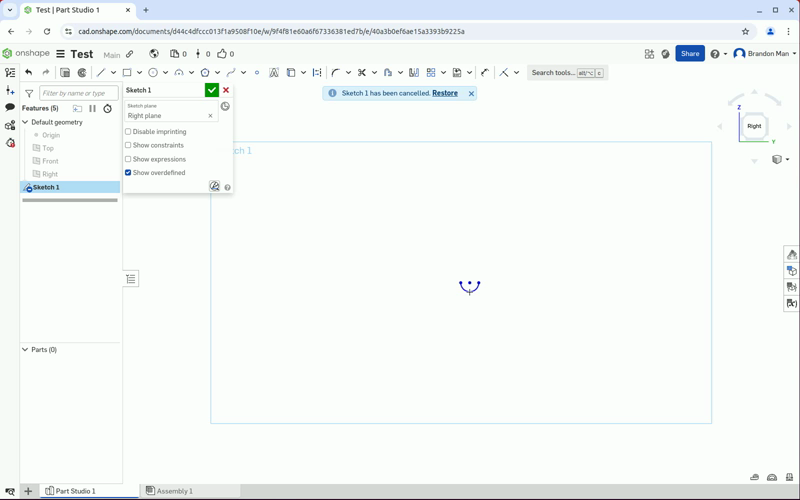
mouse_move(478, 282)
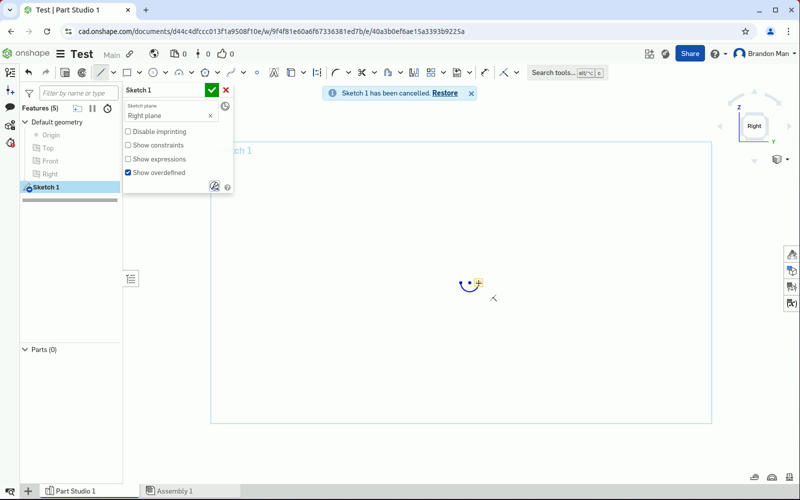
click(478, 282)
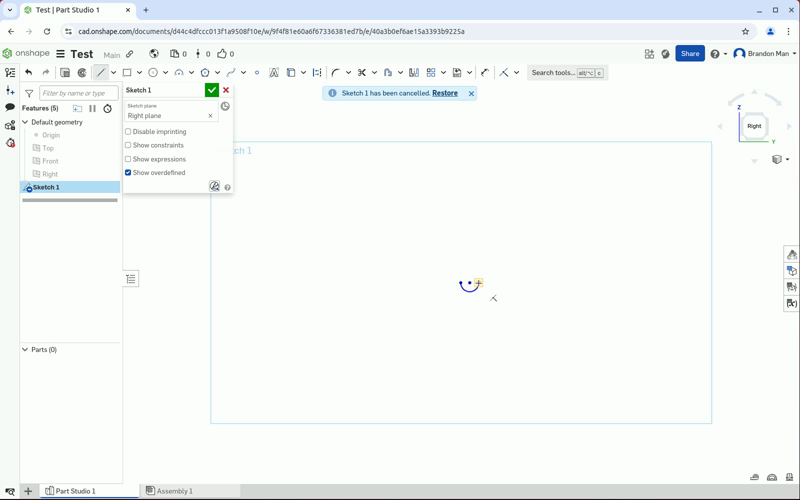
key_down(shift)
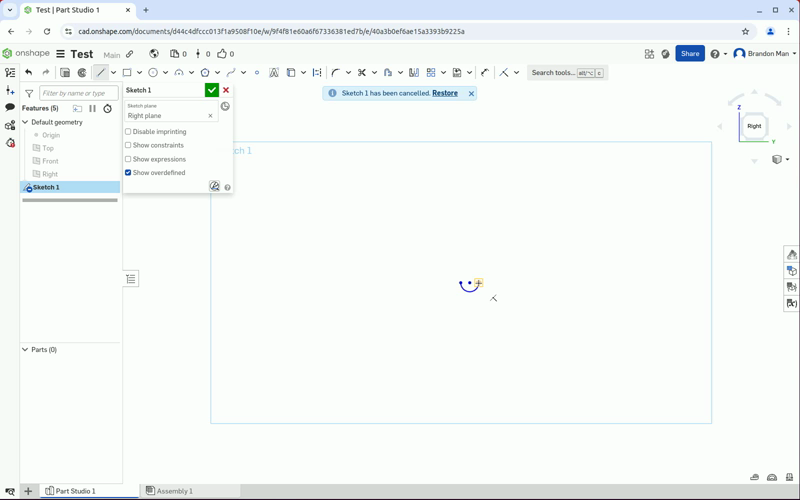
mouse_move(478, 178)
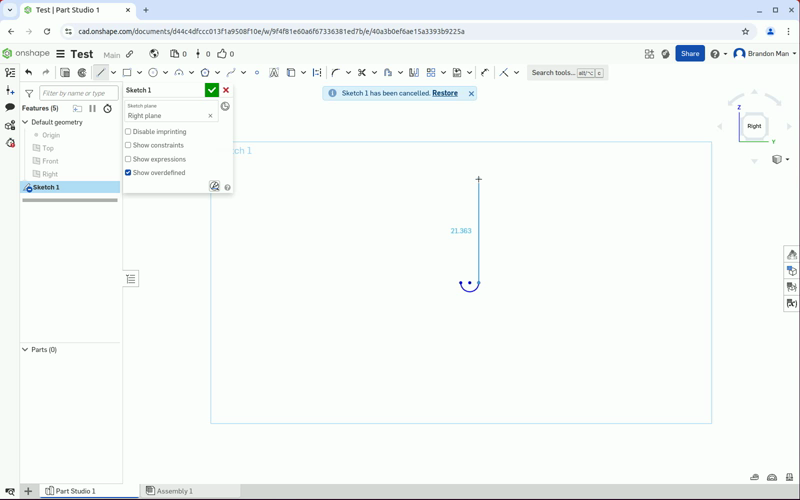
click(478, 178)
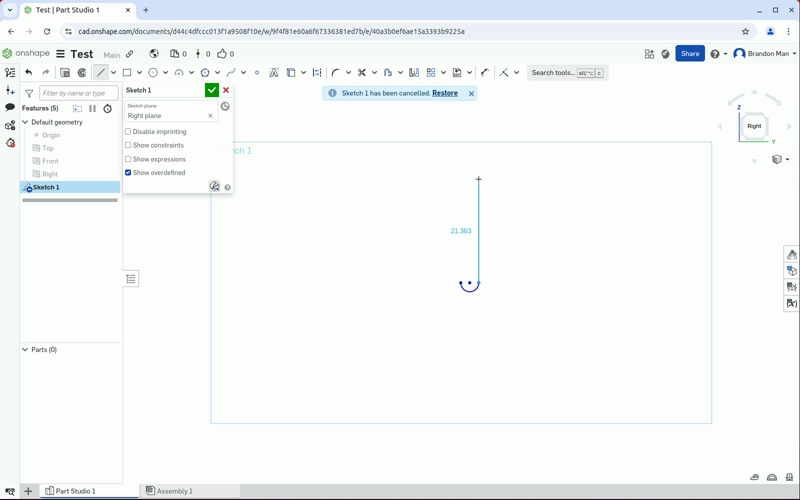
key_up(shift)
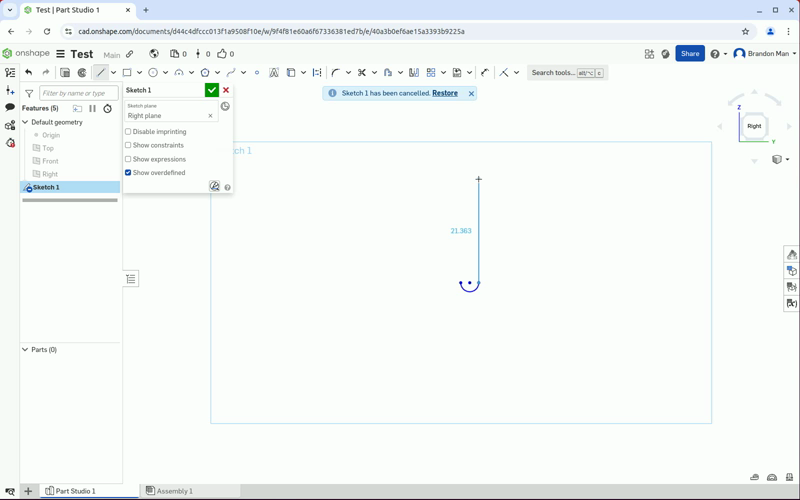
key(esc)
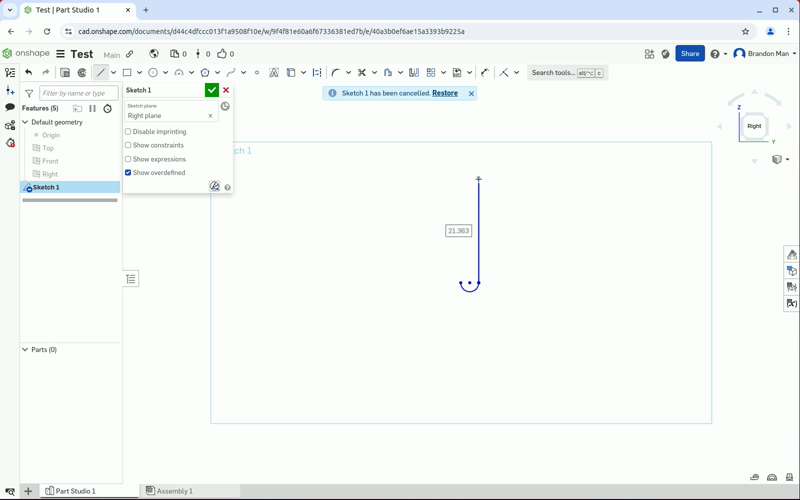
key(a)
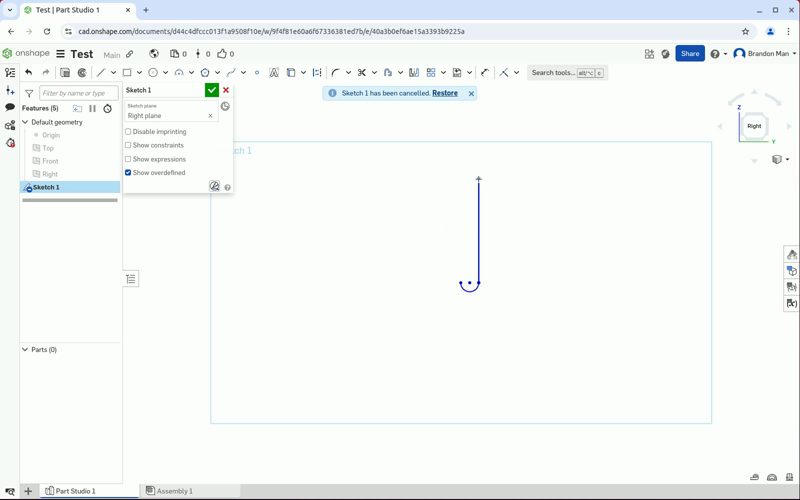
mouse_move(478, 178)
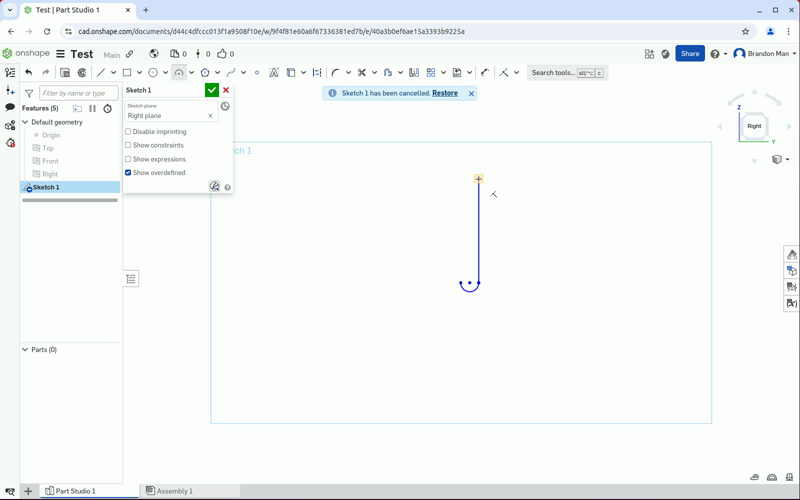
click(478, 178)
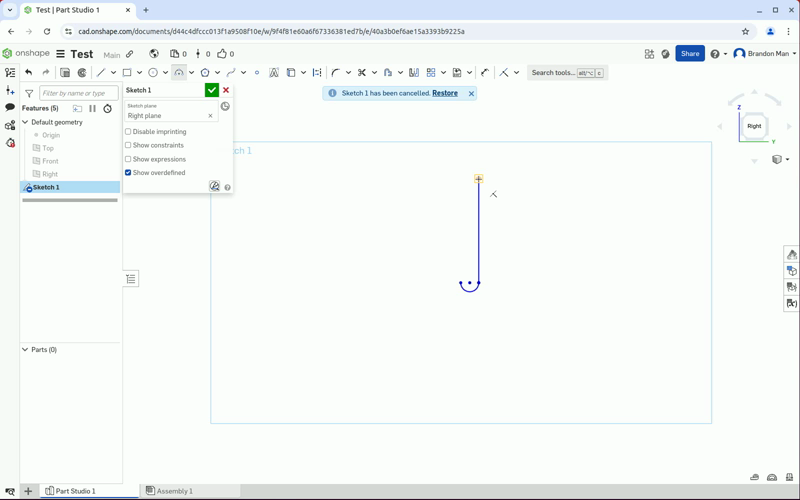
key_down(shift)
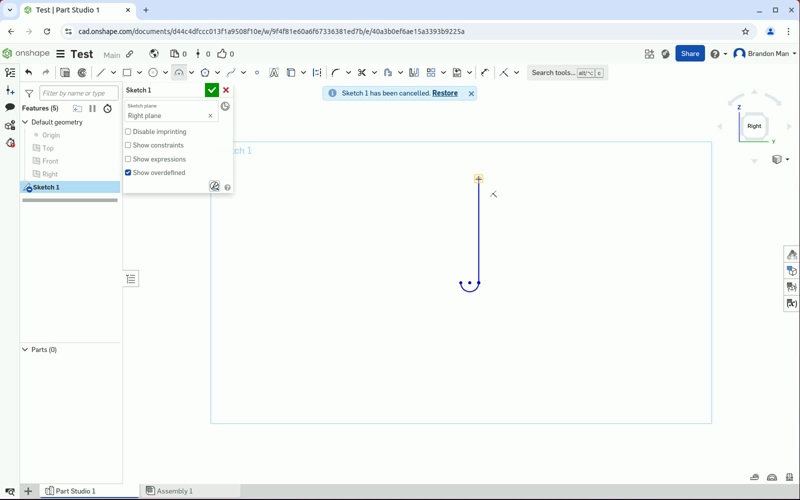
mouse_move(460, 178)
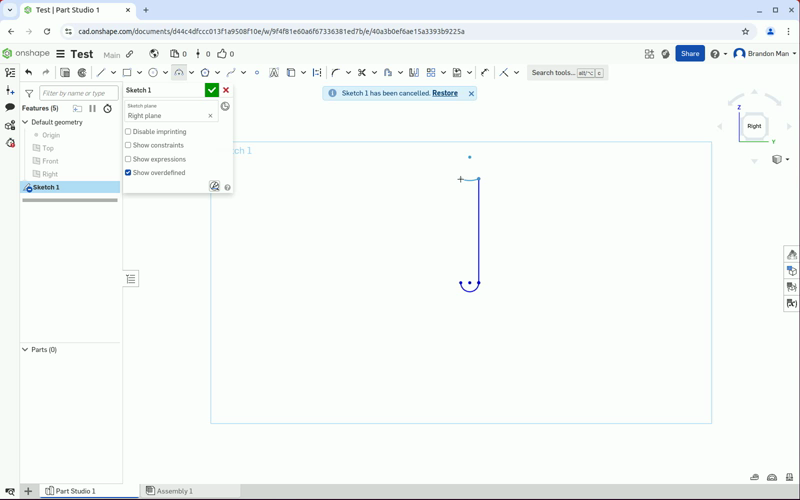
click(460, 178)
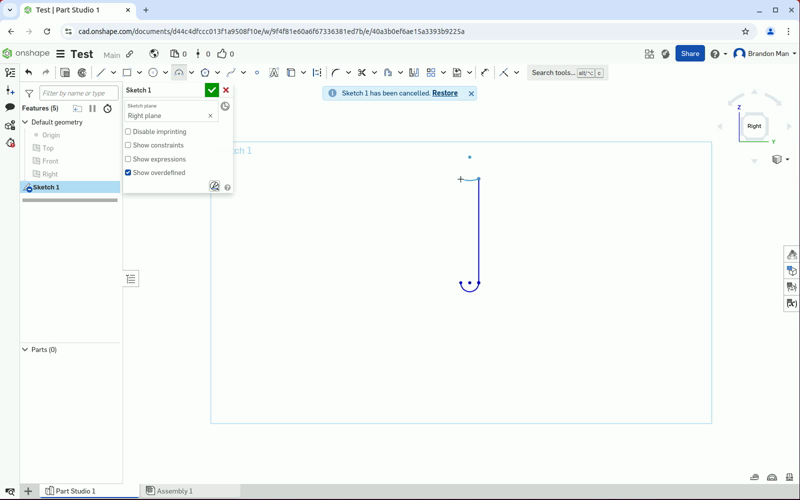
mouse_move(469, 169)
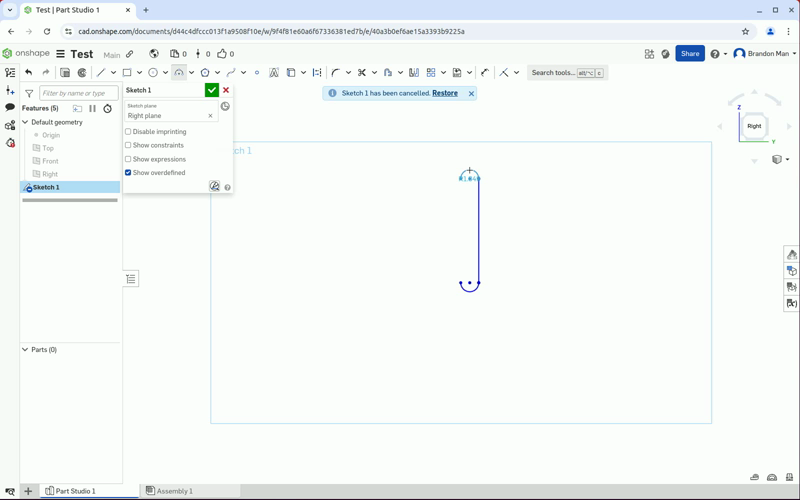
click(469, 169)
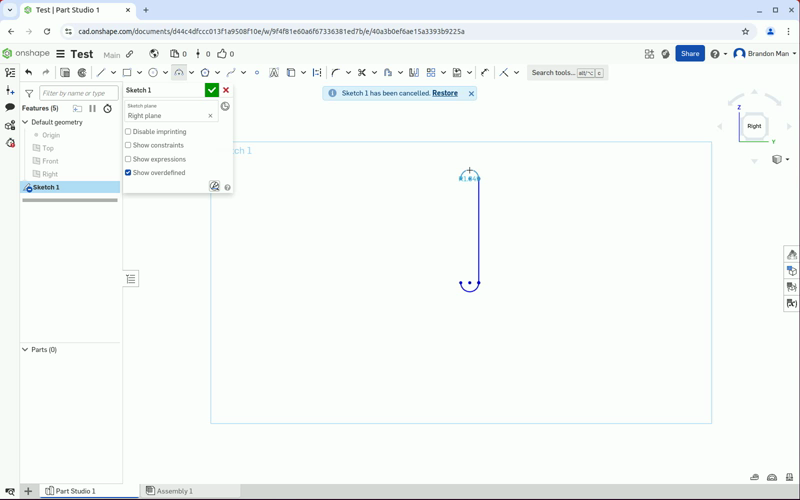
key_up(shift)
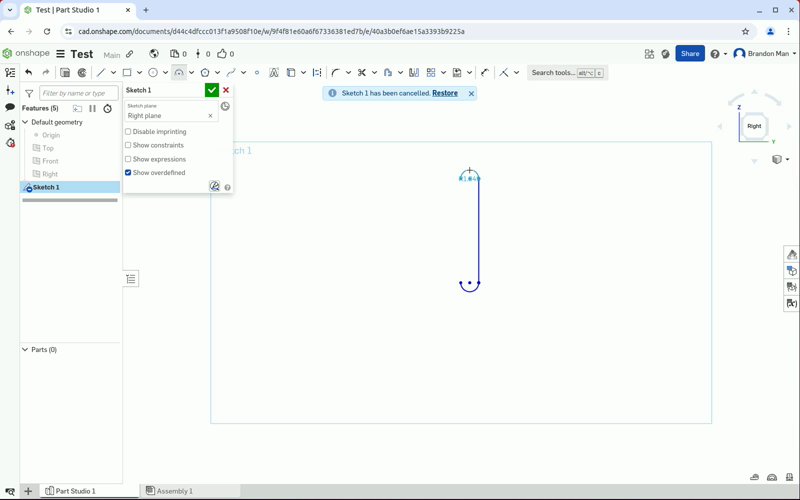
key(esc)
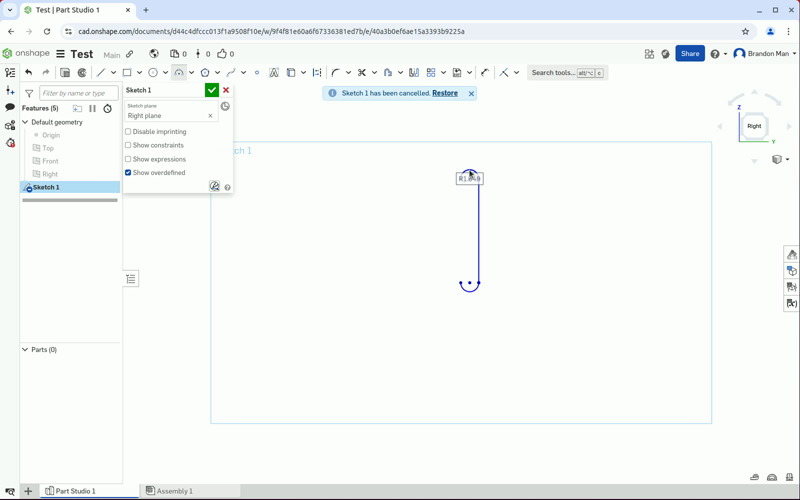
key(l)
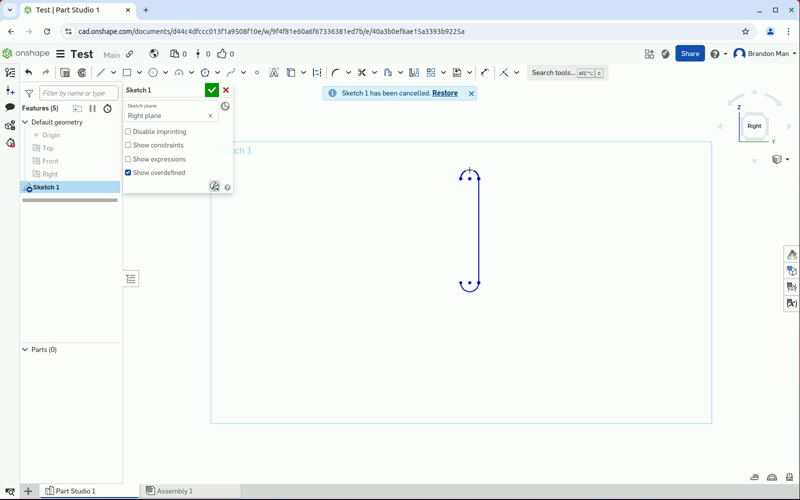
mouse_move(460, 178)
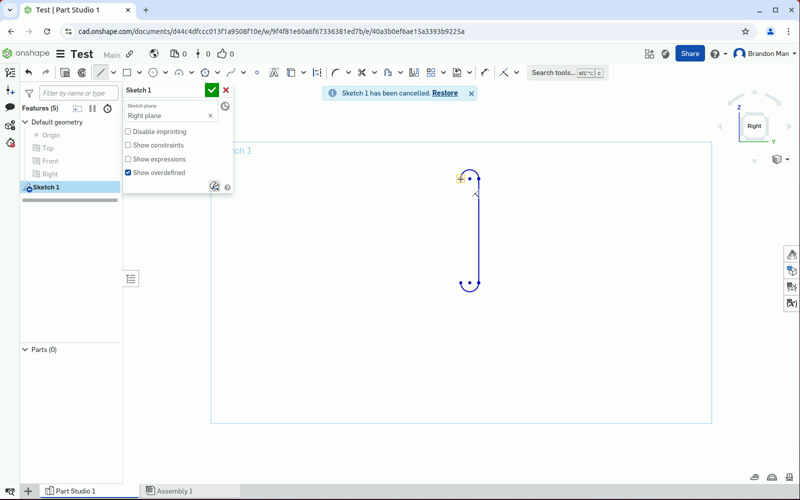
click(460, 178)
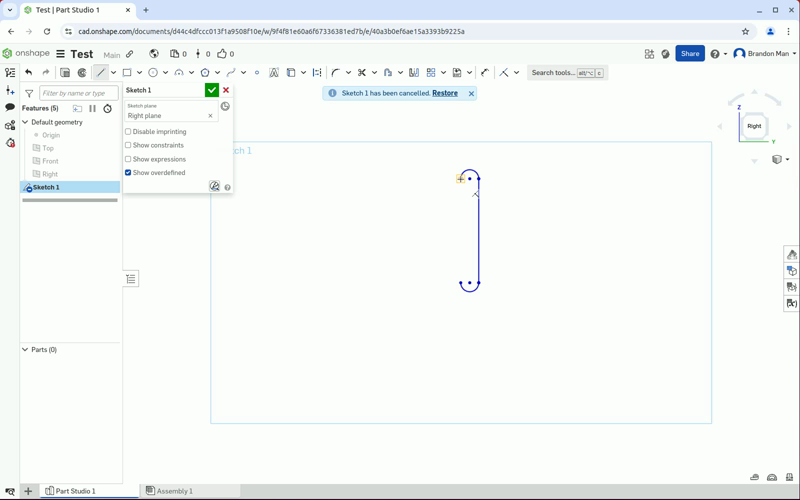
key_down(shift)
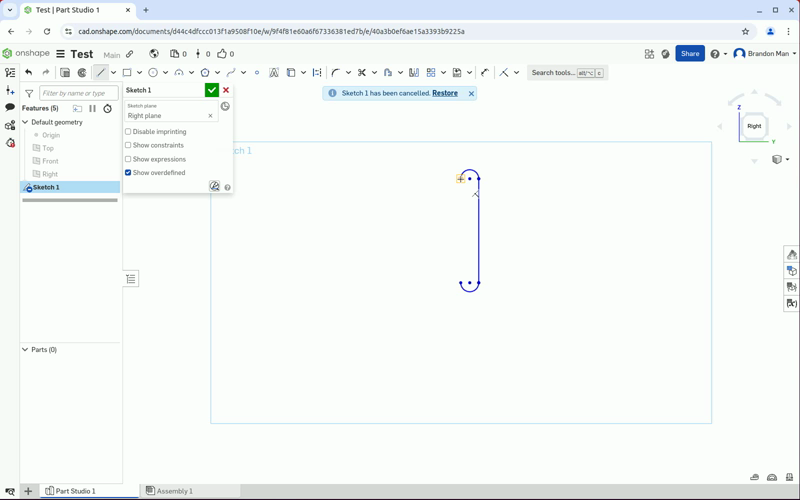
mouse_move(460, 282)
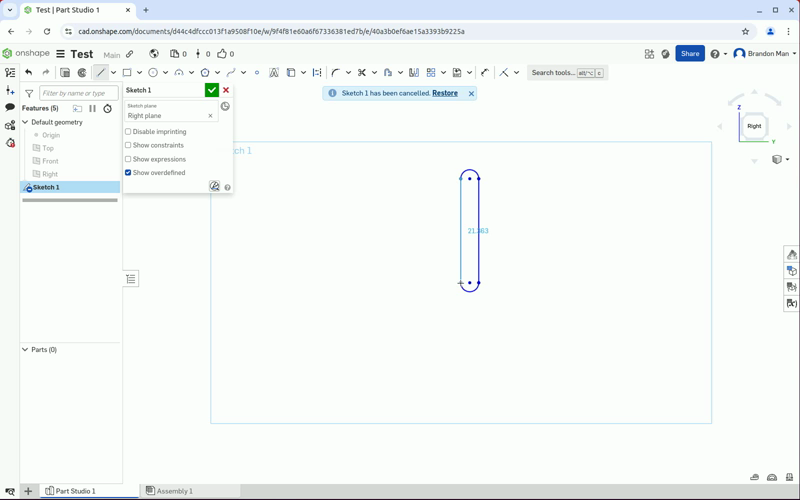
key_up(shift)
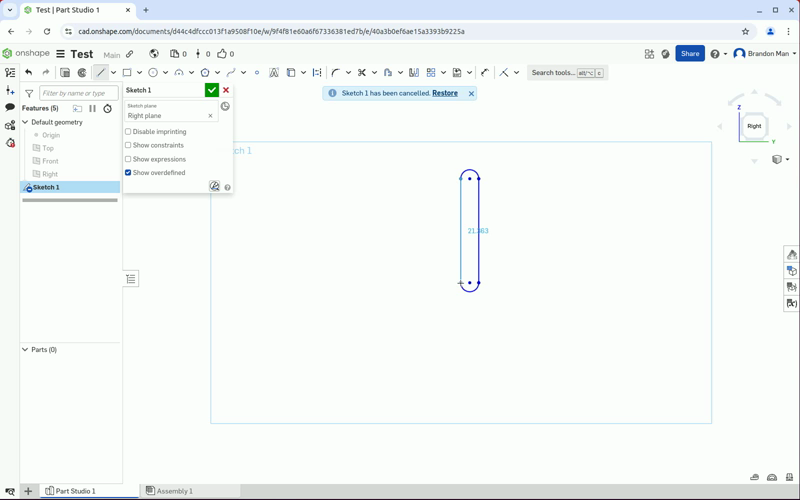
click(460, 282)
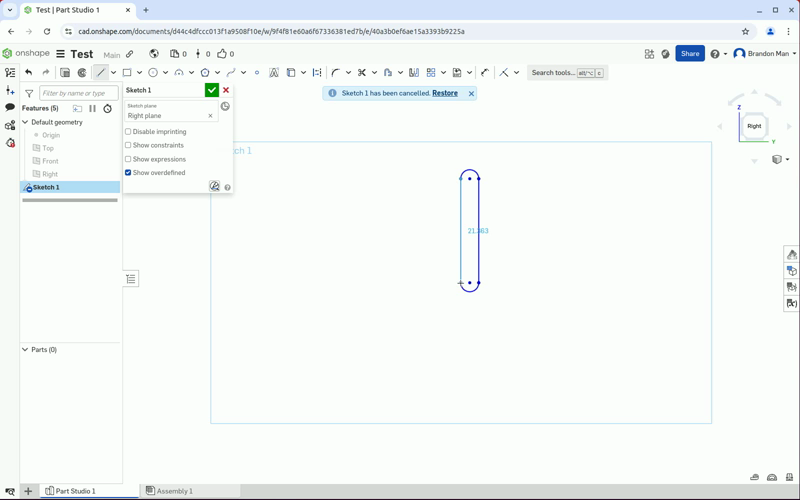
key(esc)
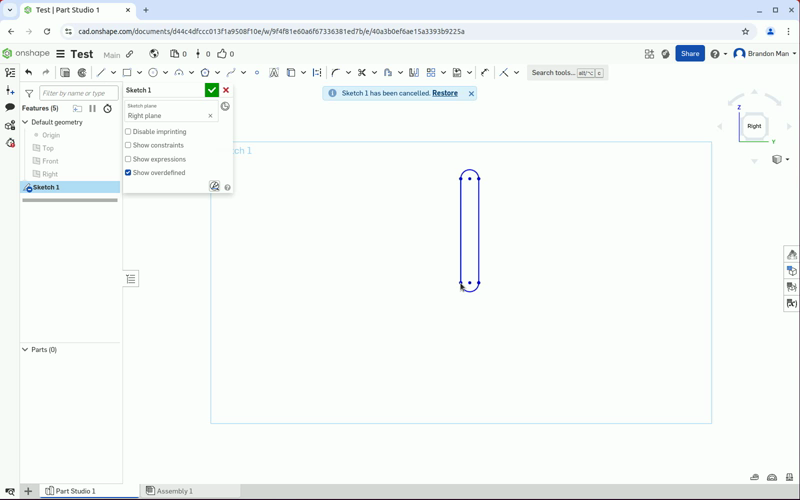
key(c)
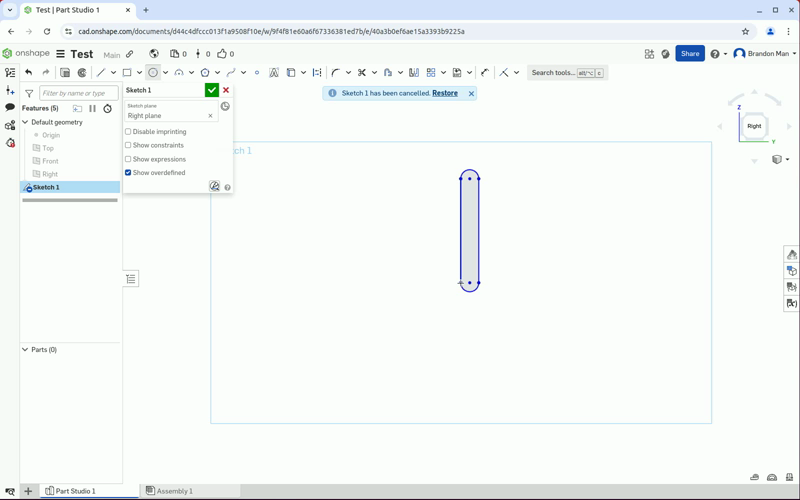
key_down(shift)
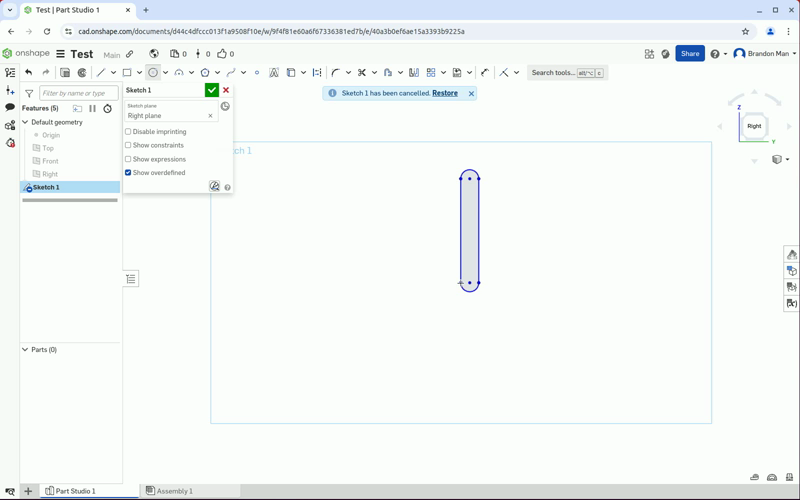
mouse_move(469, 282)
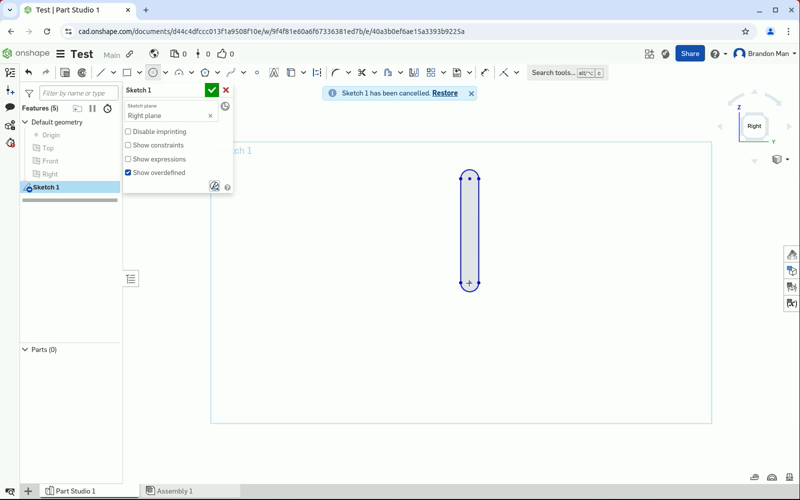
scroll(6)
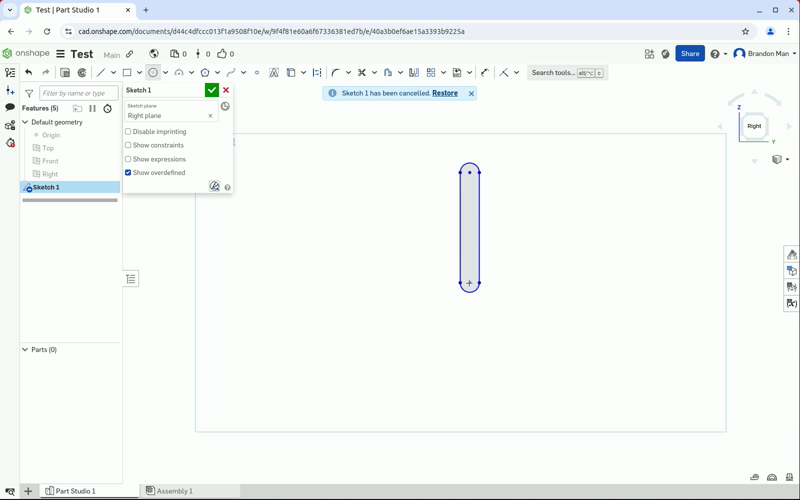
scroll(6)
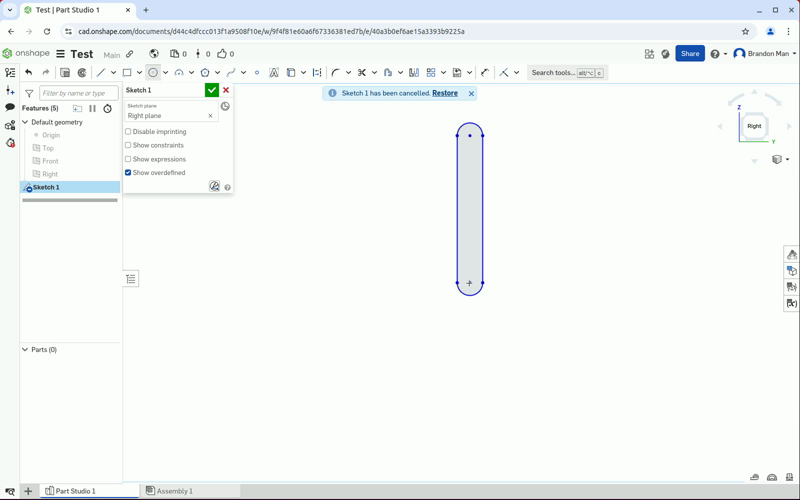
scroll(6)
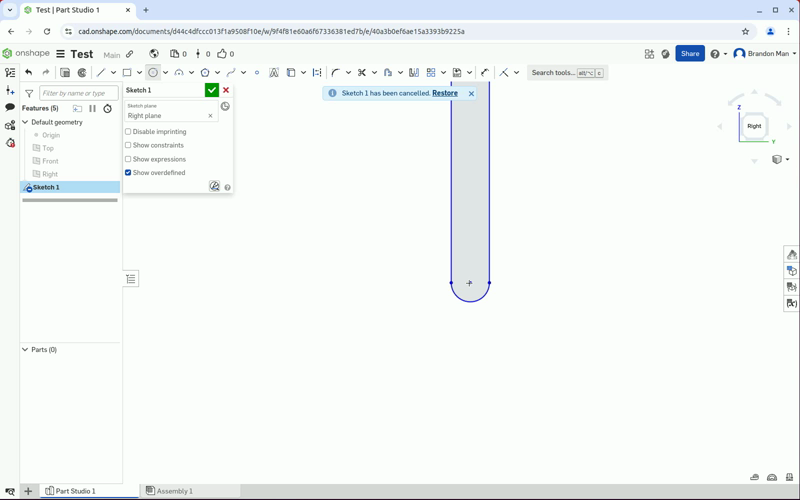
scroll(6)
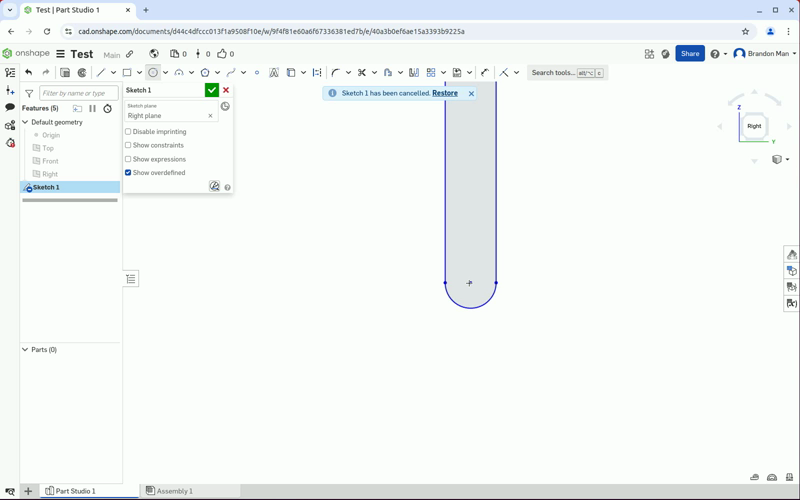
scroll(6)
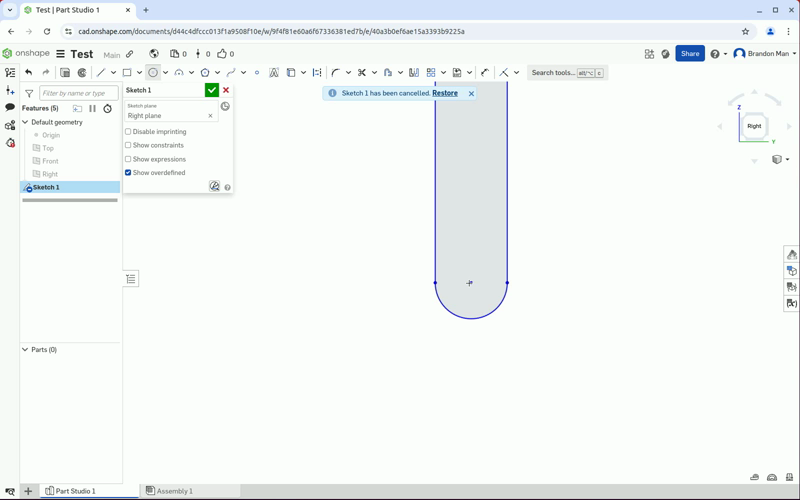
scroll(6)
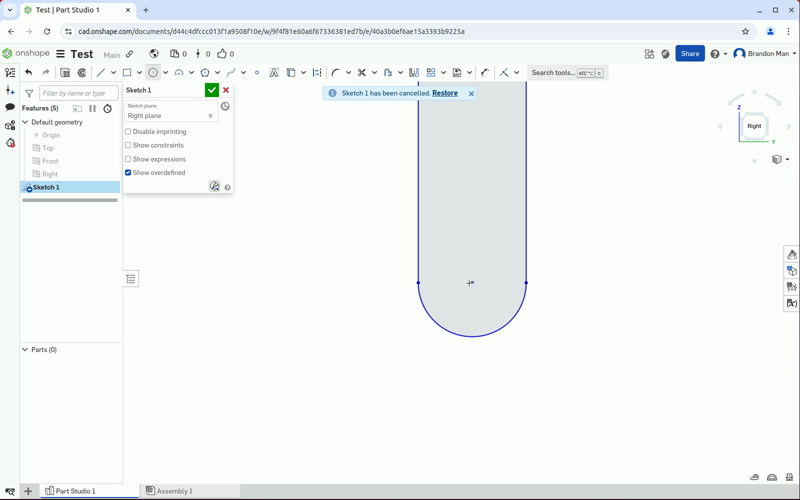
scroll(6)
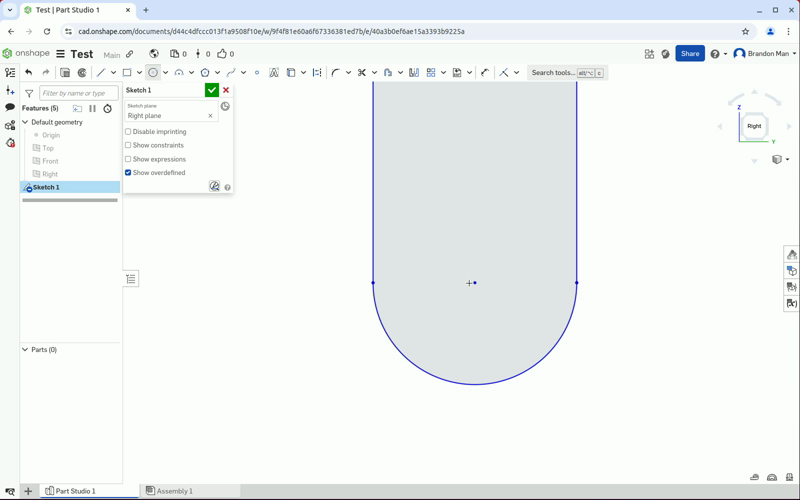
click(469, 282)
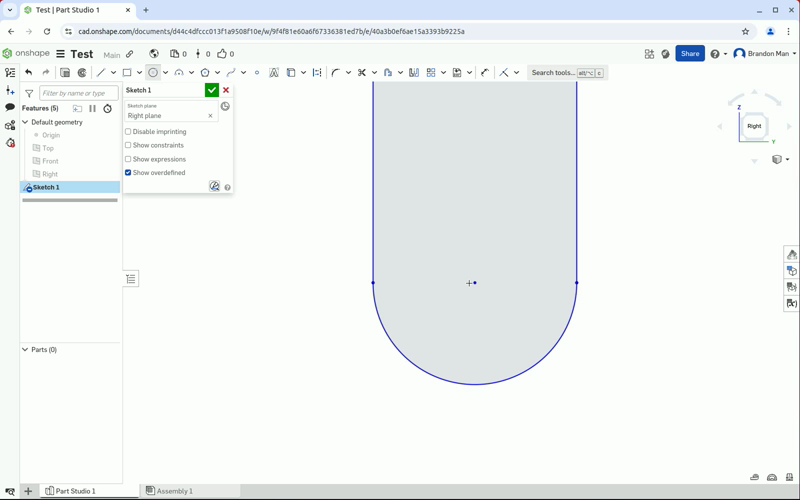
scroll(-6)
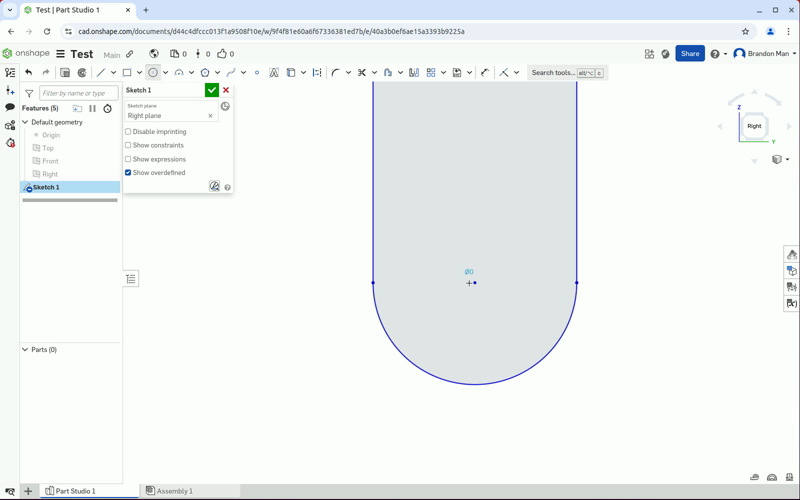
scroll(-6)
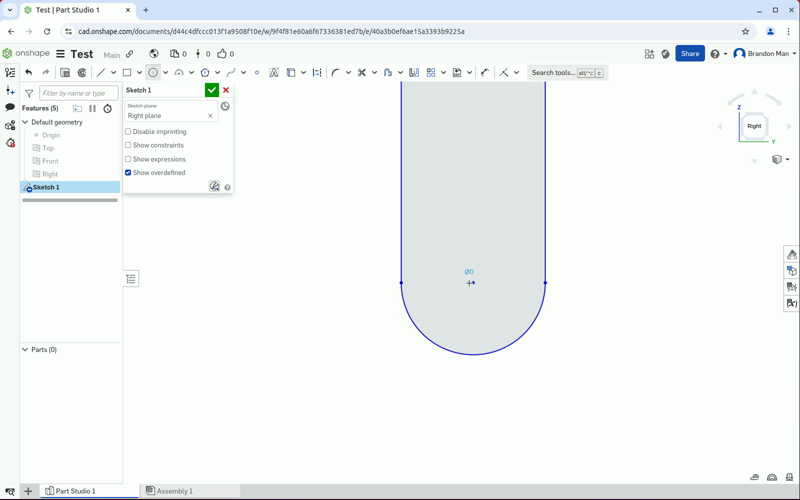
scroll(-6)
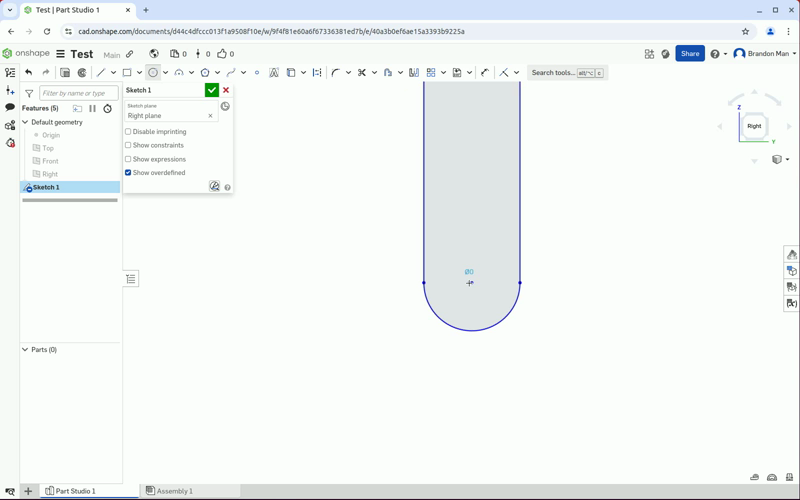
scroll(-6)
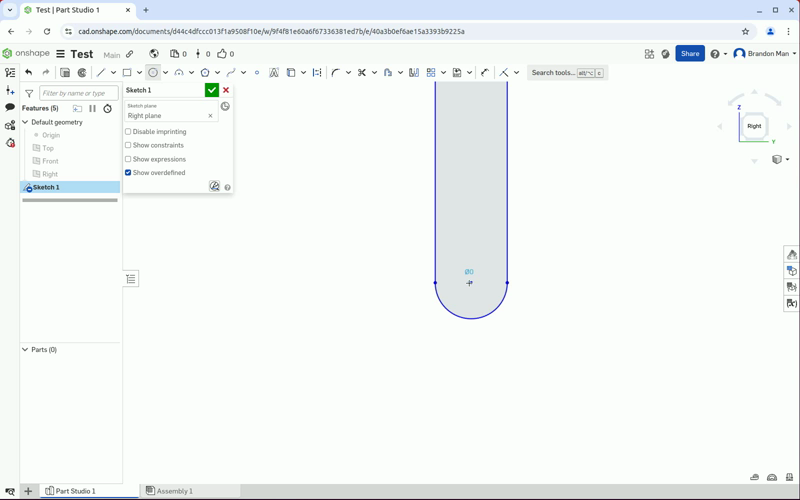
scroll(-6)
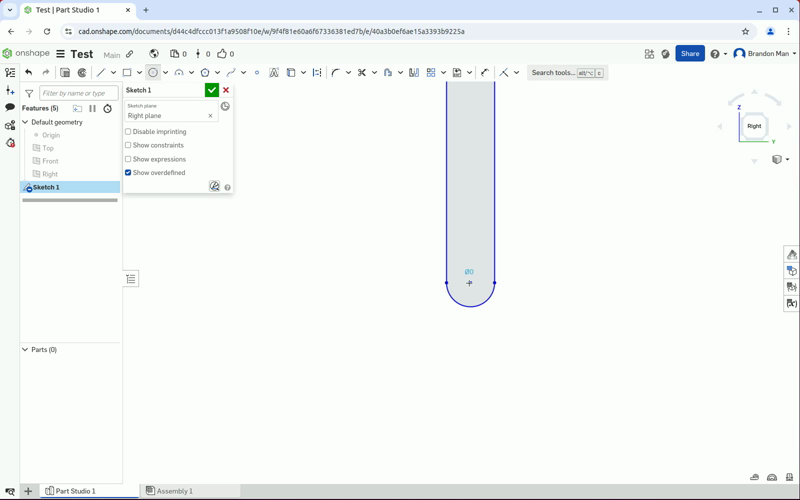
scroll(-6)
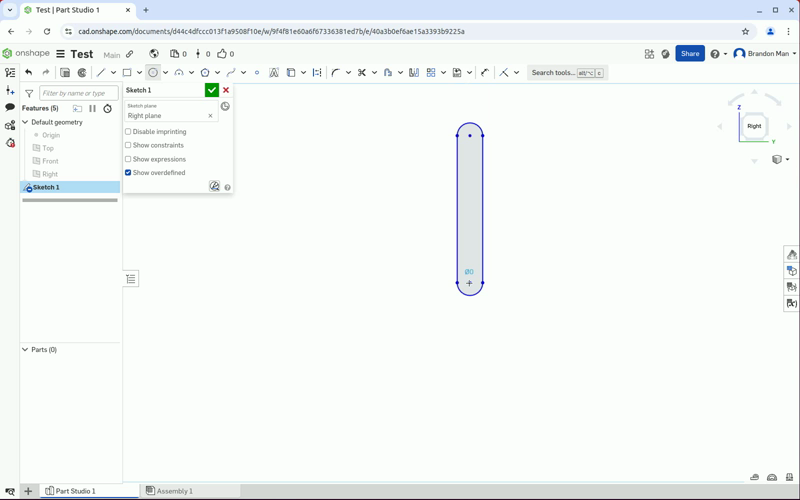
scroll(-6)
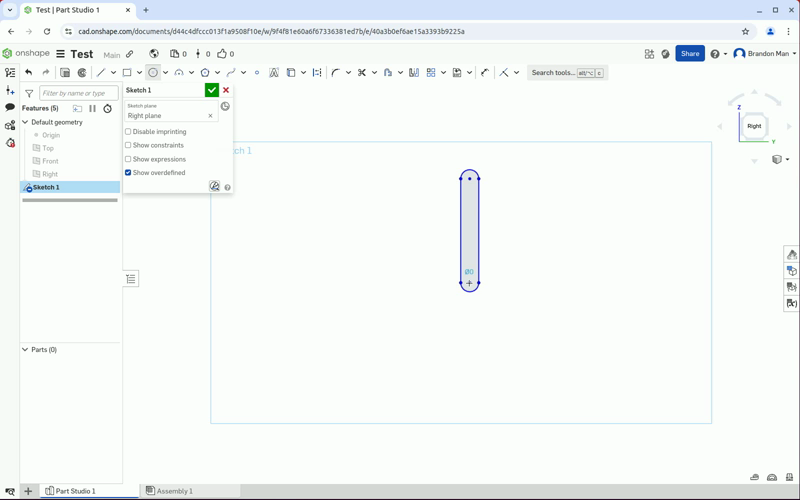
key_up(shift)
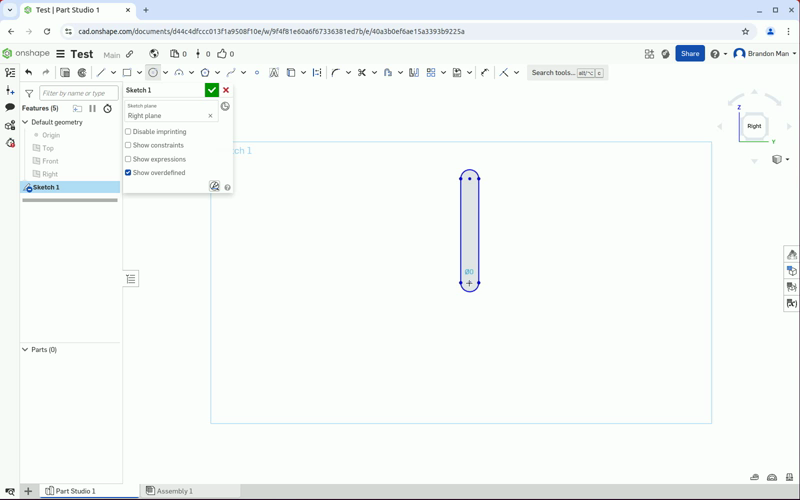
mouse_move(474, 282)
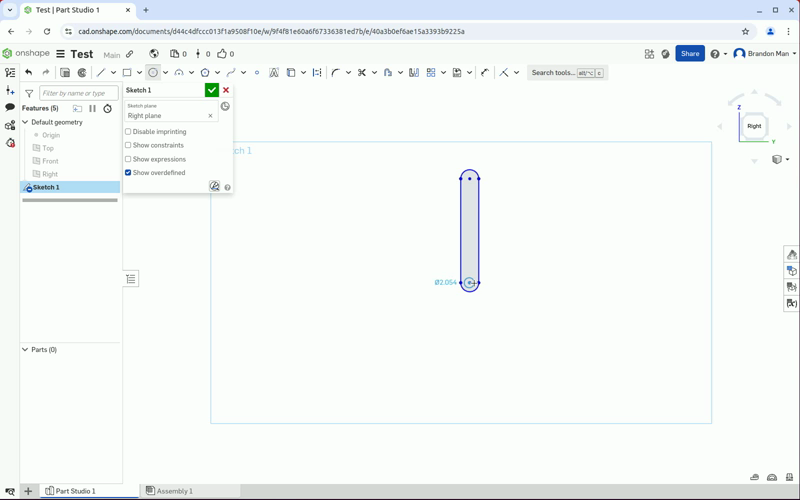
scroll(6)
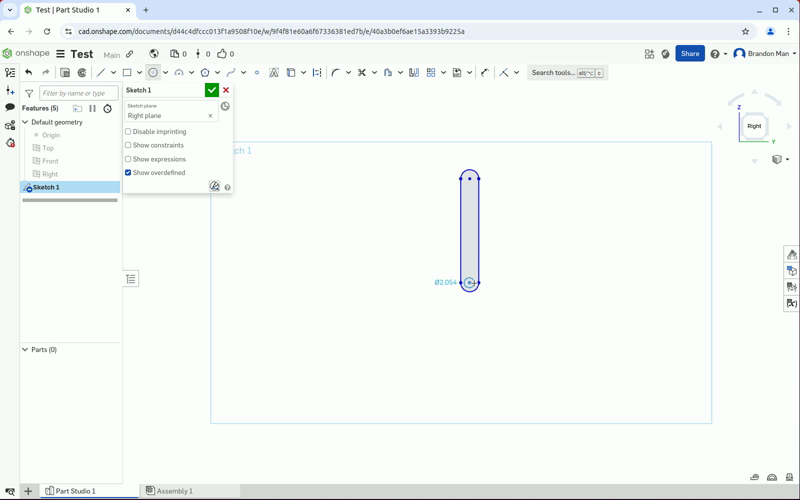
scroll(6)
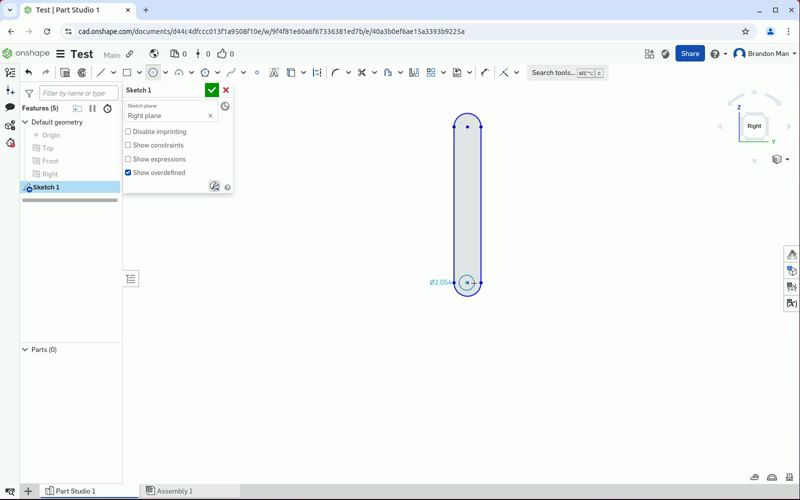
scroll(6)
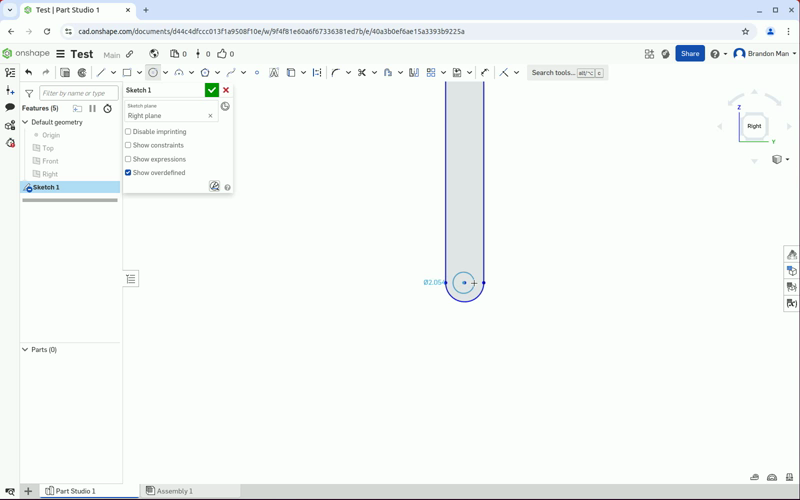
scroll(6)
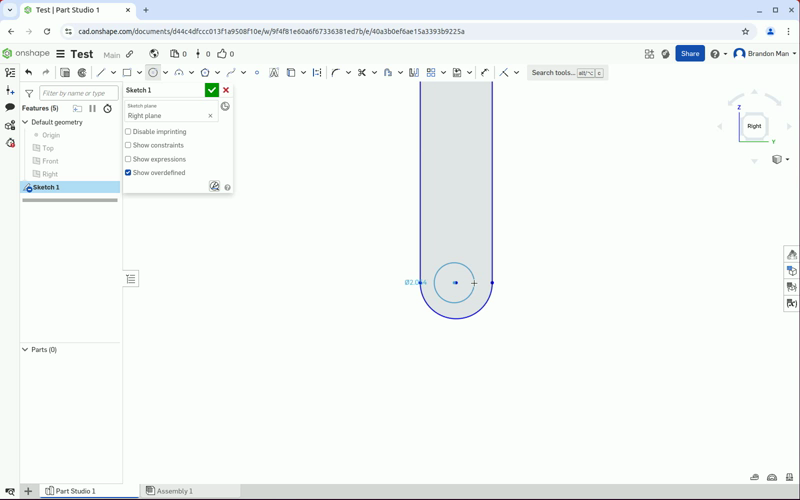
scroll(6)
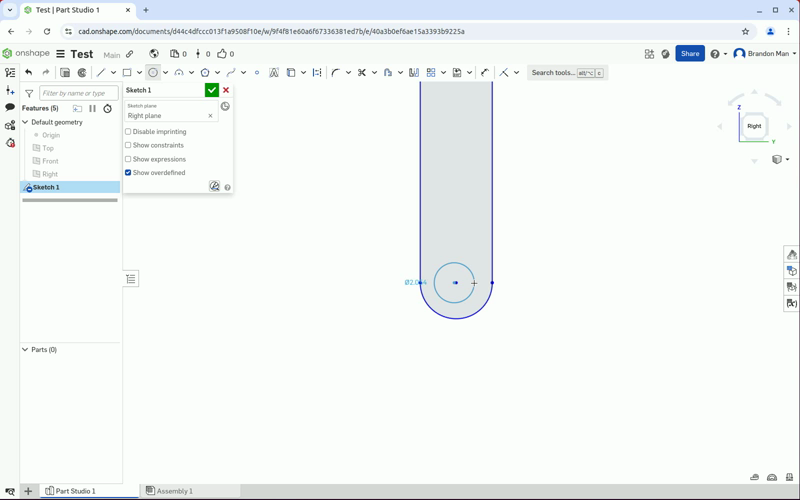
scroll(6)
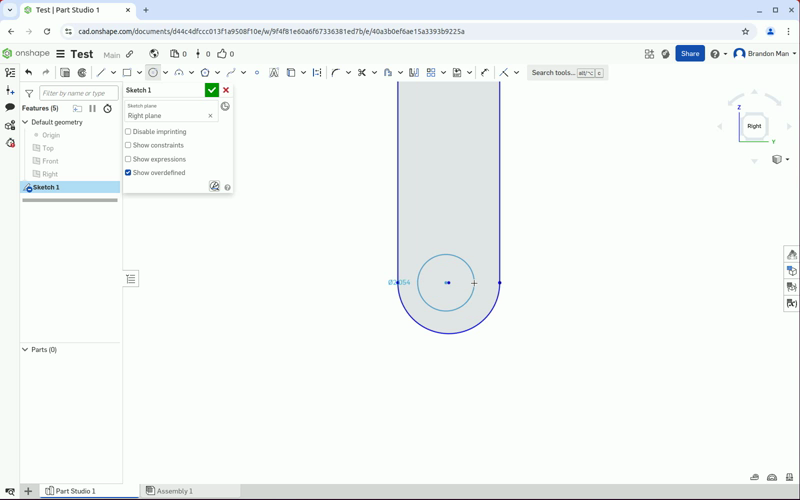
scroll(6)
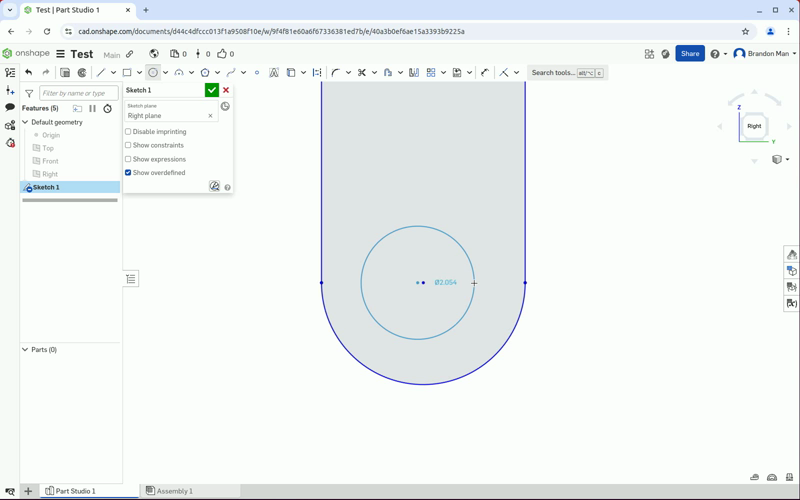
click(474, 282)
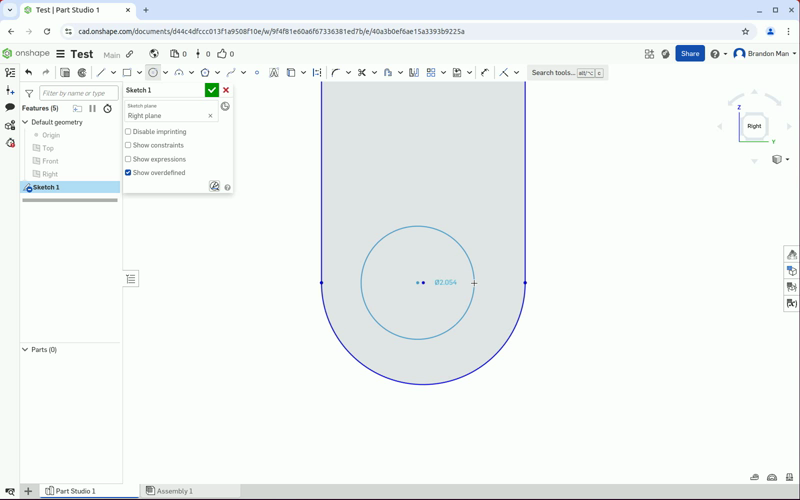
scroll(-6)
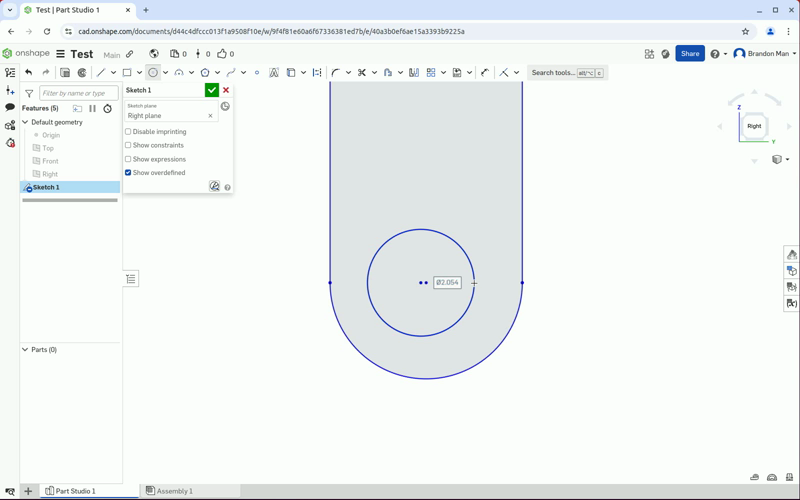
scroll(-6)
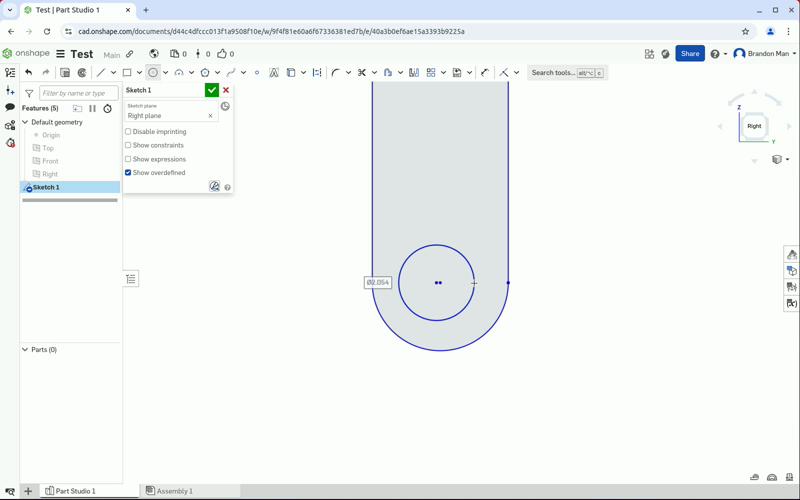
scroll(-6)
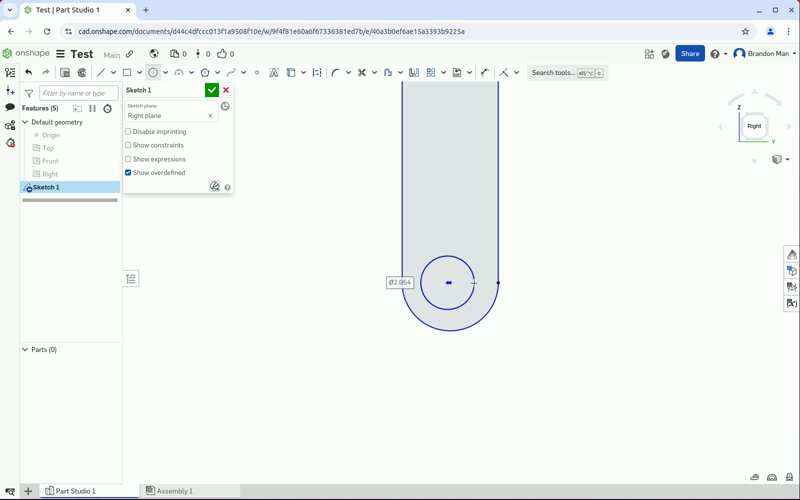
scroll(-6)
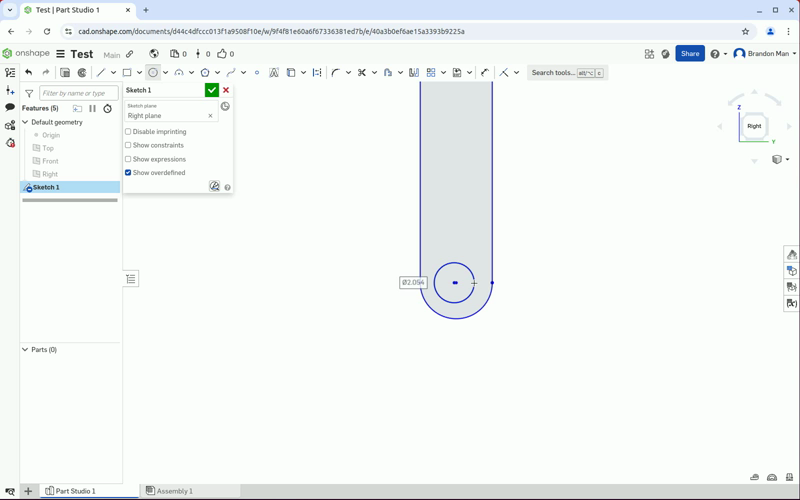
scroll(-6)
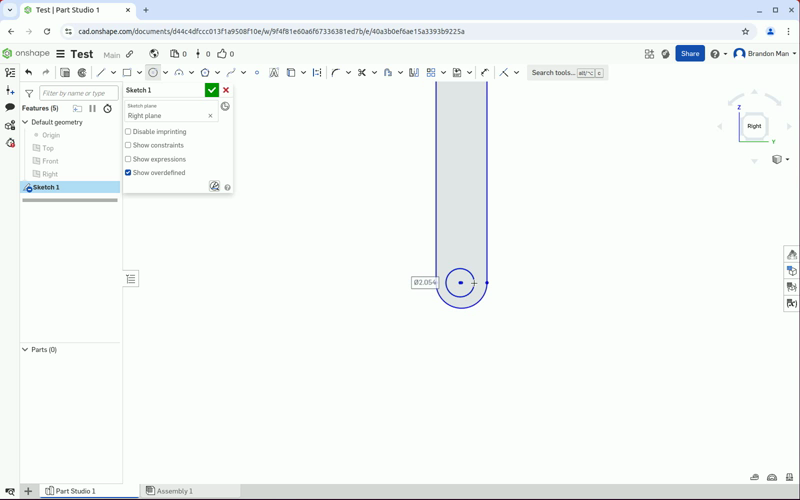
scroll(-6)
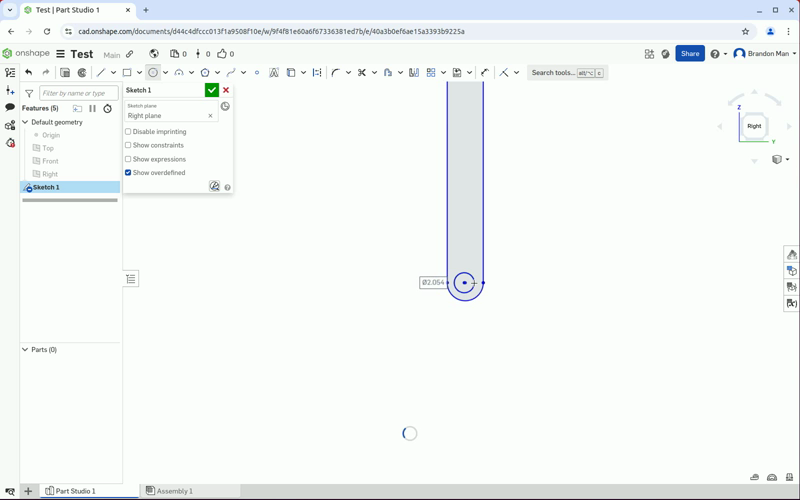
scroll(-6)
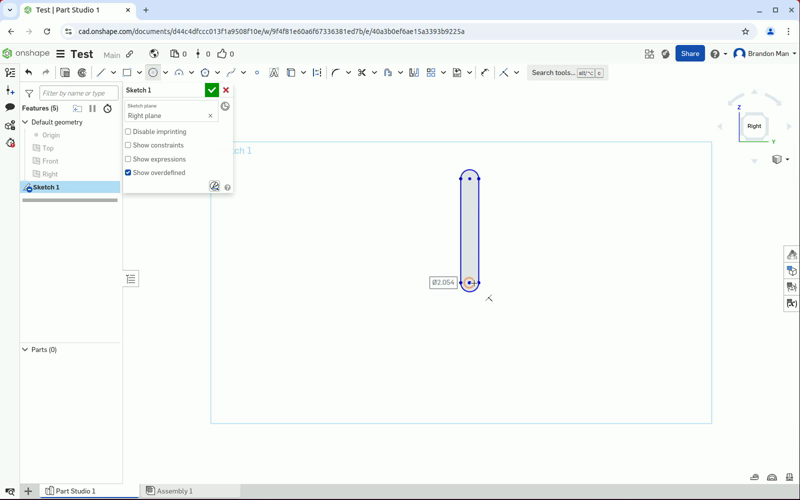
key(esc)
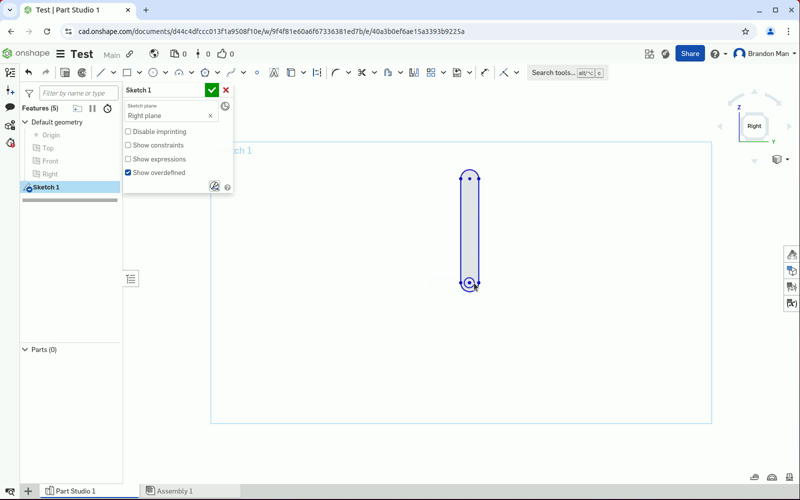
key(c)
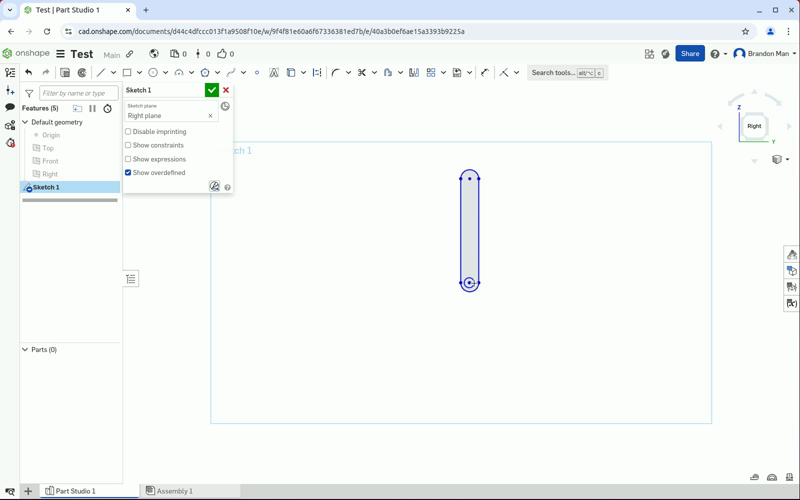
key_down(shift)
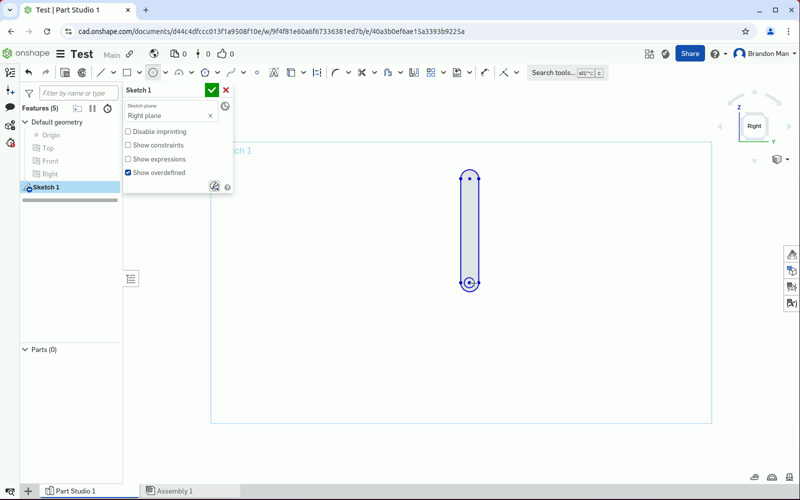
mouse_move(469, 178)
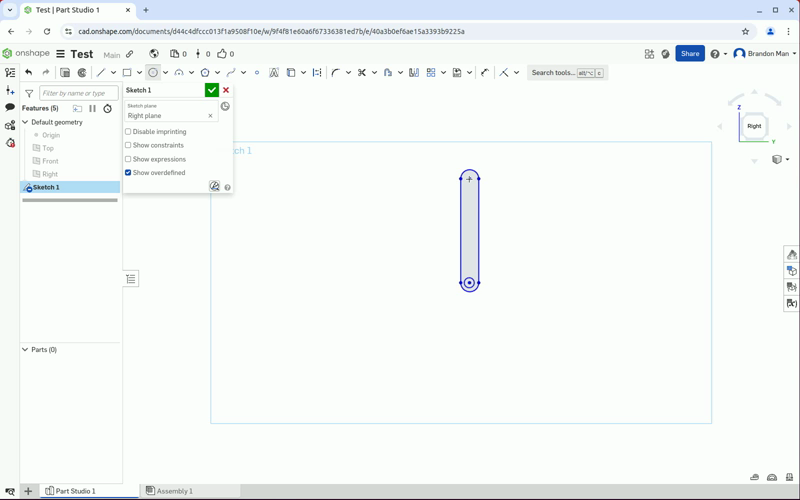
scroll(6)
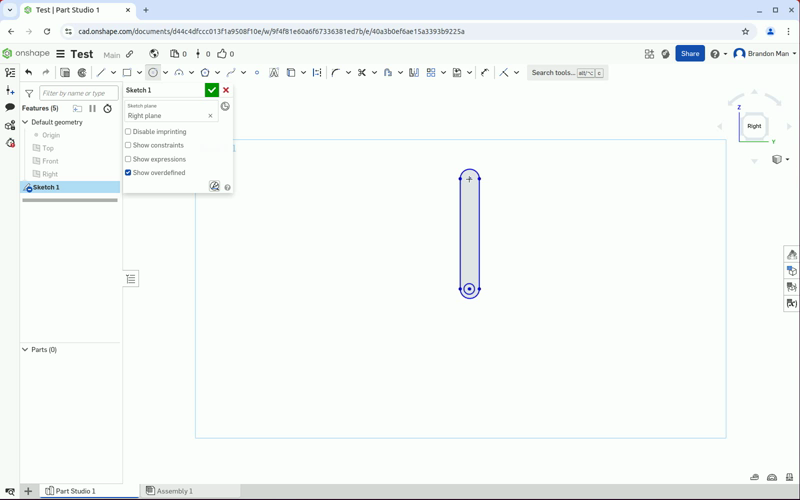
scroll(6)
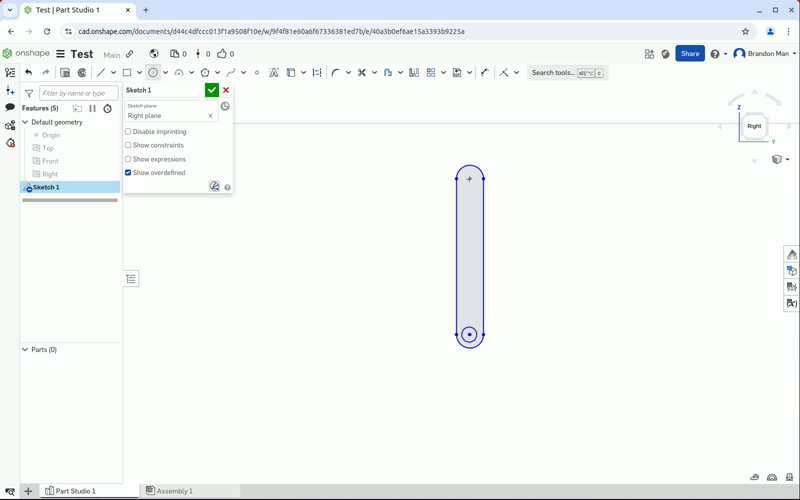
scroll(6)
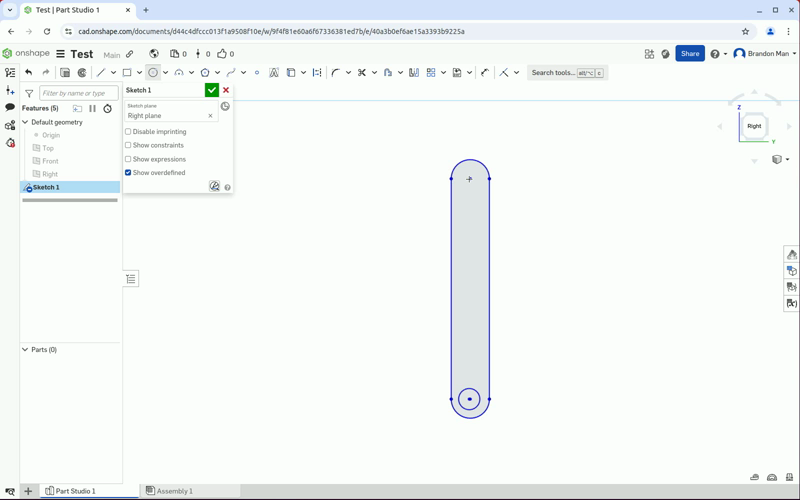
scroll(6)
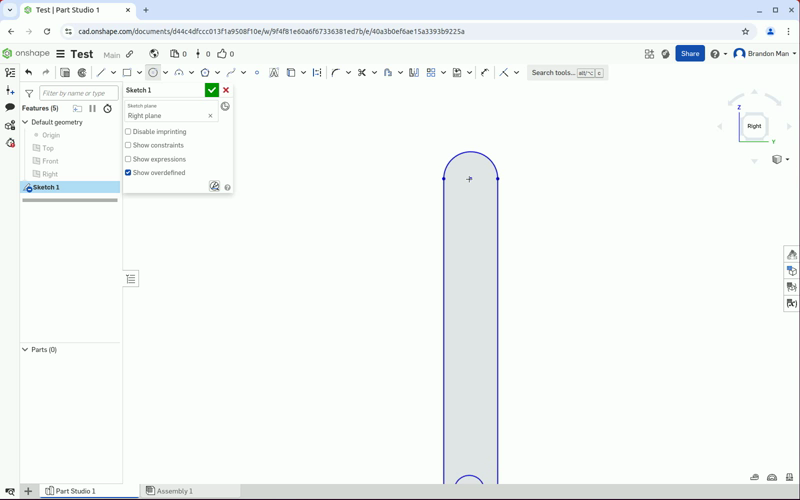
scroll(6)
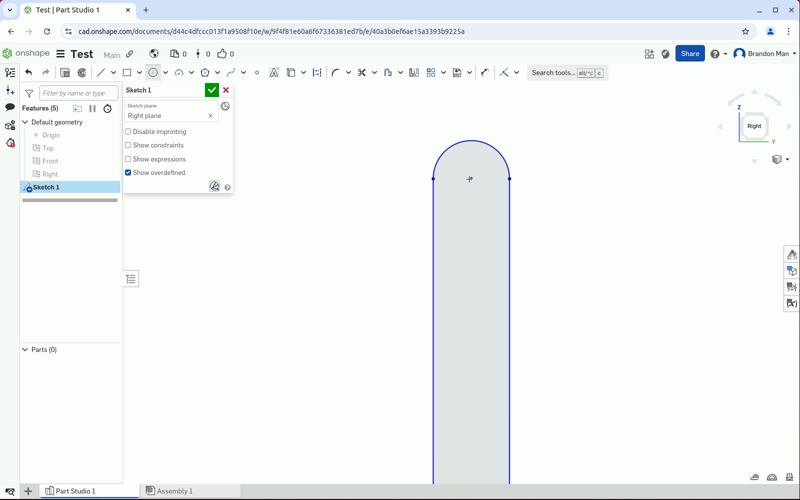
scroll(6)
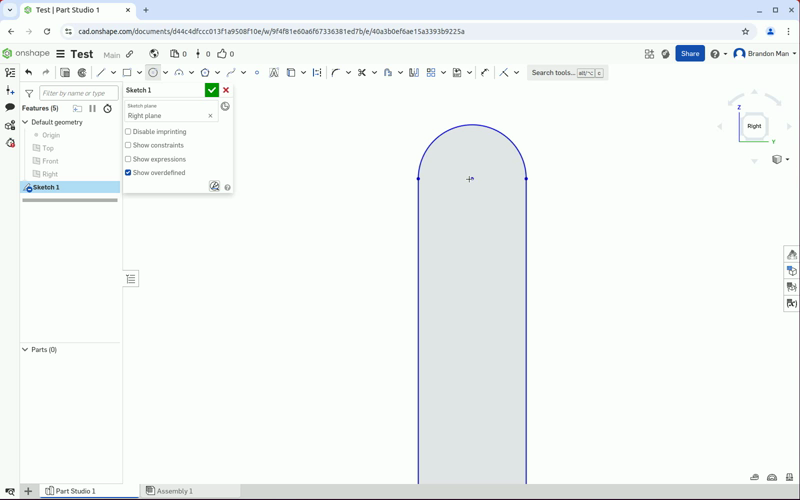
scroll(6)
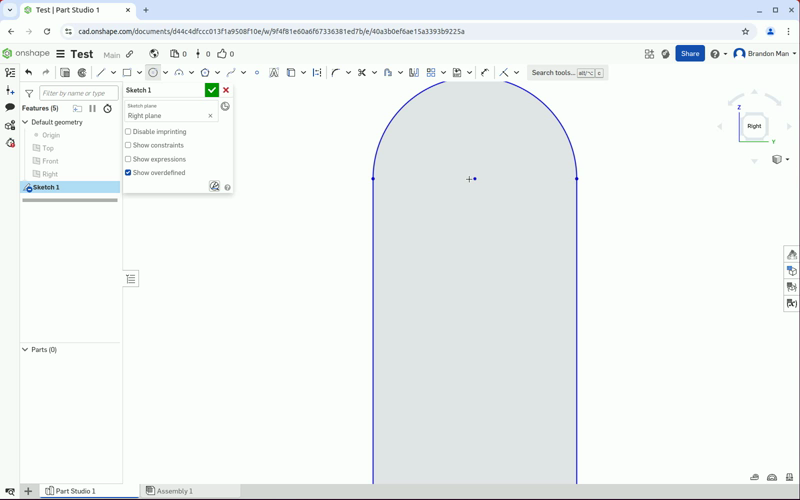
click(469, 178)
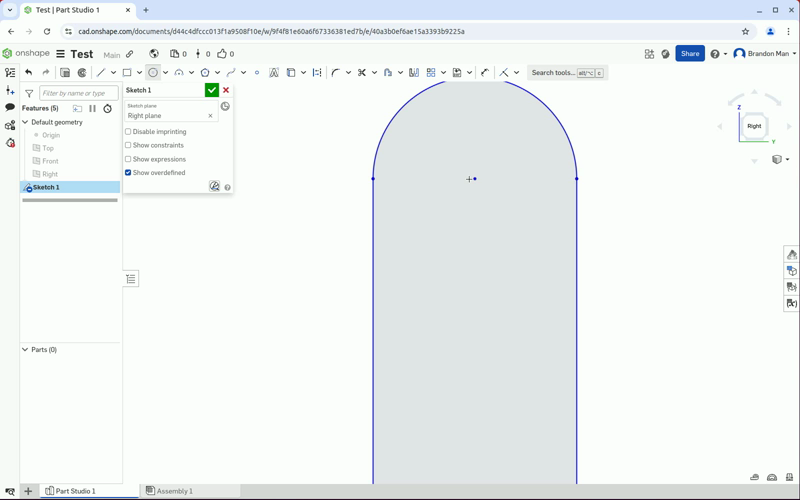
scroll(-6)
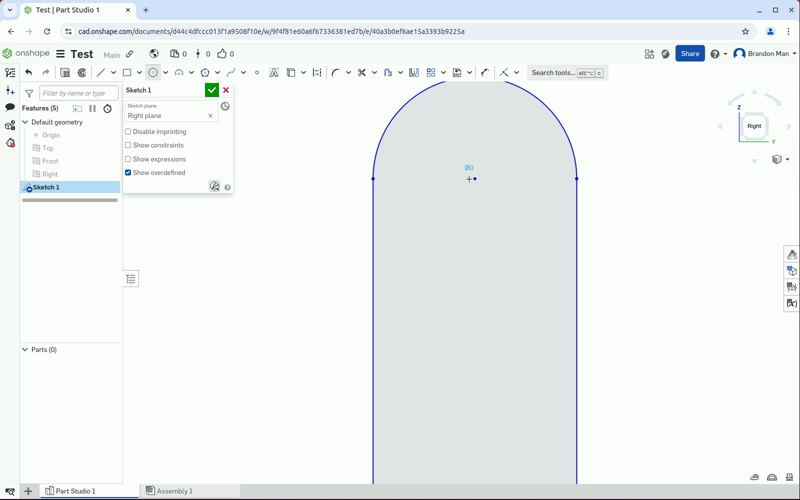
scroll(-6)
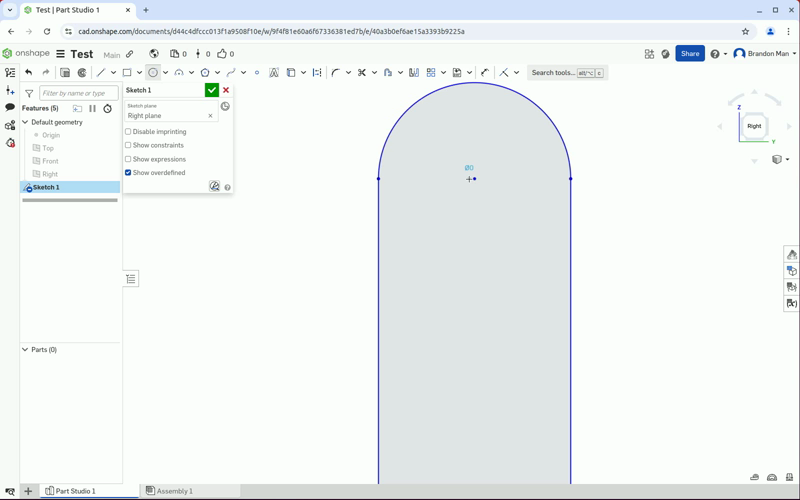
scroll(-6)
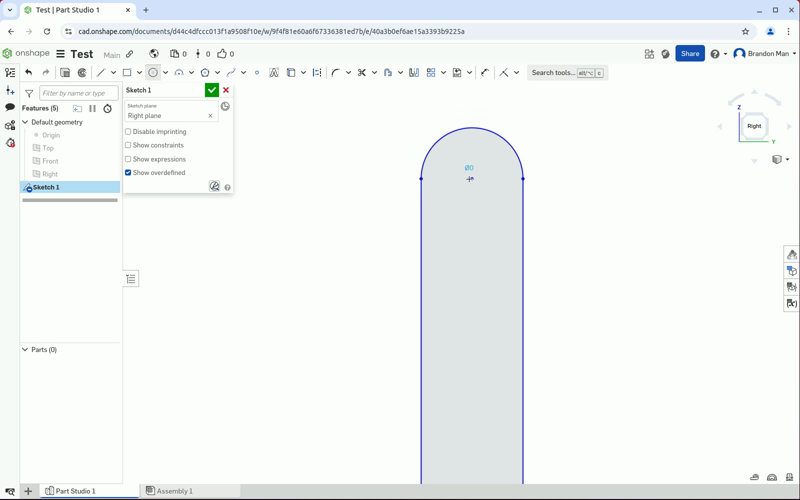
scroll(-6)
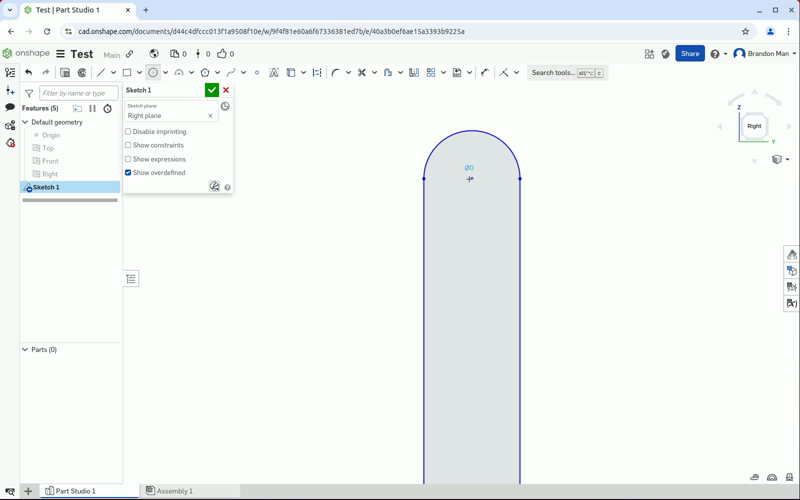
scroll(-6)
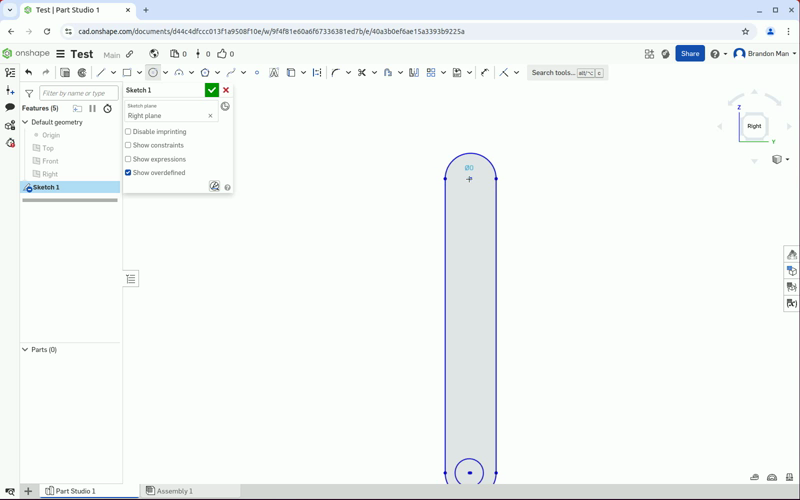
scroll(-6)
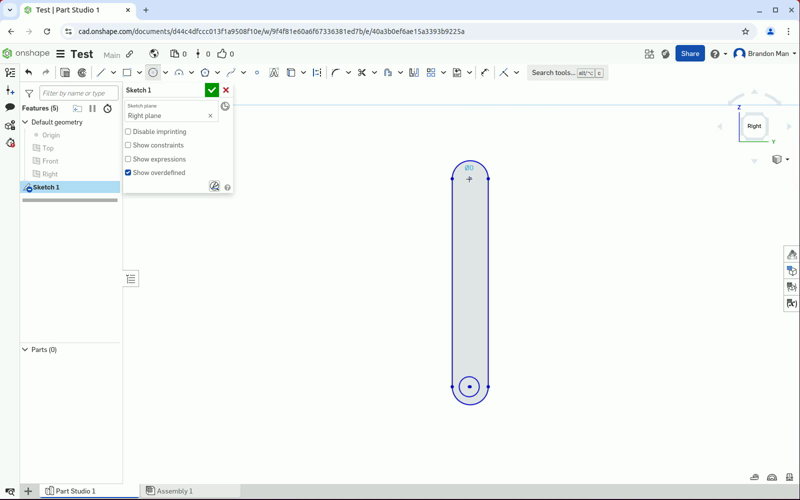
scroll(-6)
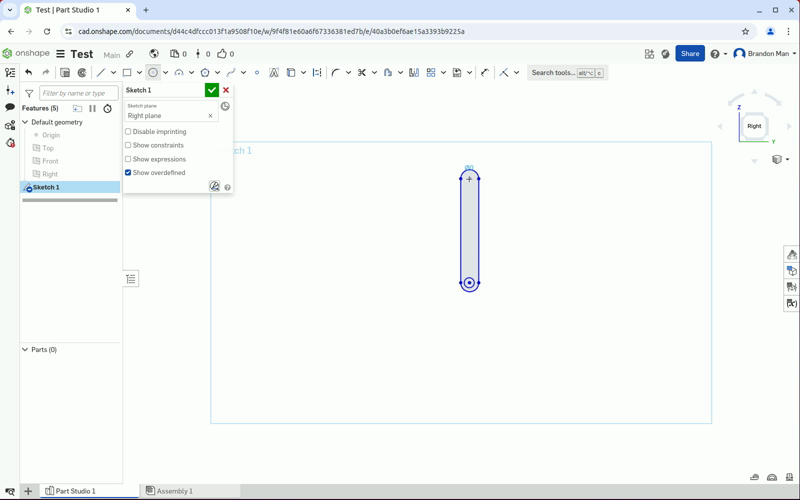
key_up(shift)
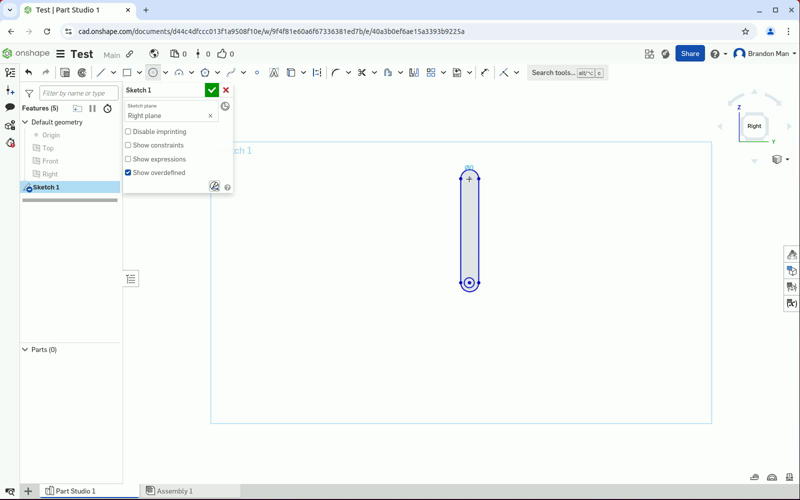
mouse_move(474, 178)
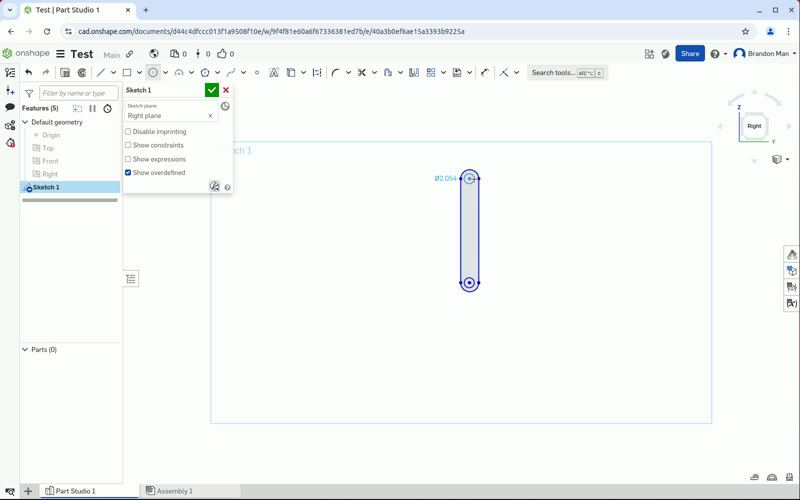
scroll(6)
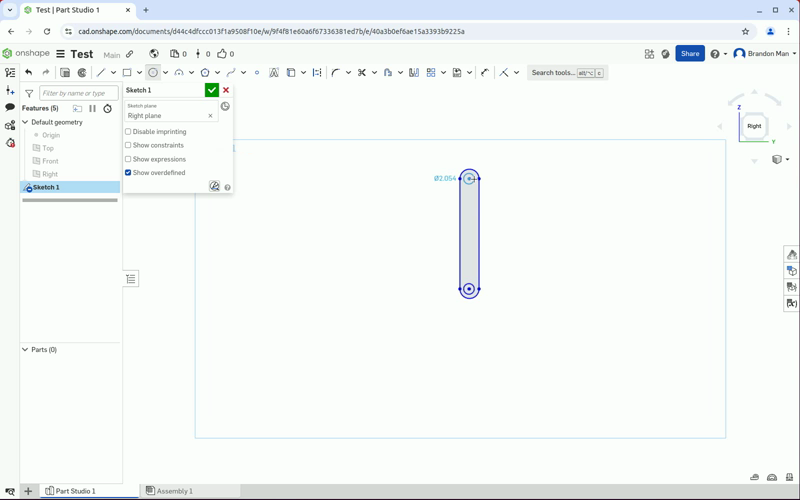
scroll(6)
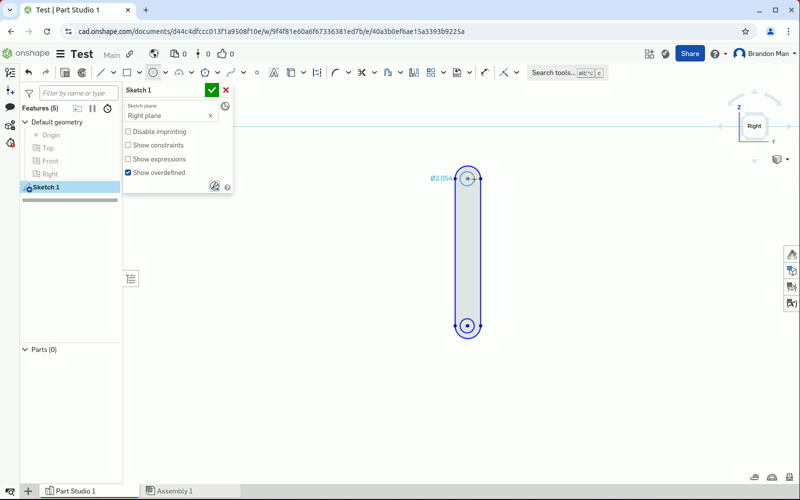
scroll(6)
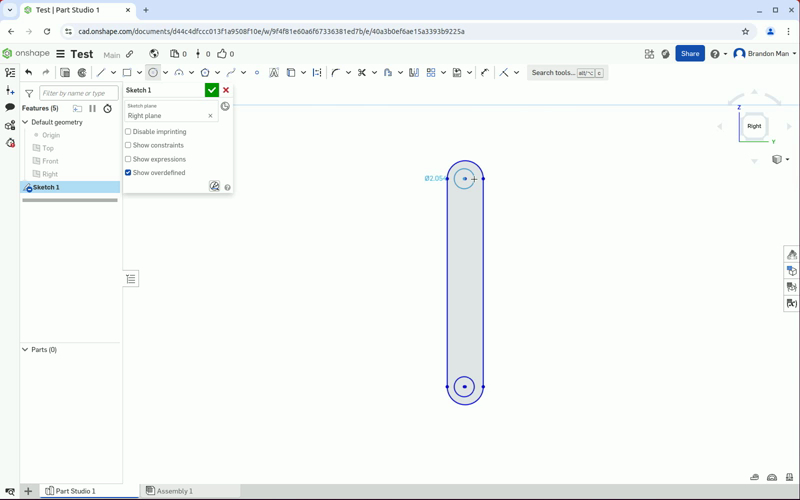
scroll(6)
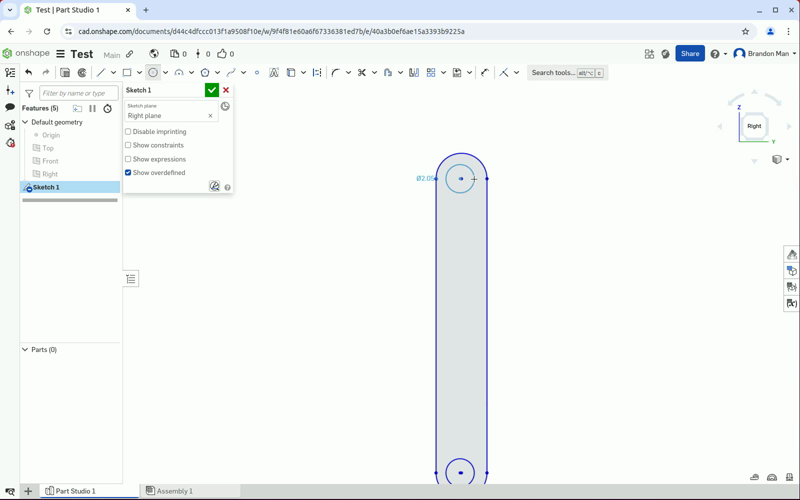
scroll(6)
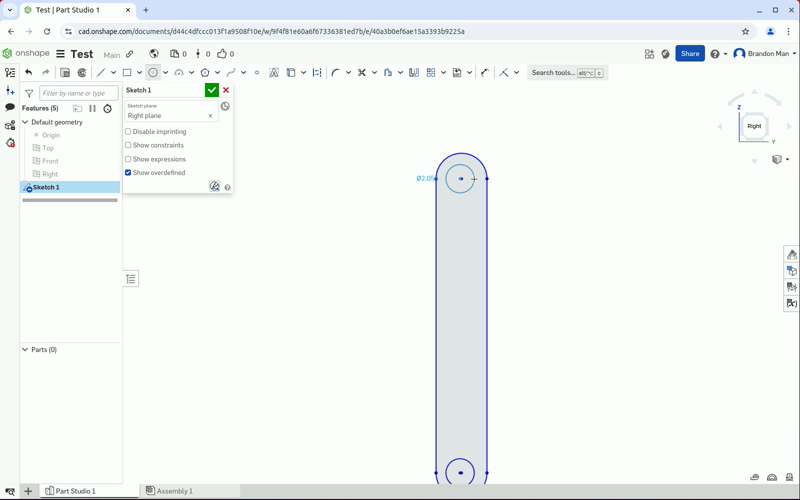
scroll(6)
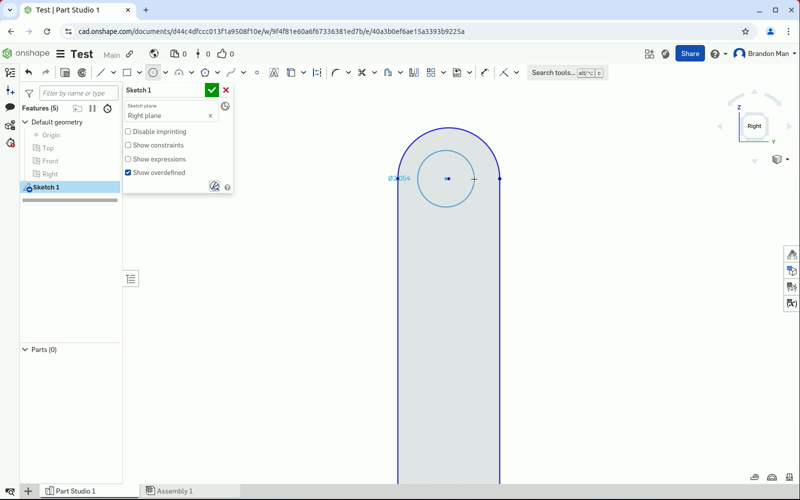
scroll(6)
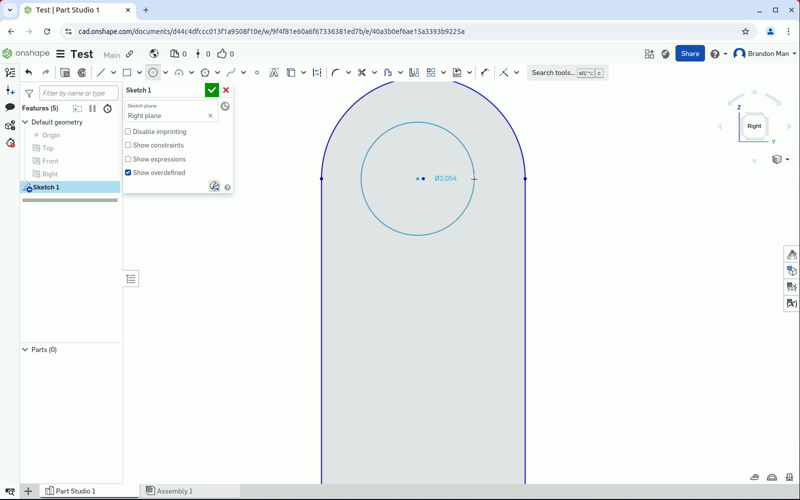
click(474, 178)
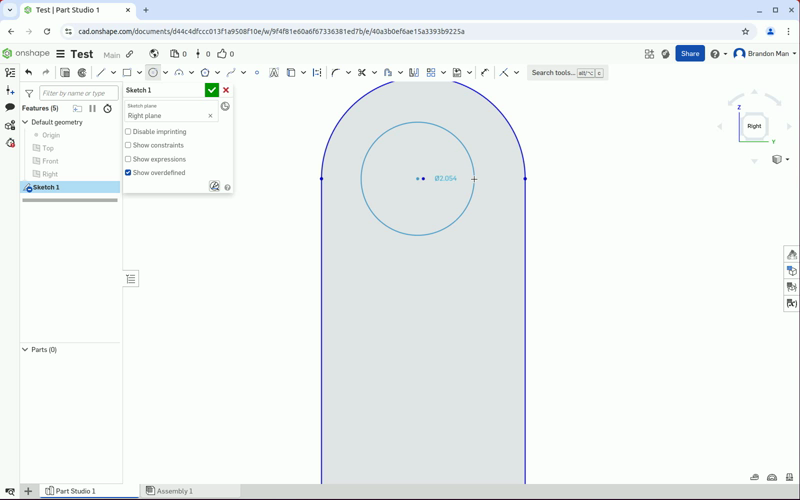
scroll(-6)
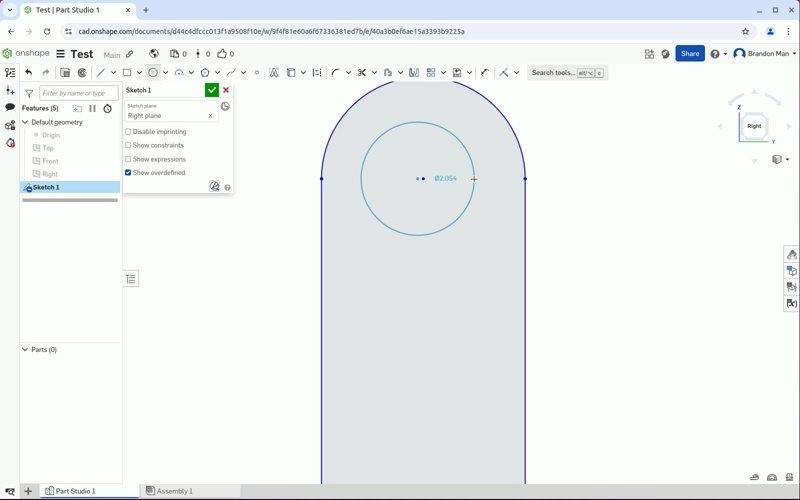
scroll(-6)
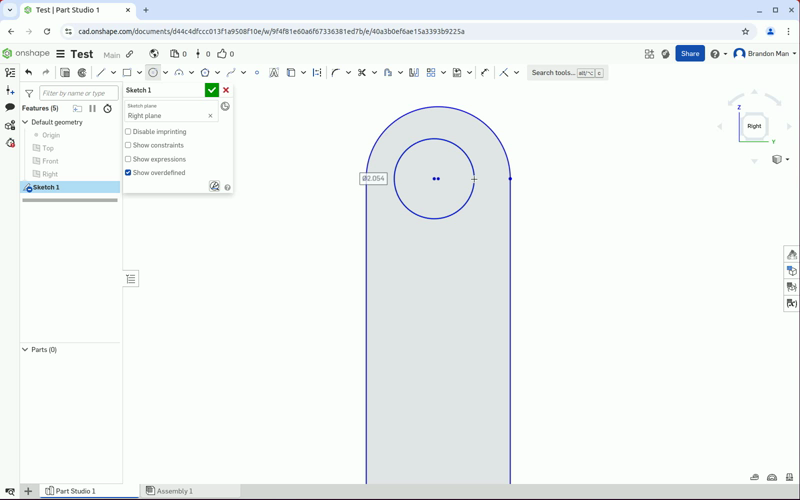
scroll(-6)
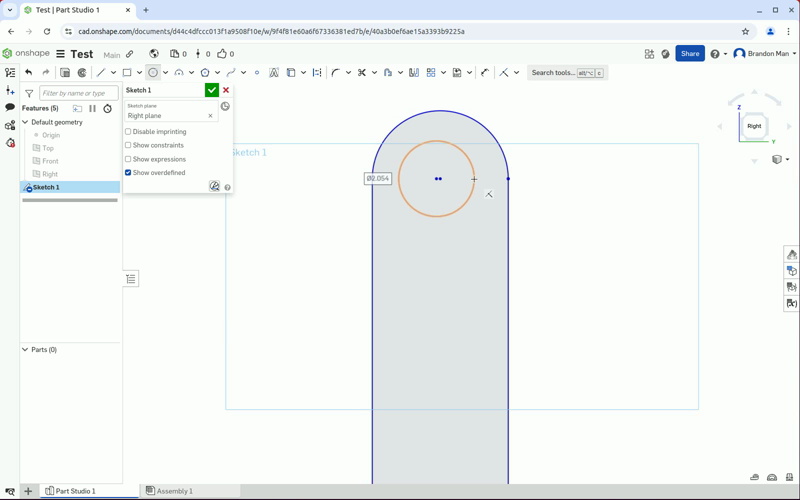
scroll(-6)
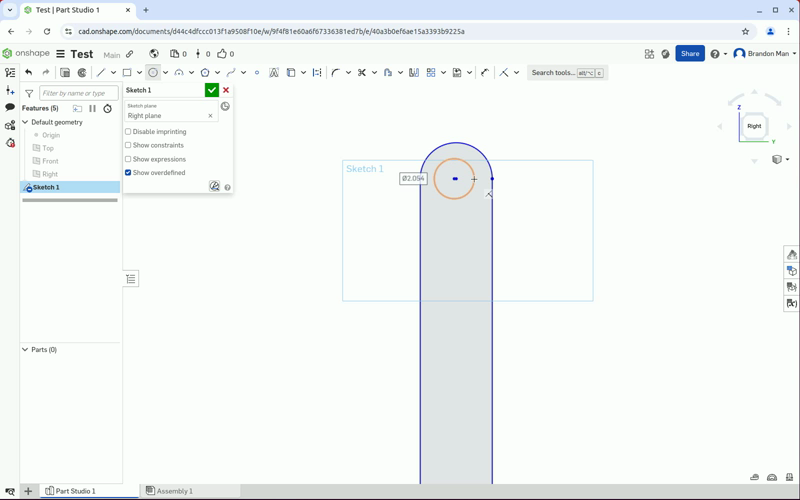
scroll(-6)
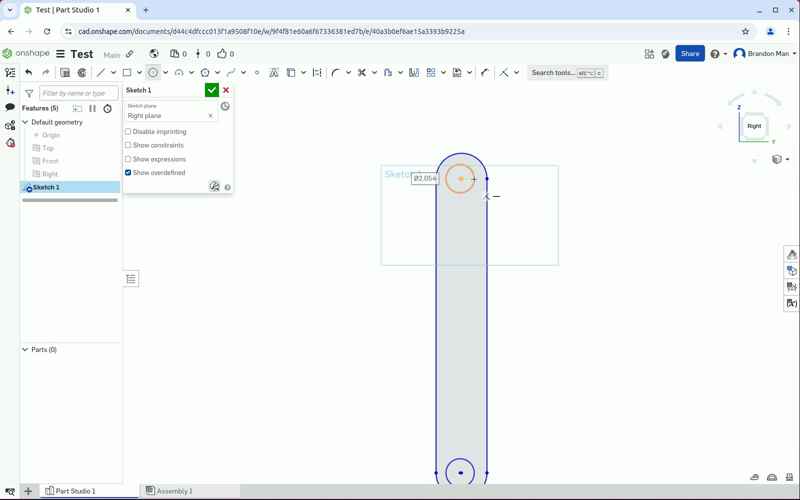
scroll(-6)
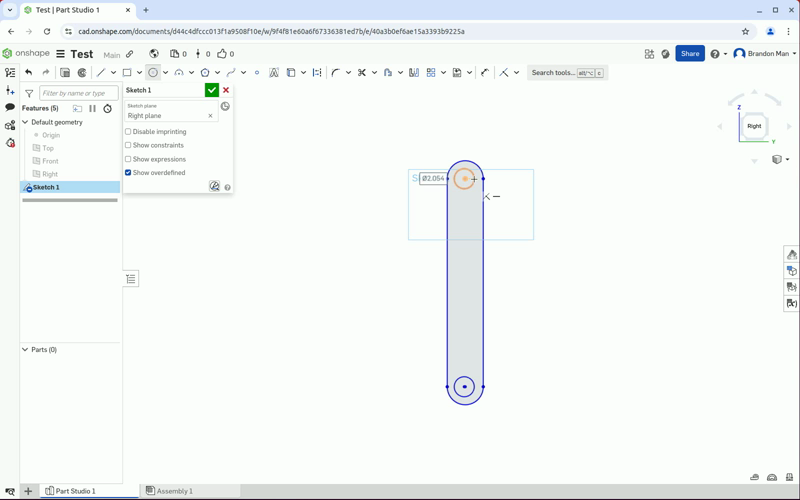
scroll(-6)
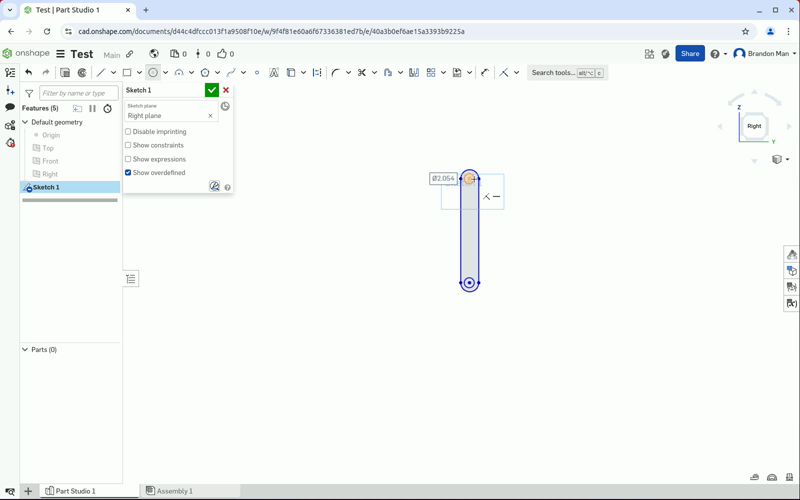
key(esc)
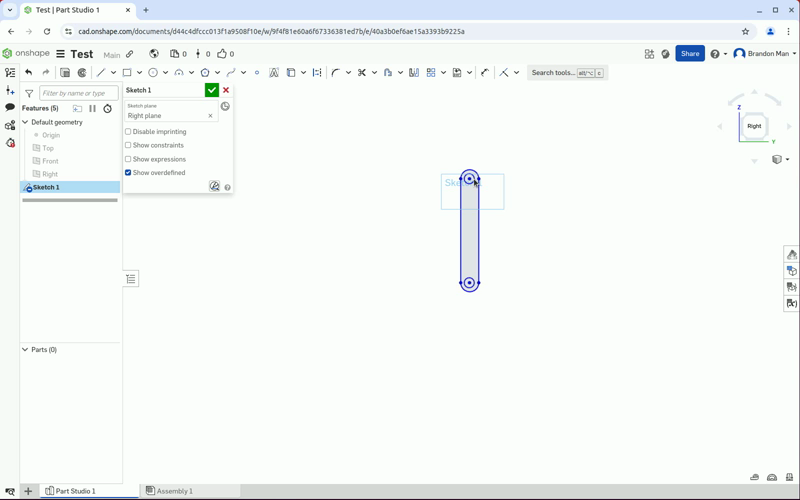
mouse_move(474, 260)
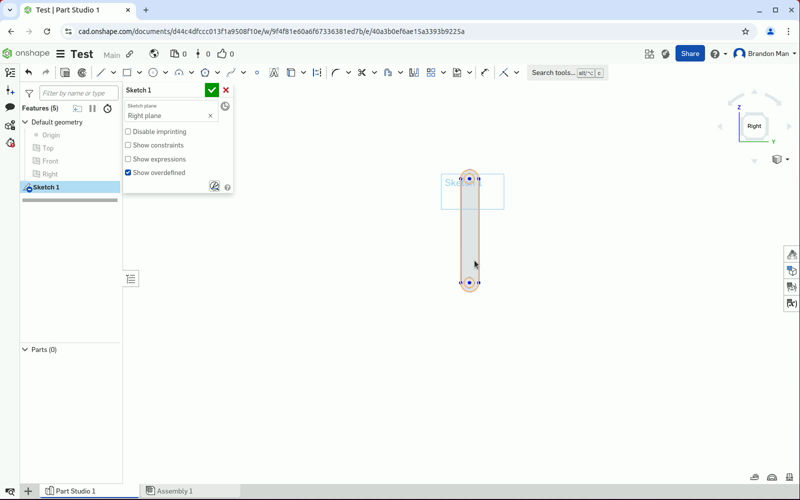
click(474, 260)
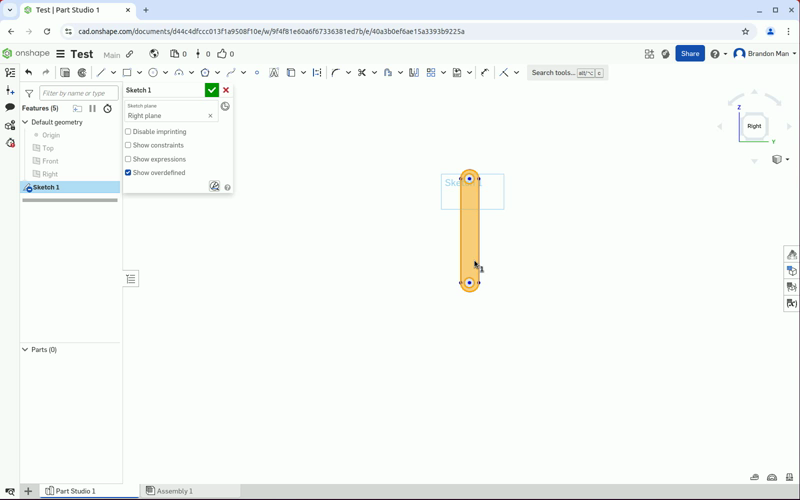
mouse_move(73, 352)
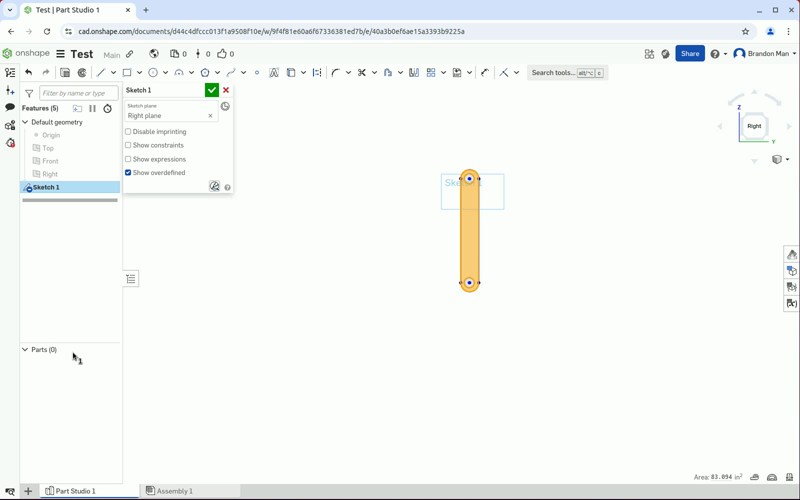
key(shift+y)
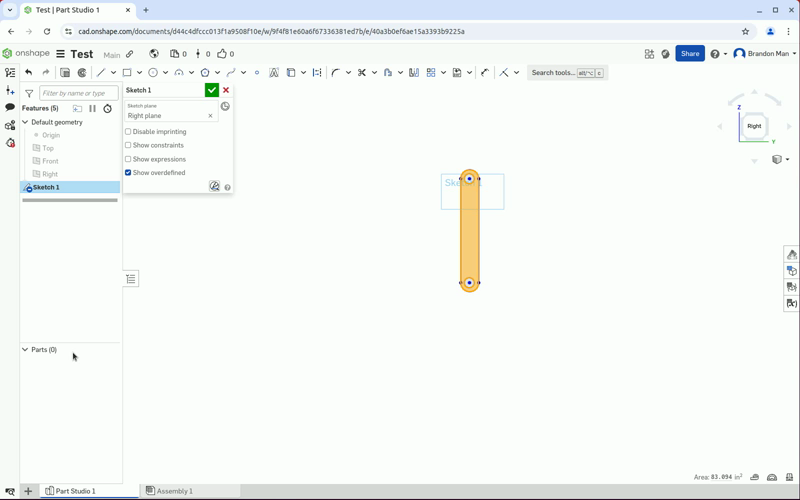
key(shift+e)
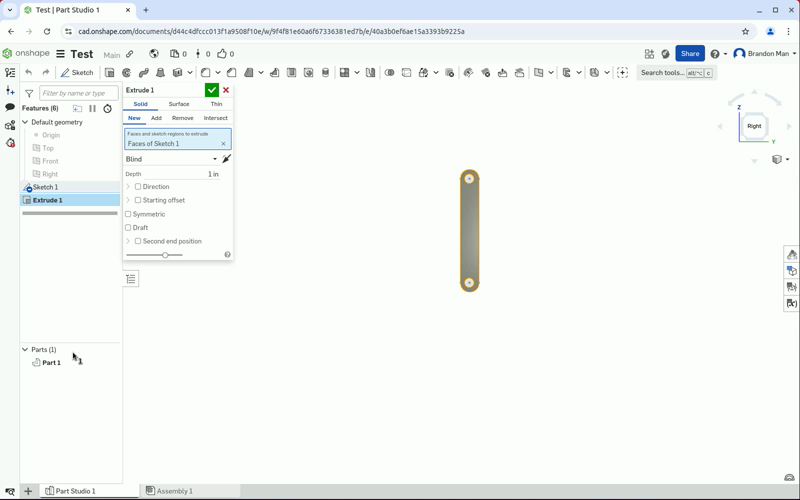
mouse_move(143, 106)
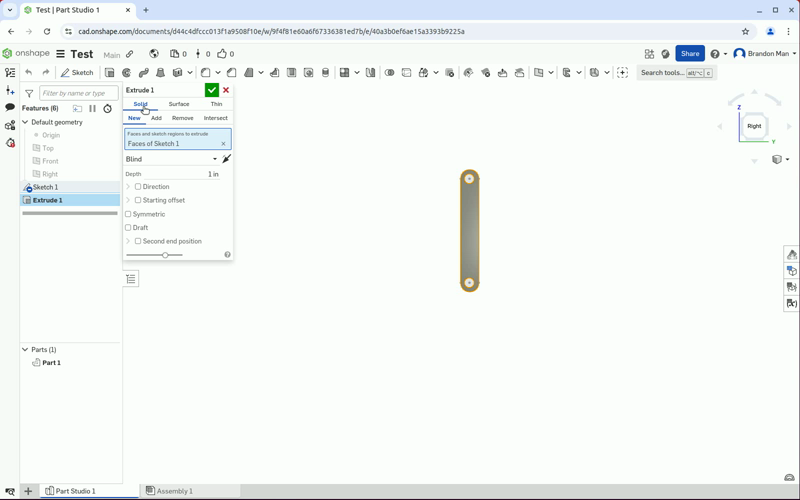
click(143, 106)
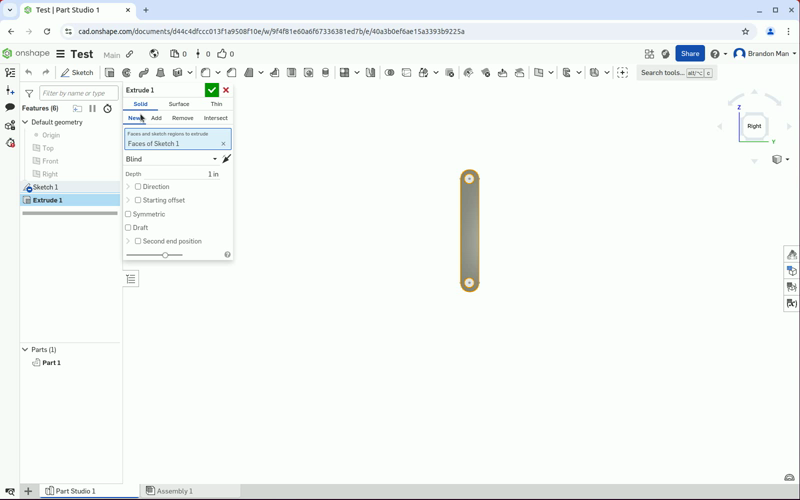
mouse_move(137, 120)
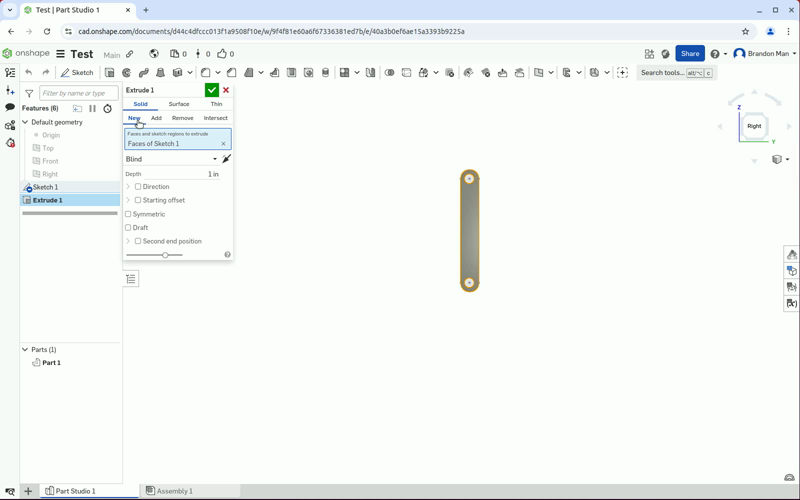
click(137, 120)
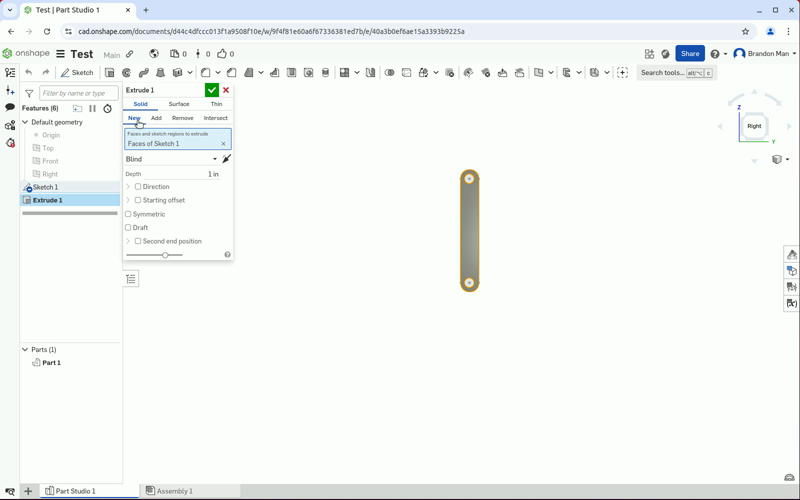
key(tab, 4)
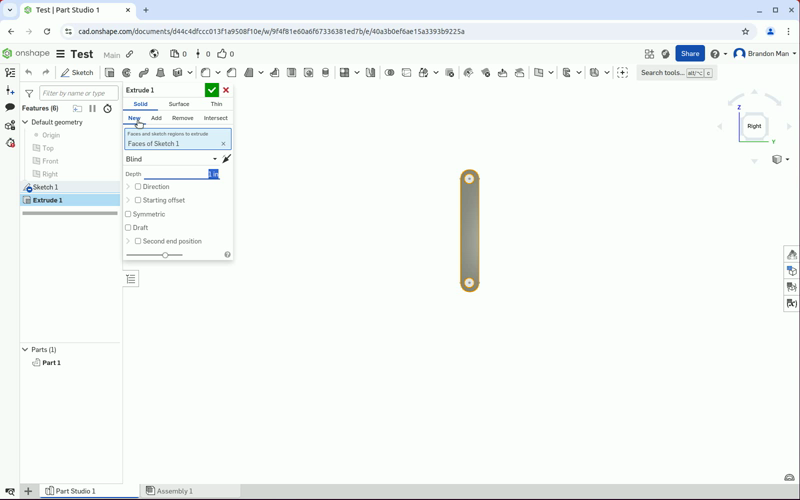
text(1.444)
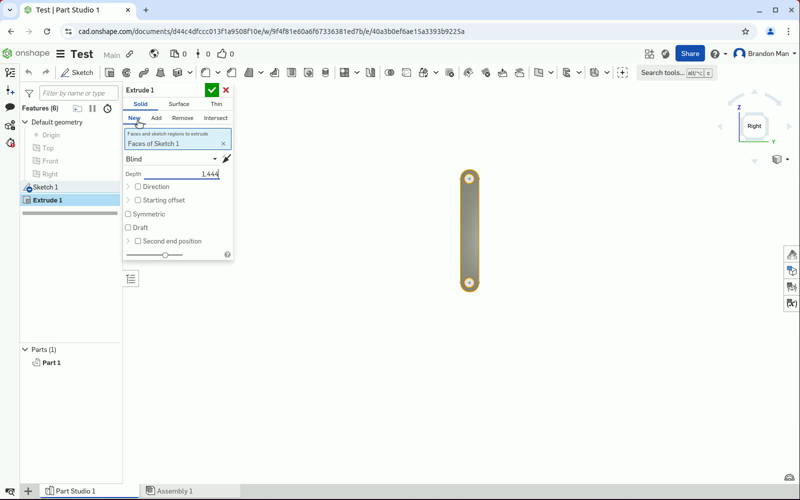
key(enter)
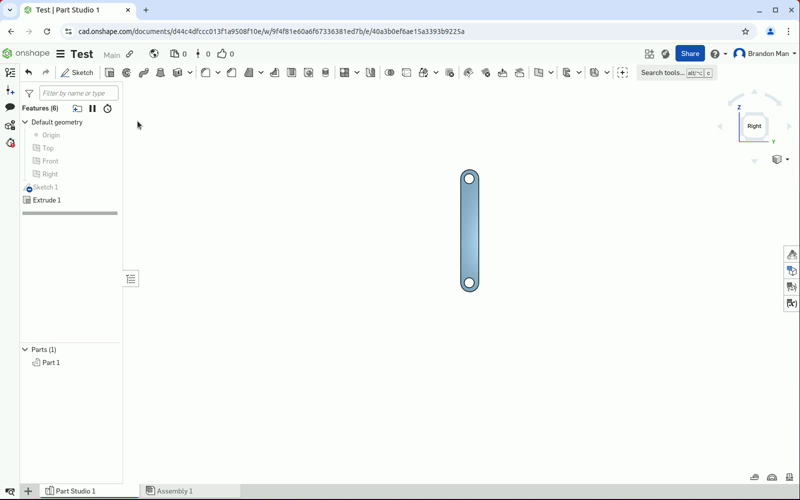
key(shift+h)
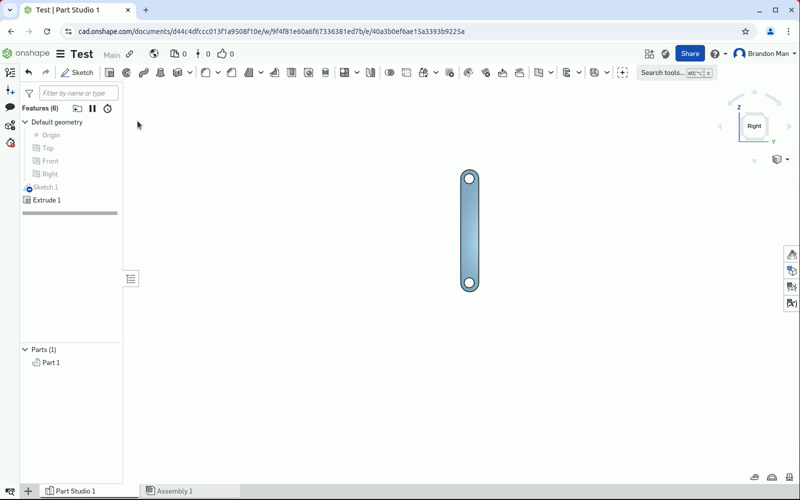
key(shift+h)
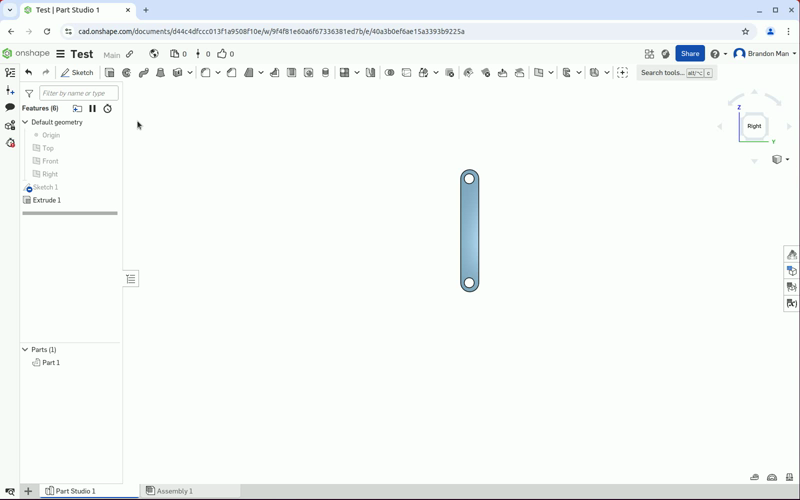
mouse_move(73, 189)
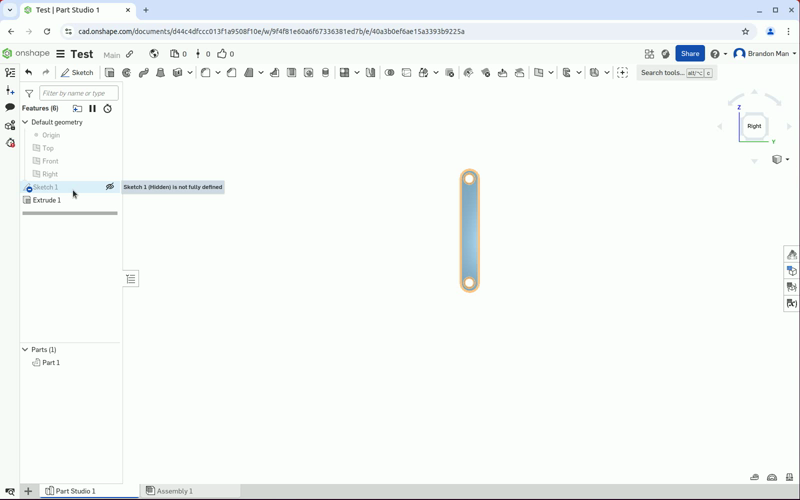
click(73, 189)
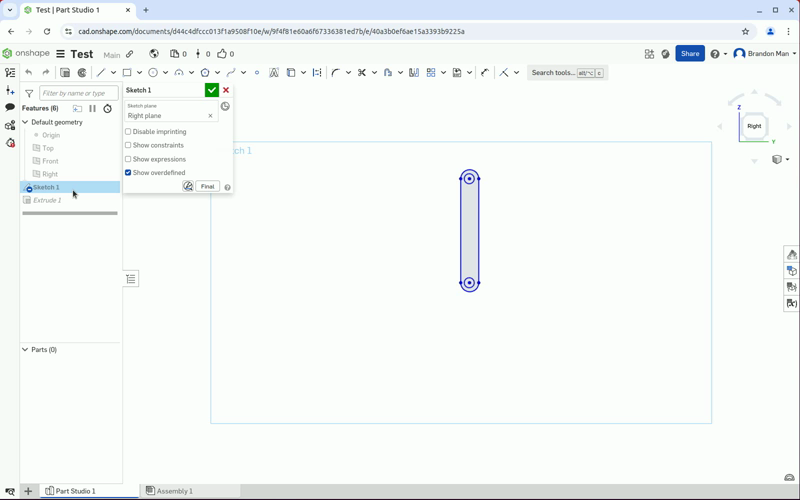
mouse_move(229, 92)
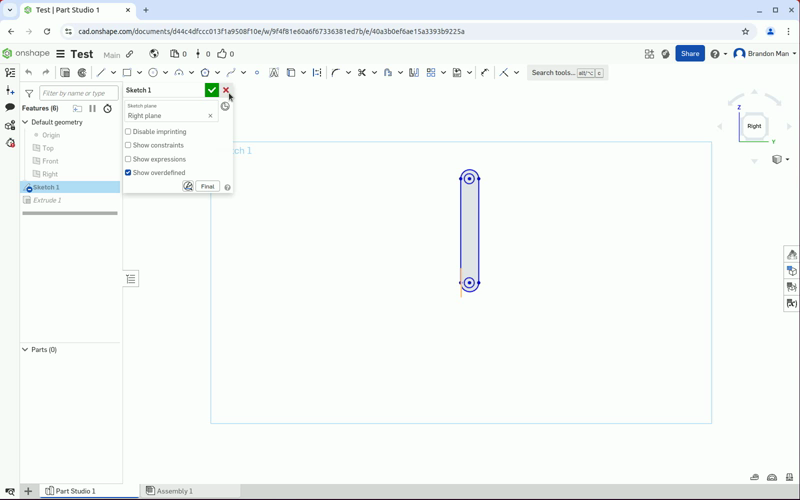
click(229, 92)
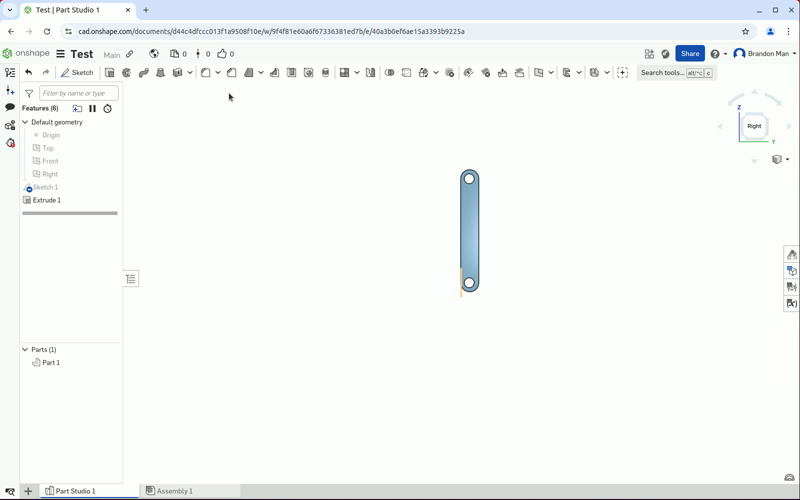
mouse_move(541, 75)
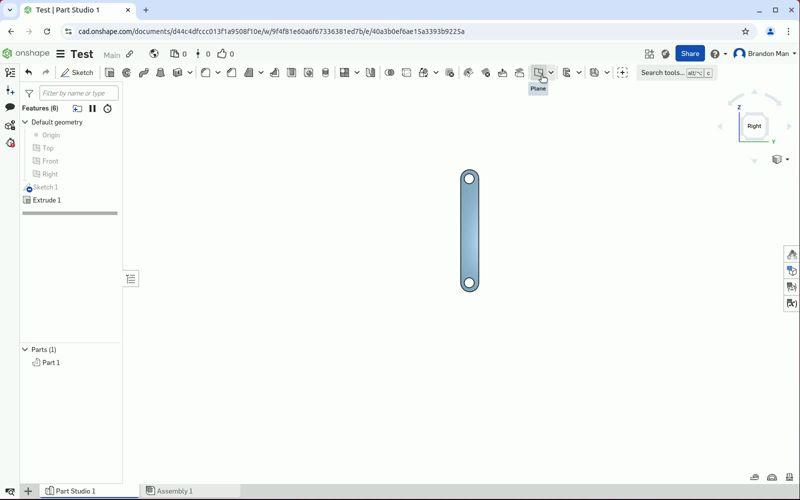
click(541, 75)
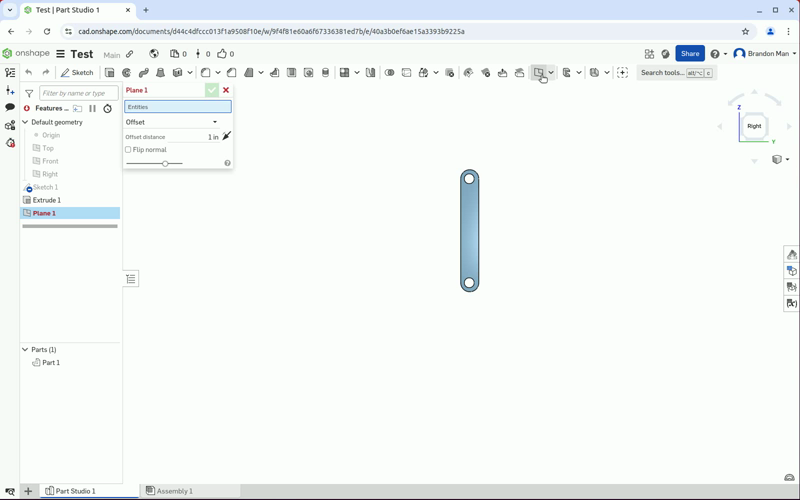
mouse_move(73, 176)
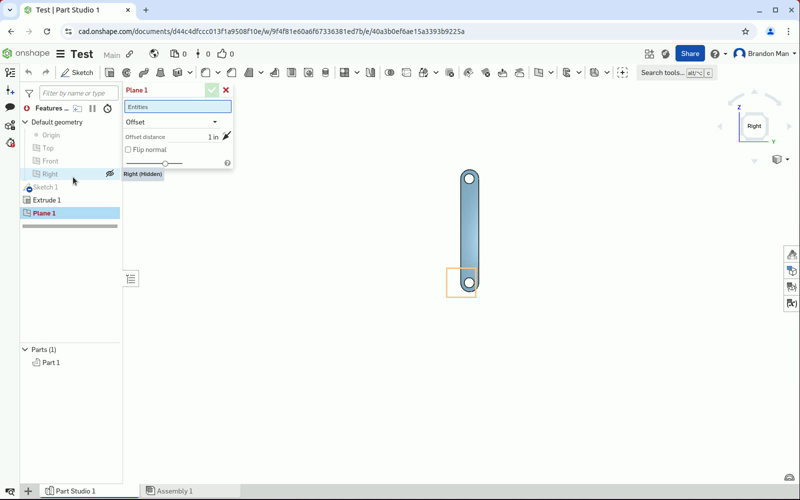
click(73, 176)
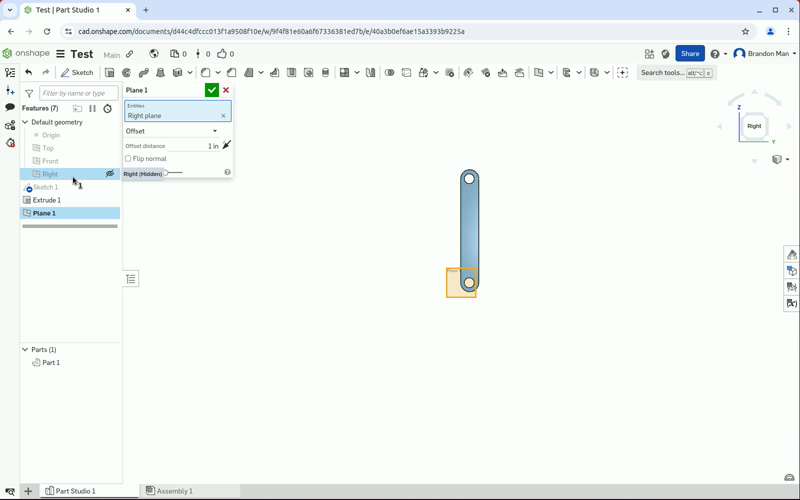
key(tab, 2)
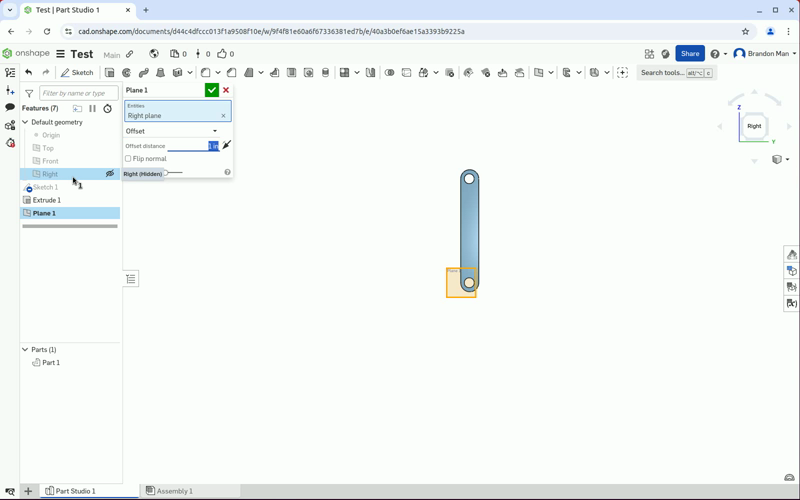
text(1.448)
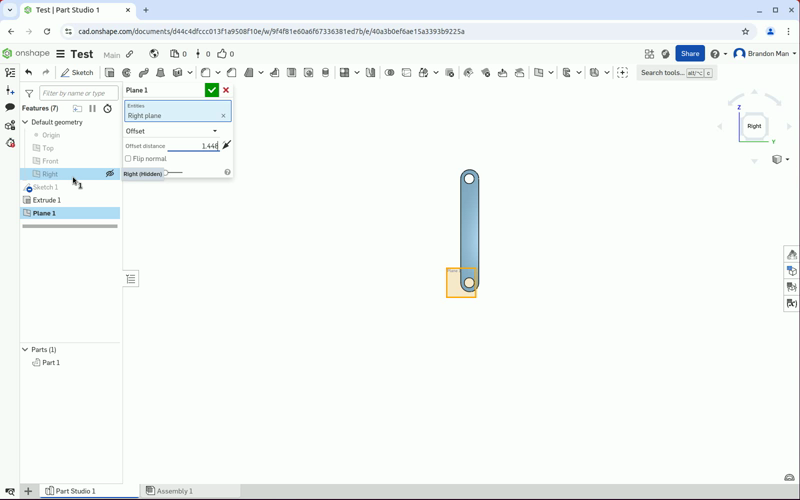
key(enter, 2)
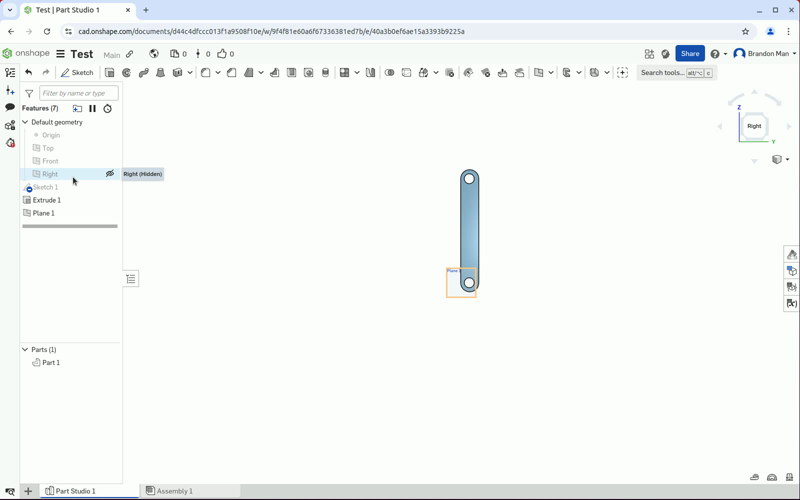
key(shift+s)
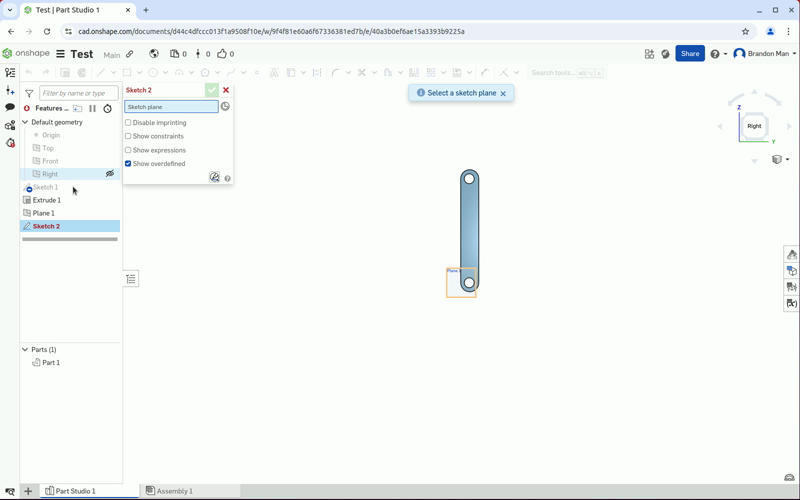
mouse_move(73, 215)
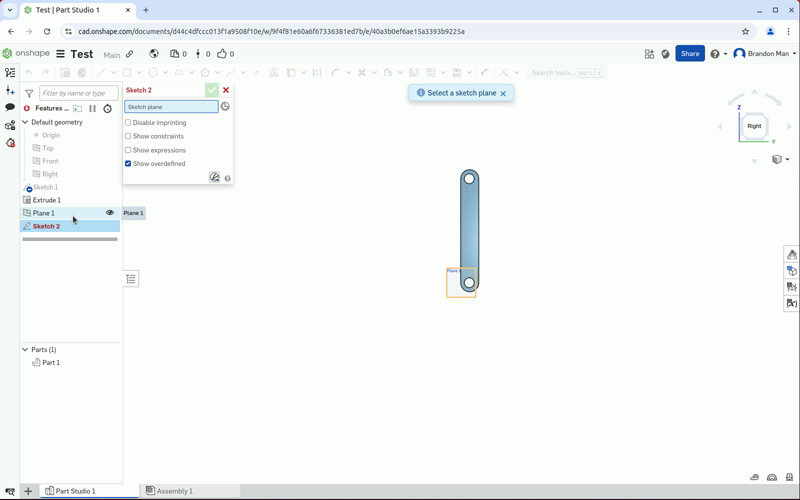
click(73, 215)
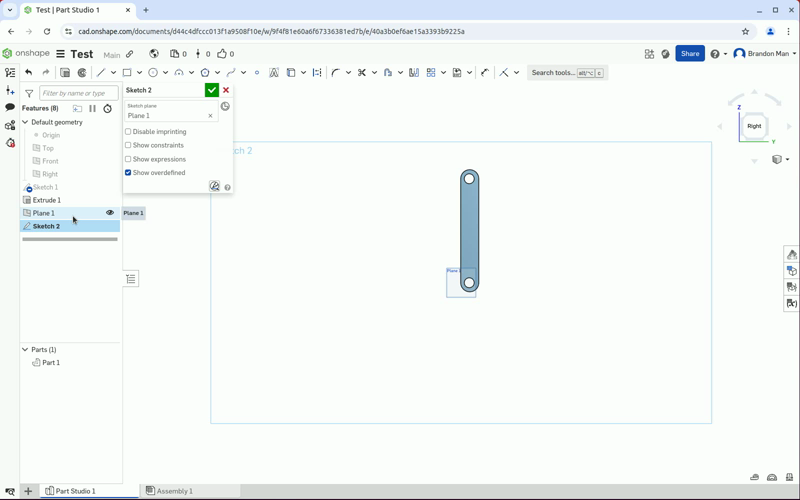
mouse_move(73, 352)
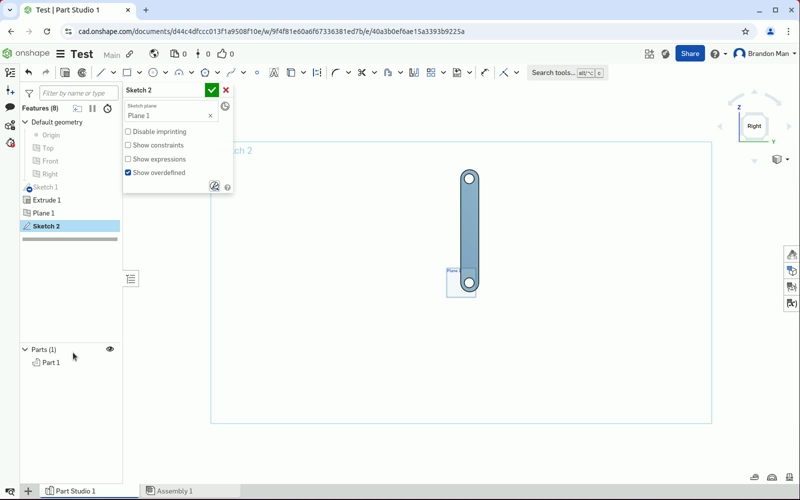
key(y)
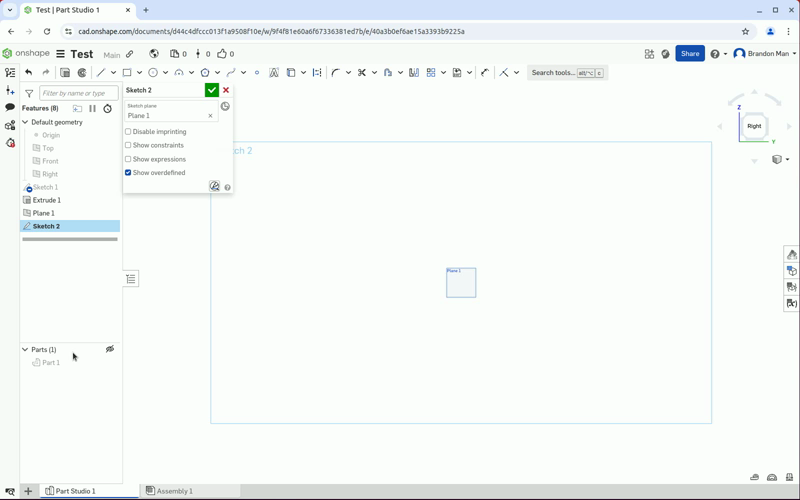
key(c)
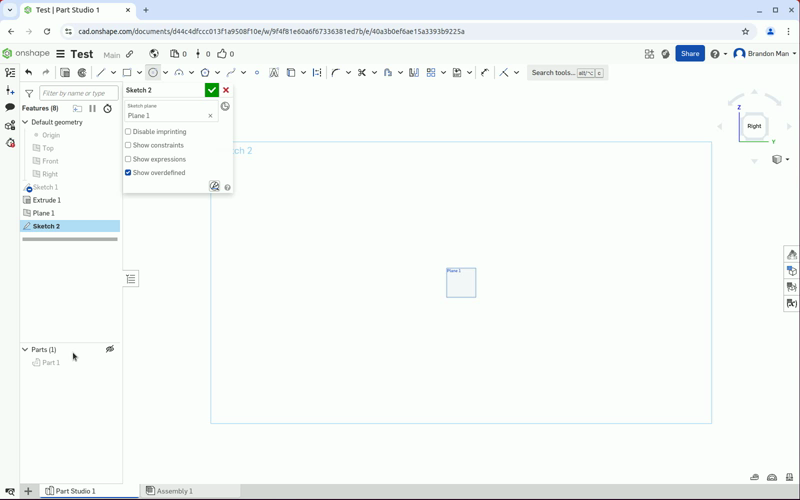
key_down(shift)
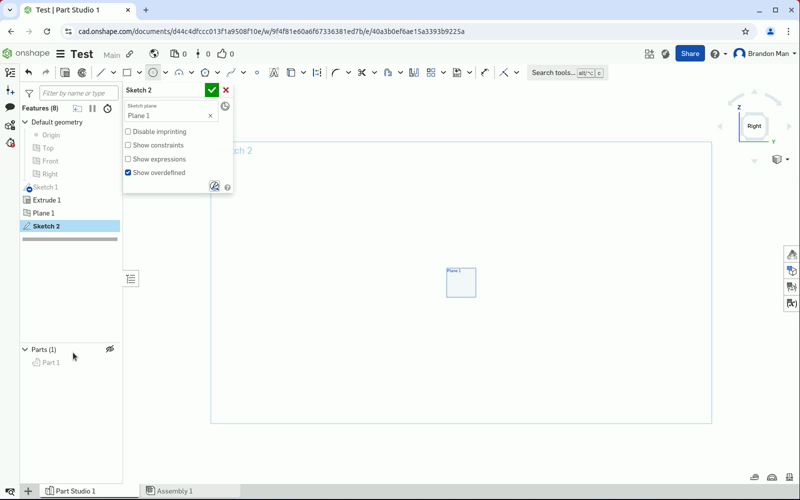
mouse_move(470, 178)
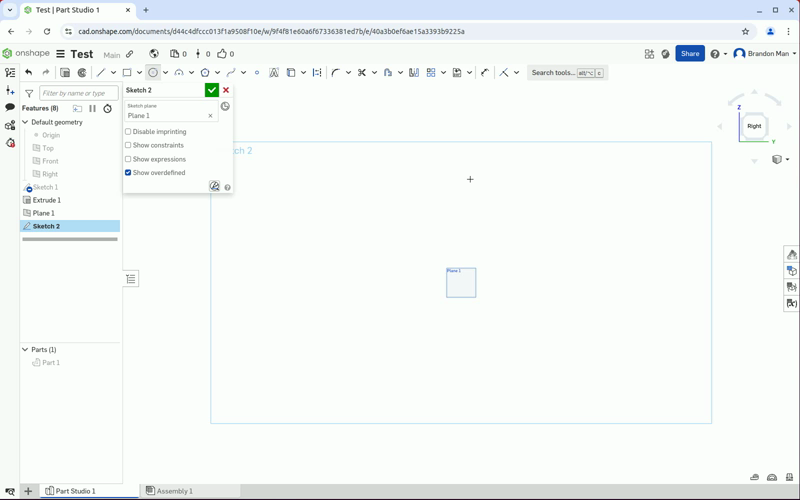
click(470, 178)
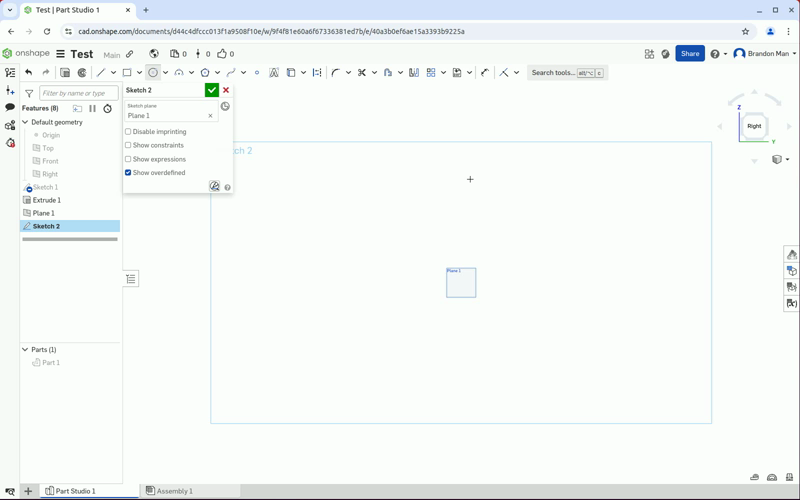
key_up(shift)
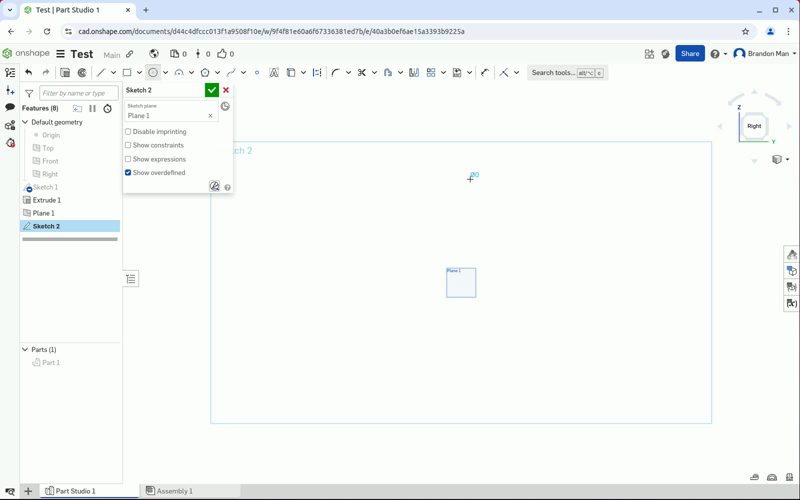
mouse_move(472, 178)
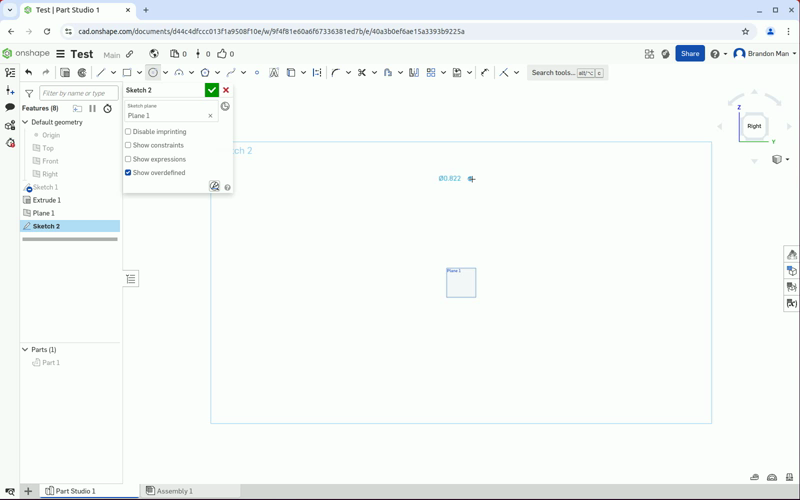
scroll(6)
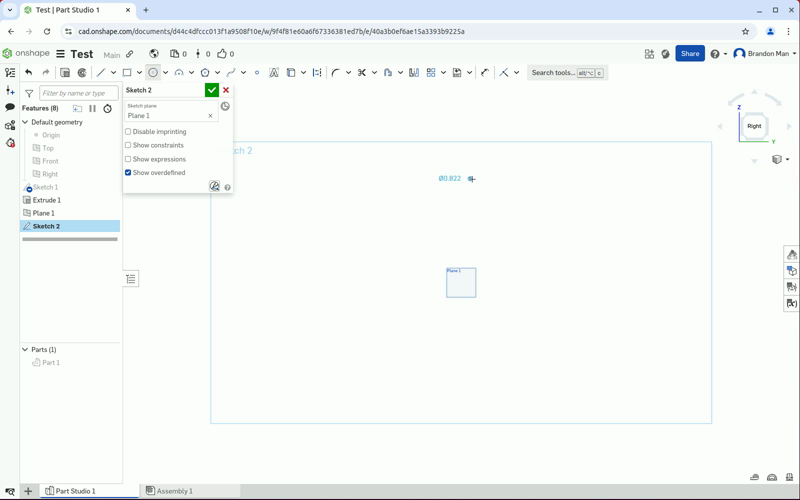
scroll(6)
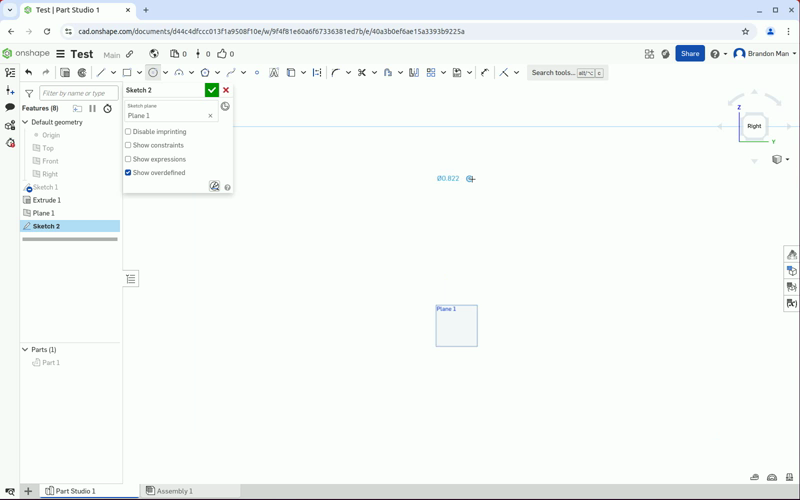
scroll(6)
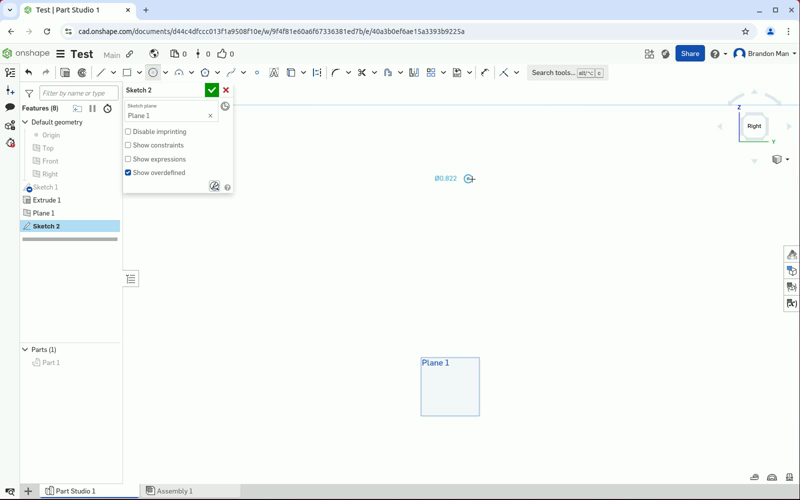
scroll(6)
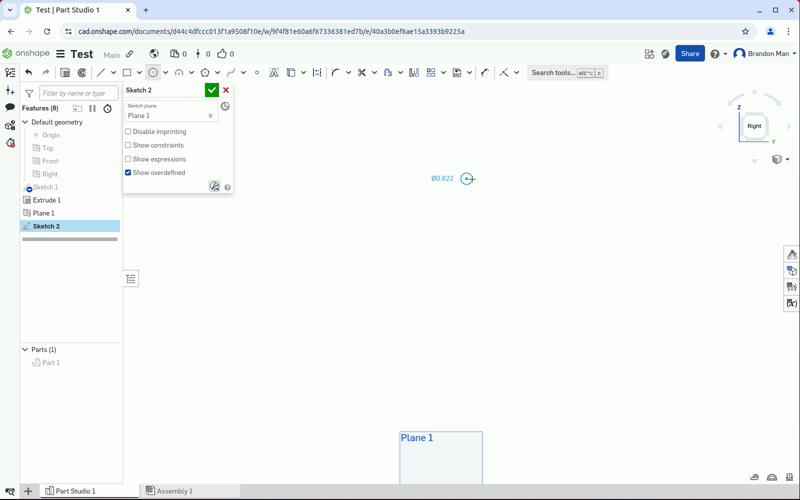
scroll(6)
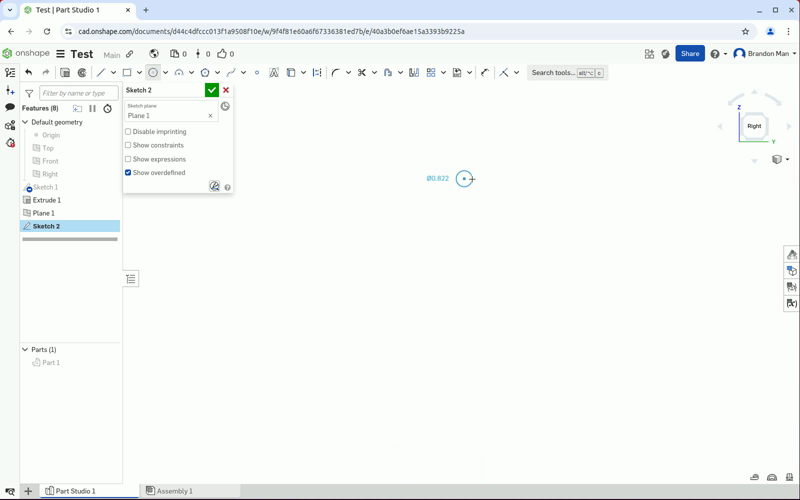
scroll(6)
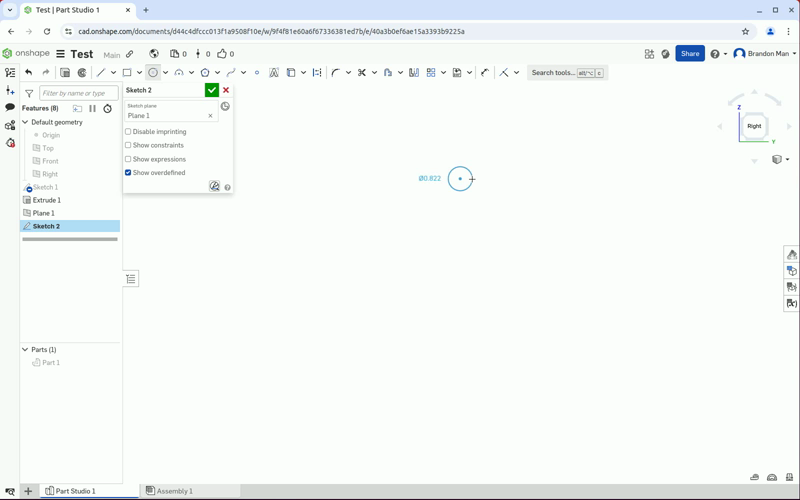
scroll(6)
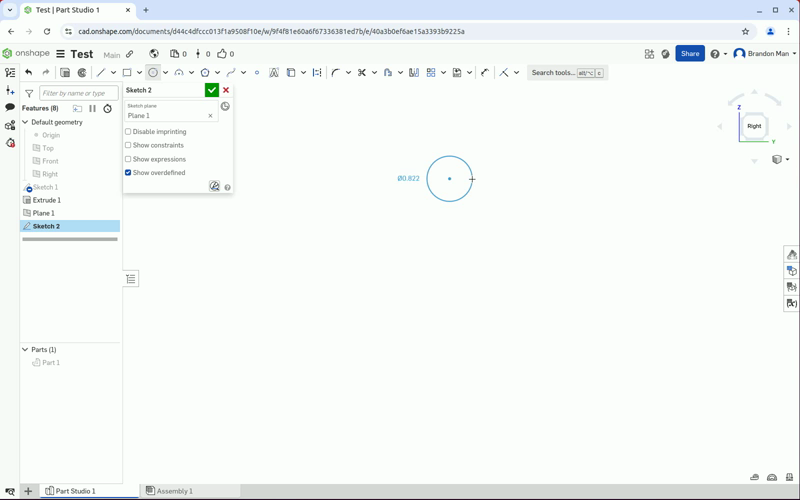
click(472, 178)
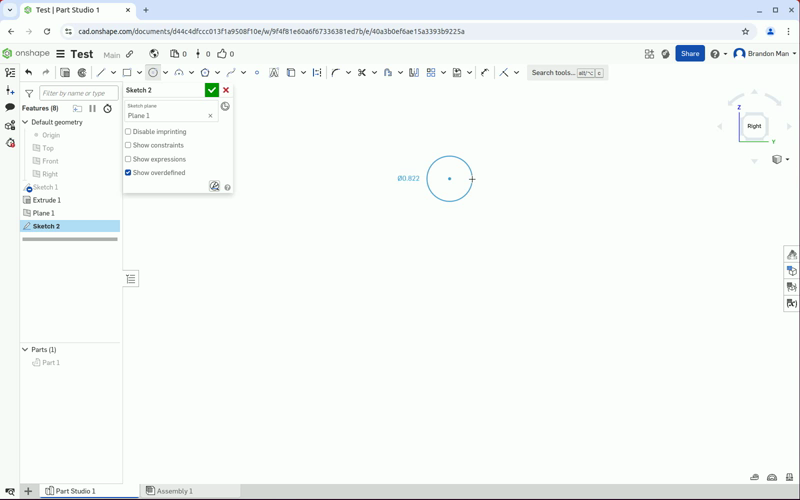
scroll(-6)
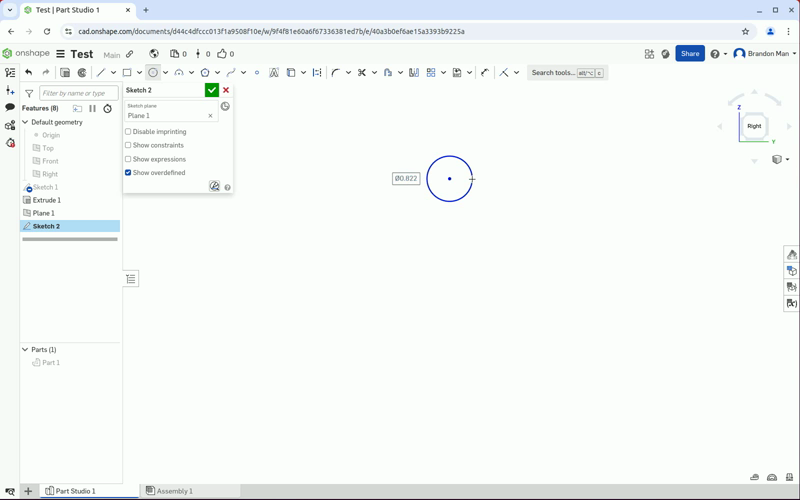
scroll(-6)
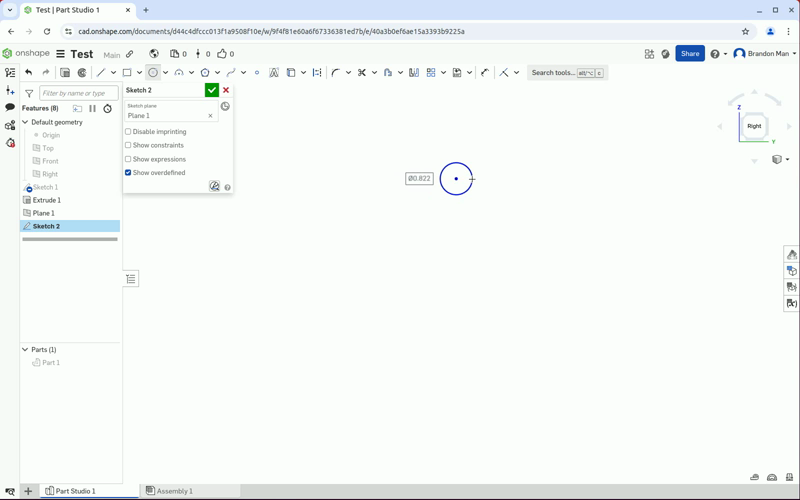
scroll(-6)
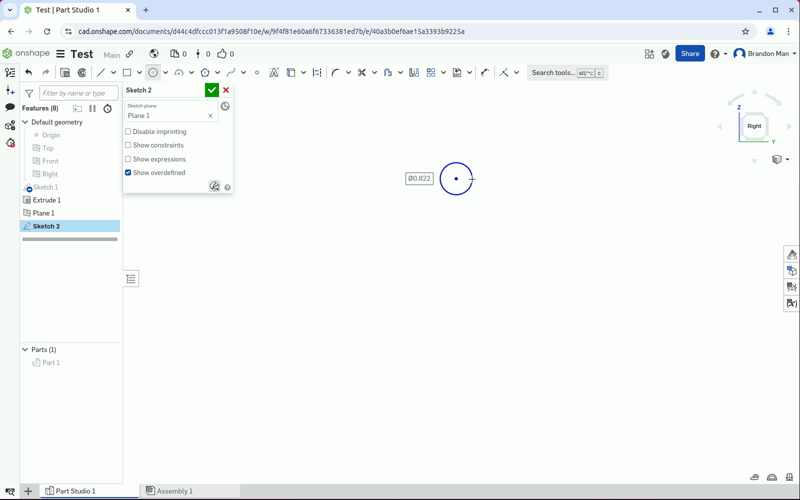
scroll(-6)
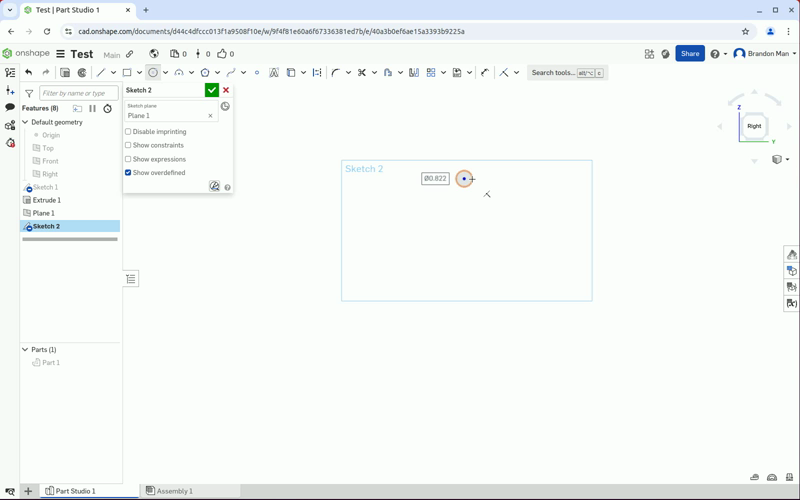
scroll(-6)
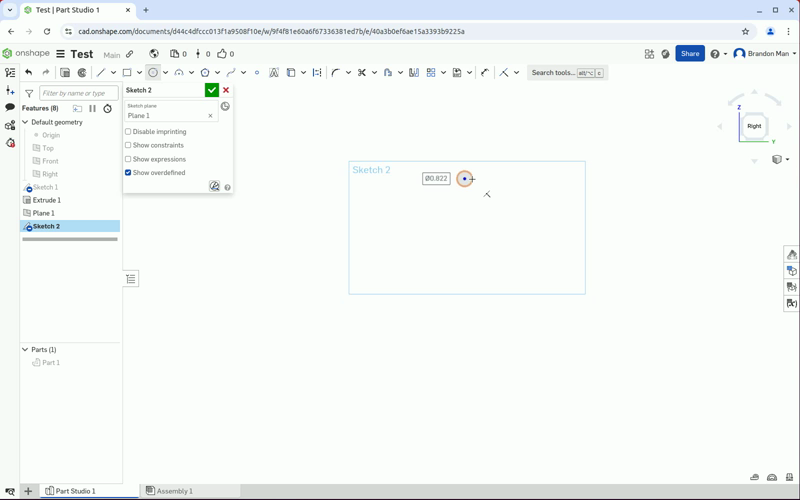
scroll(-6)
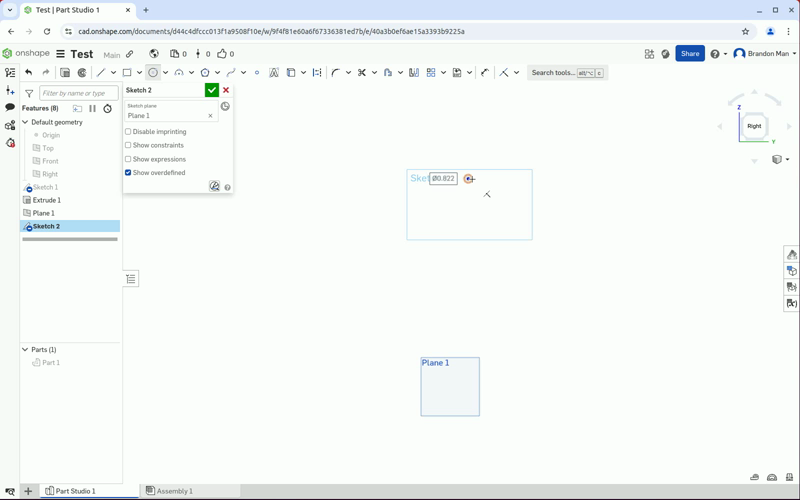
scroll(-6)
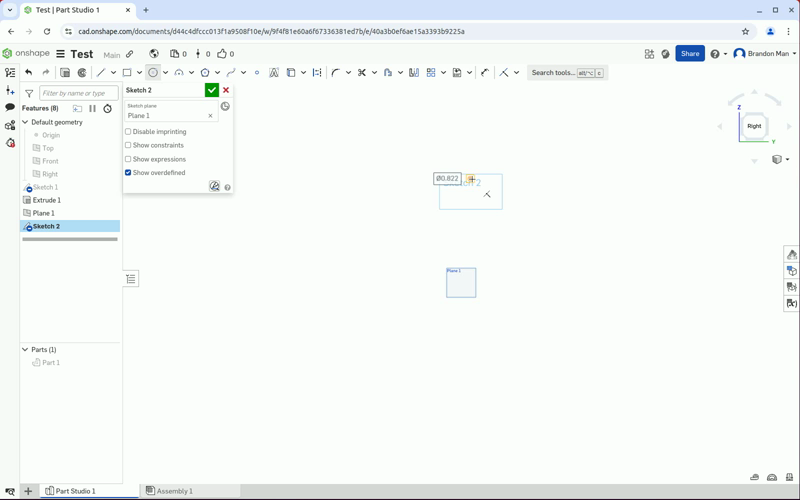
key(esc)
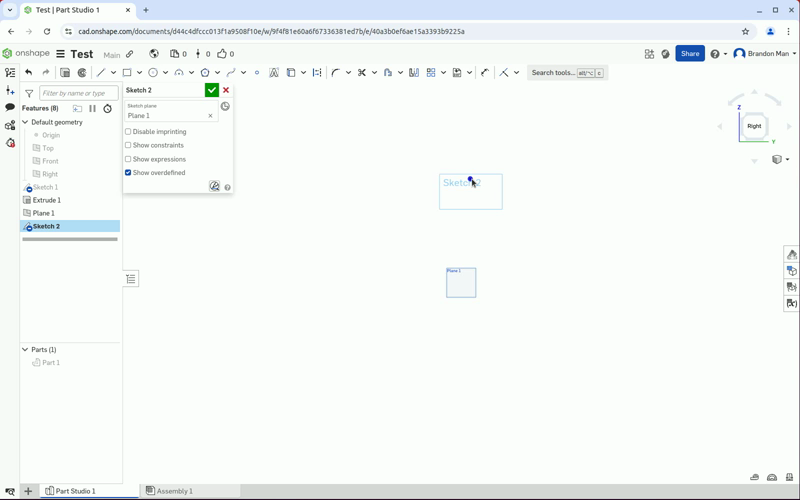
mouse_move(472, 178)
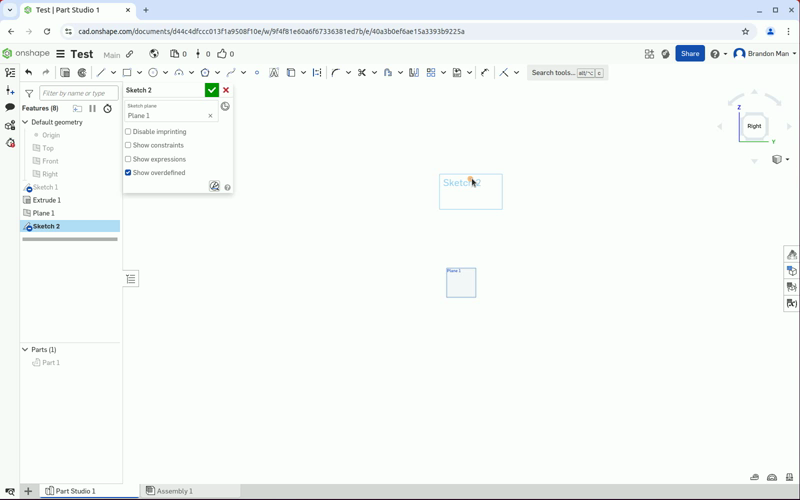
scroll(6)
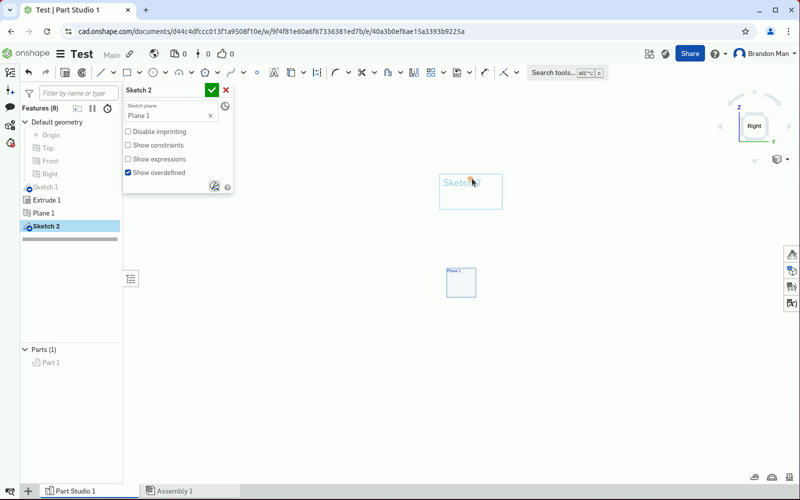
scroll(6)
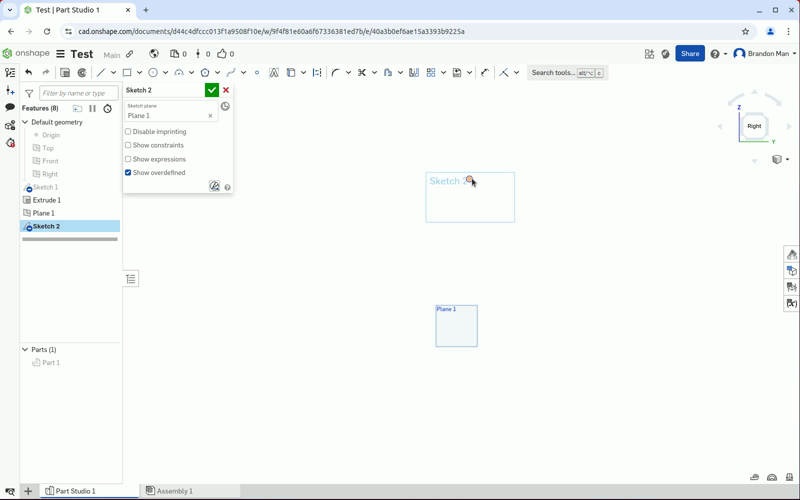
scroll(6)
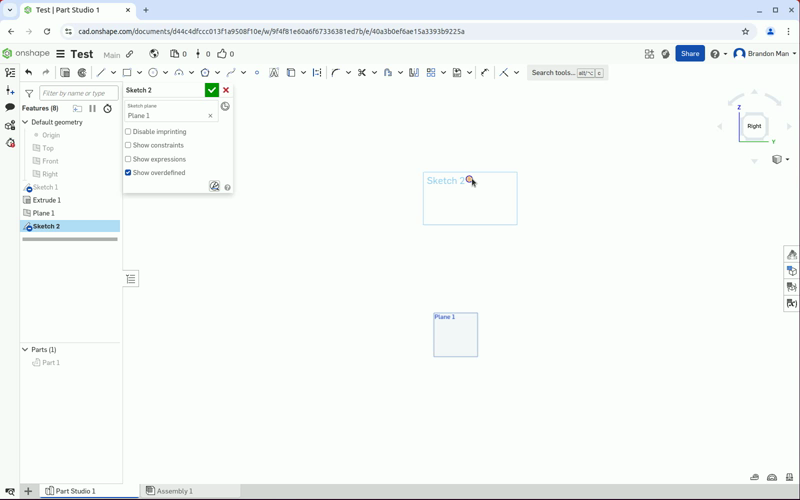
scroll(6)
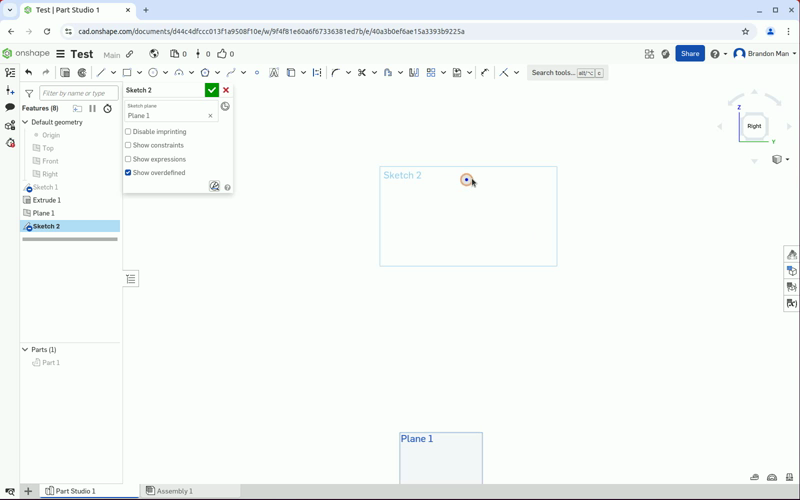
scroll(6)
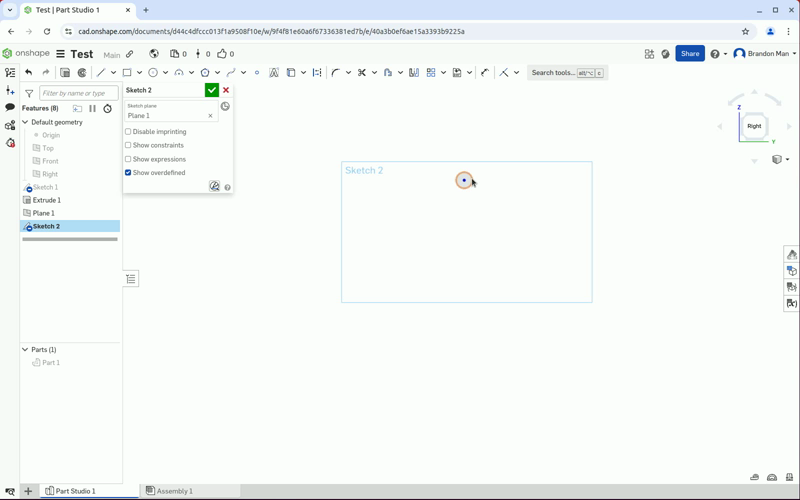
scroll(6)
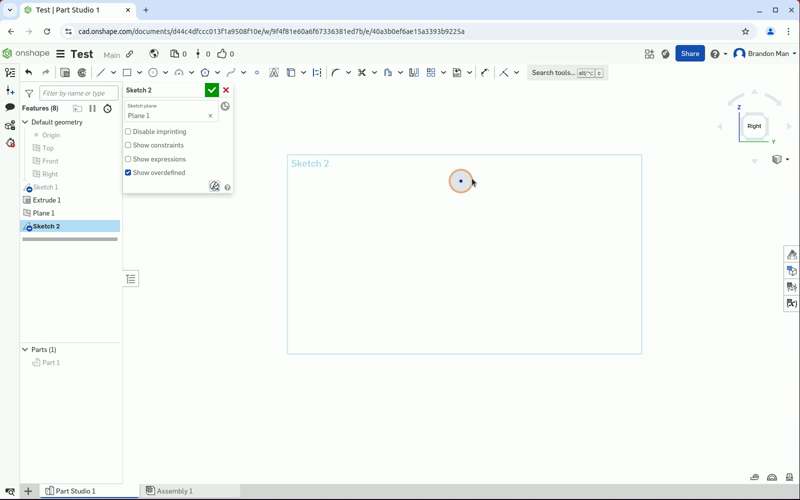
scroll(6)
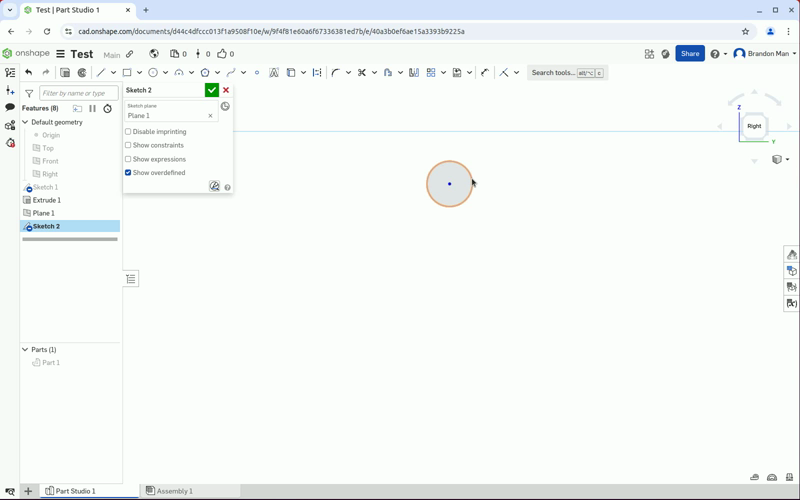
click(472, 178)
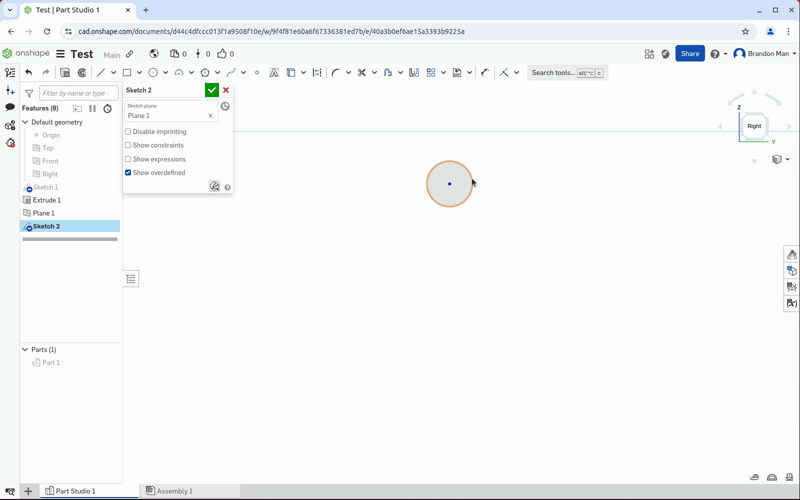
scroll(-6)
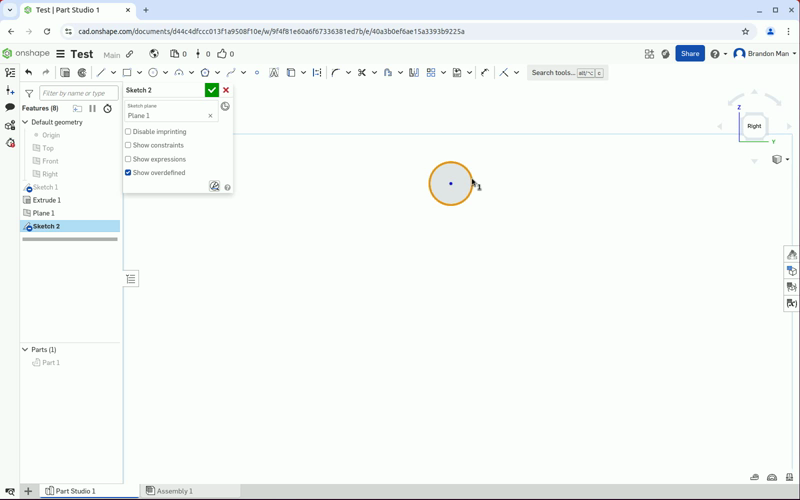
scroll(-6)
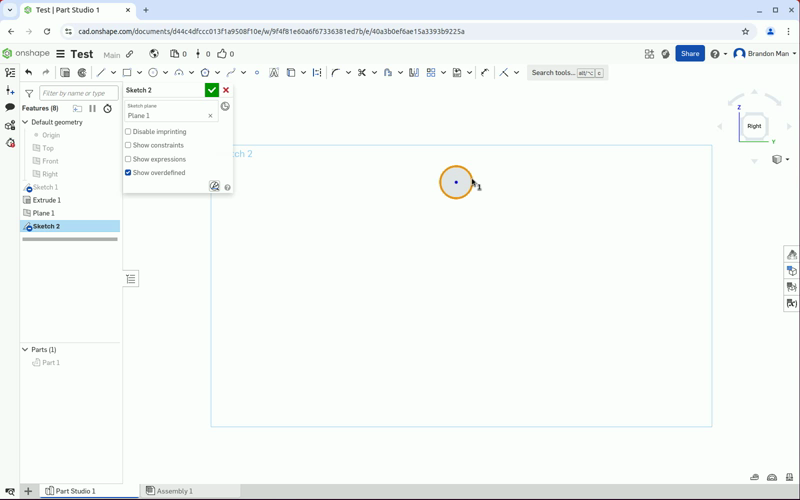
scroll(-6)
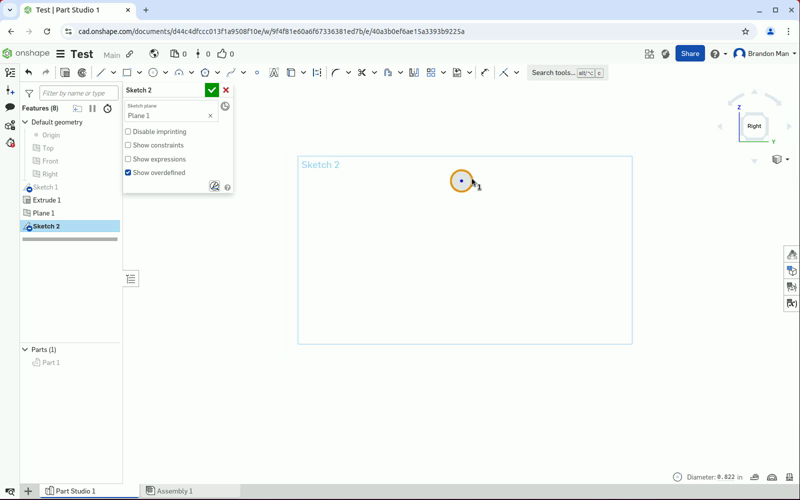
scroll(-6)
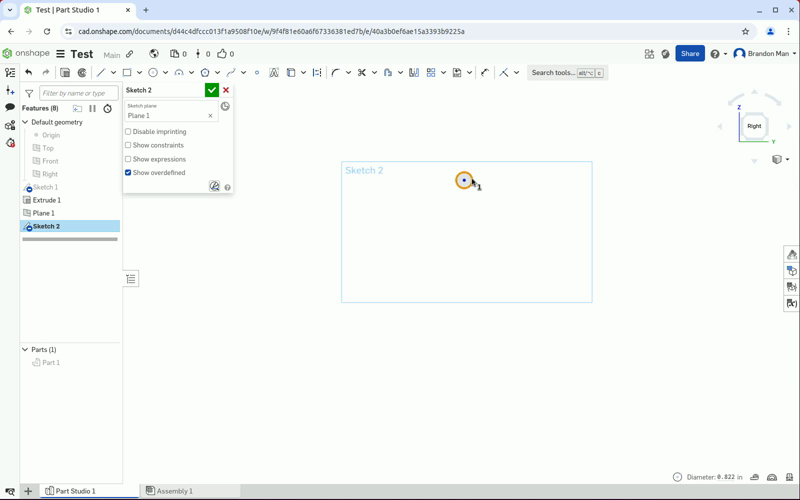
scroll(-6)
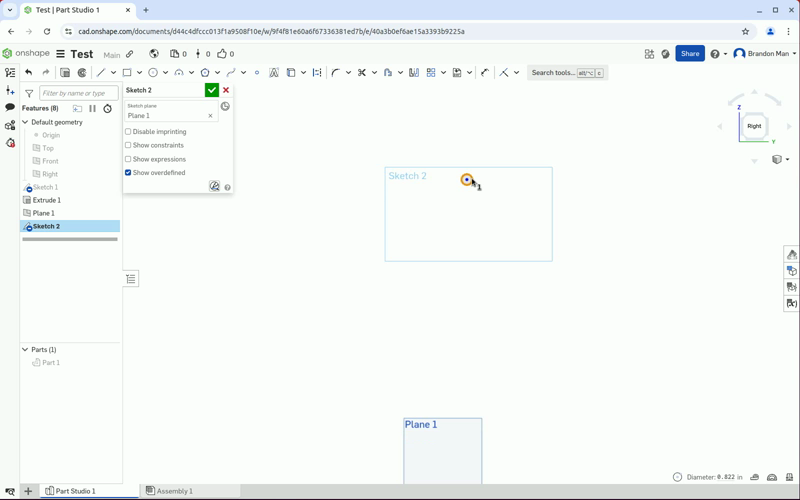
scroll(-6)
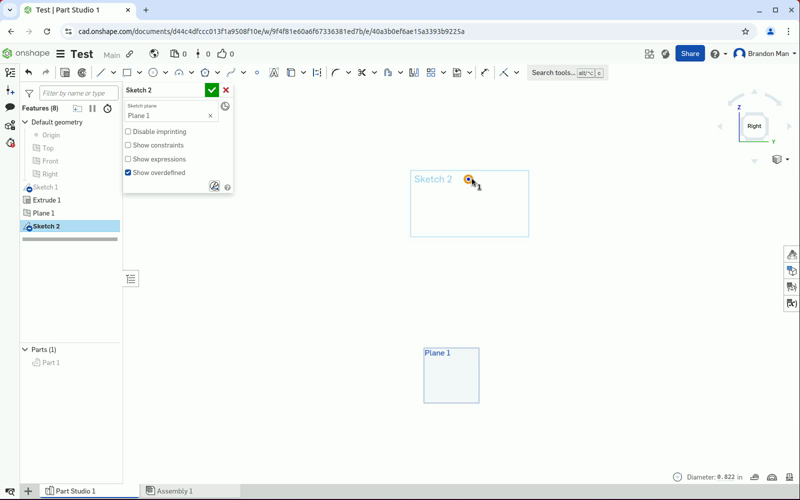
scroll(-6)
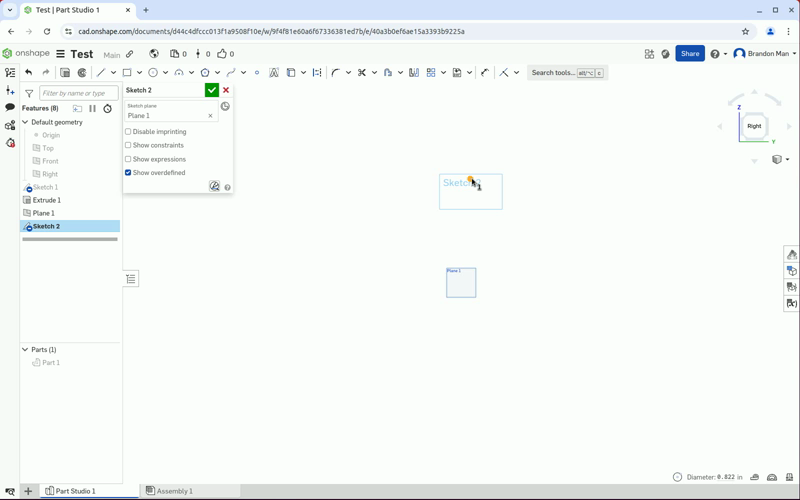
mouse_move(73, 352)
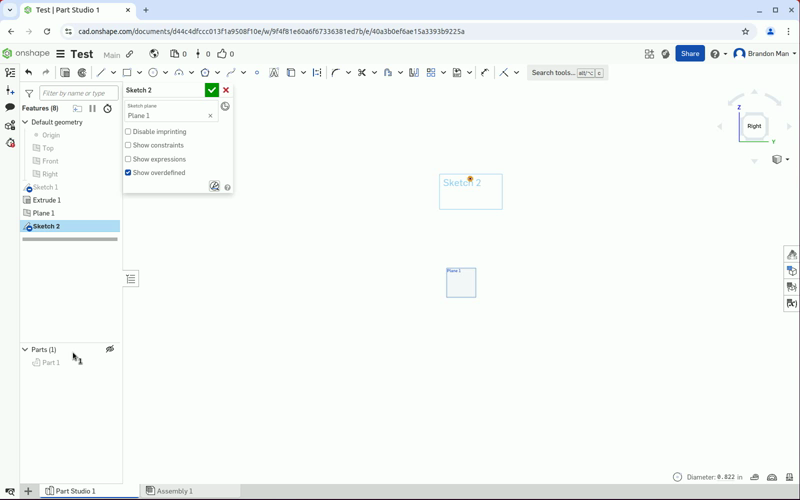
key(shift+y)
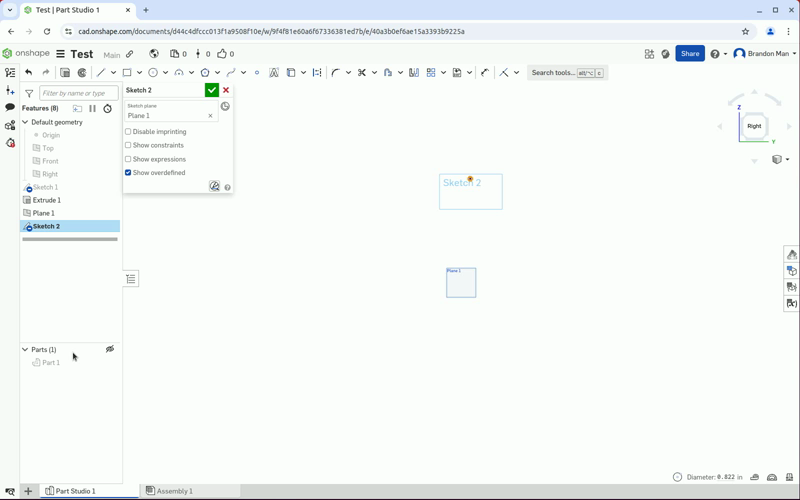
key(shift+e)
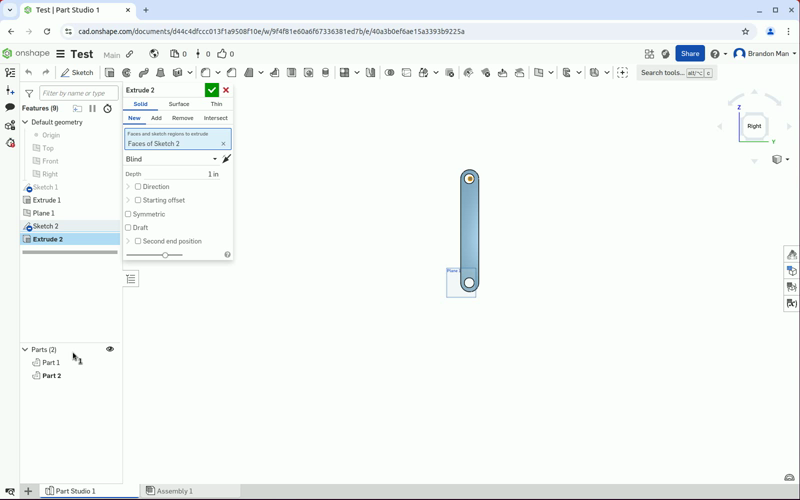
mouse_move(143, 106)
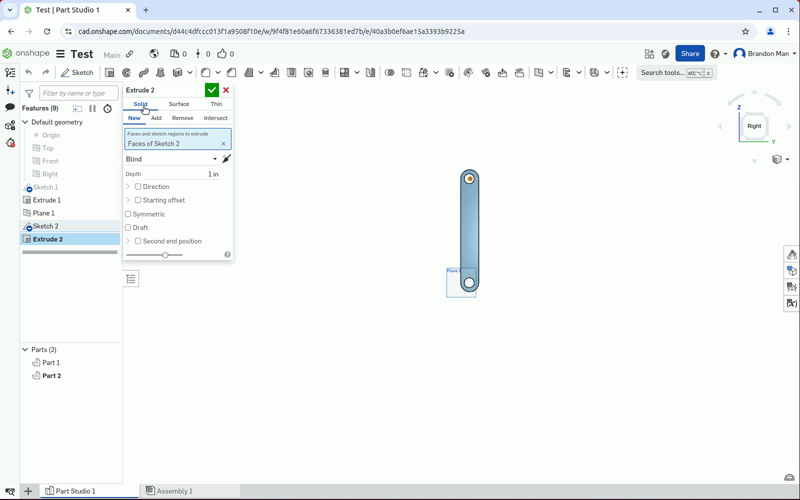
click(143, 106)
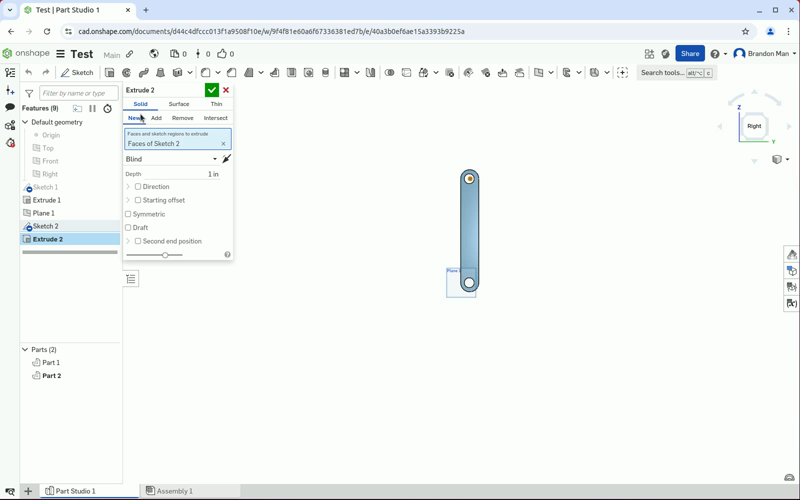
mouse_move(137, 120)
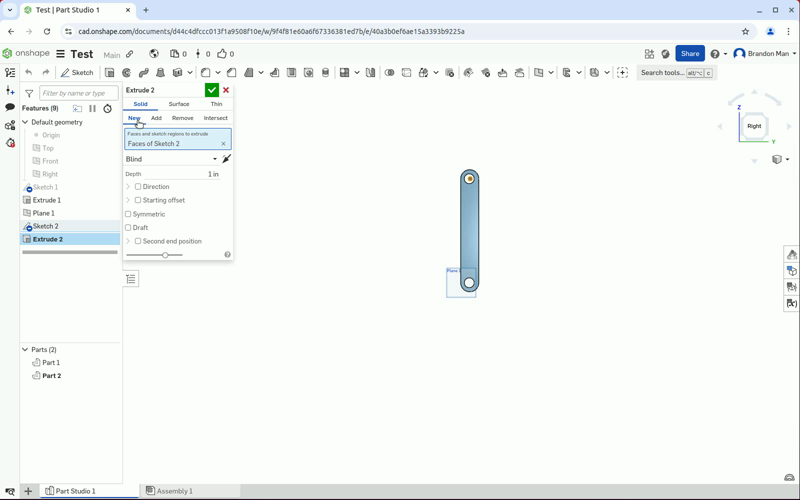
click(137, 120)
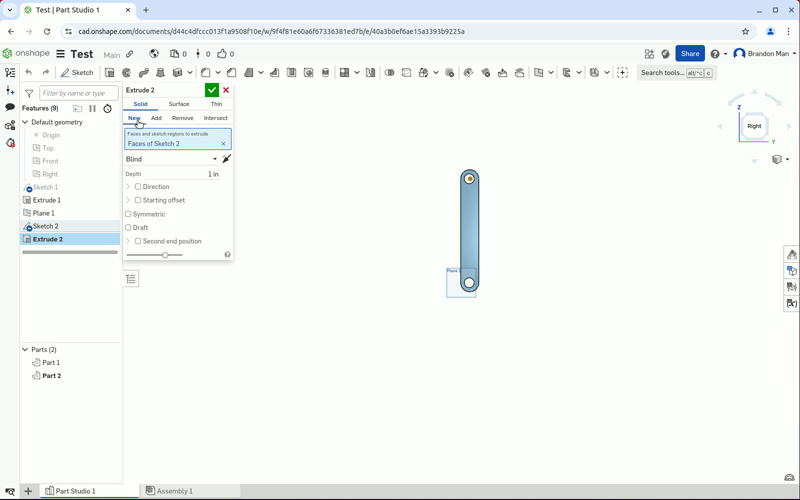
key(tab, 4)
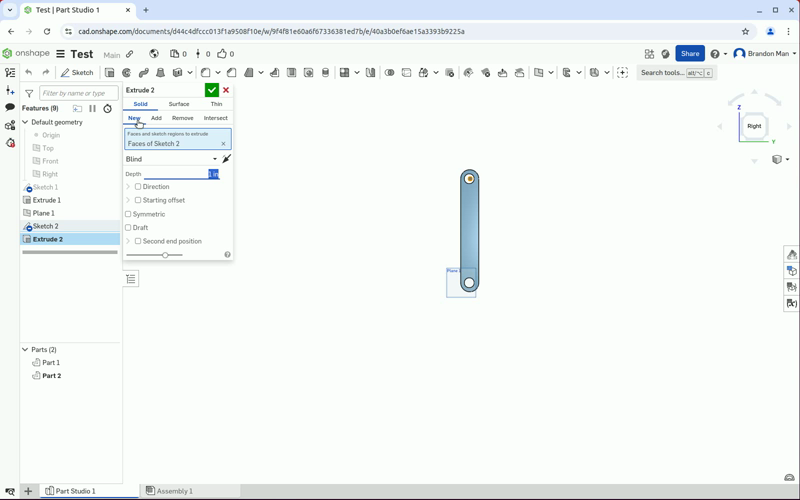
text(-1.444)
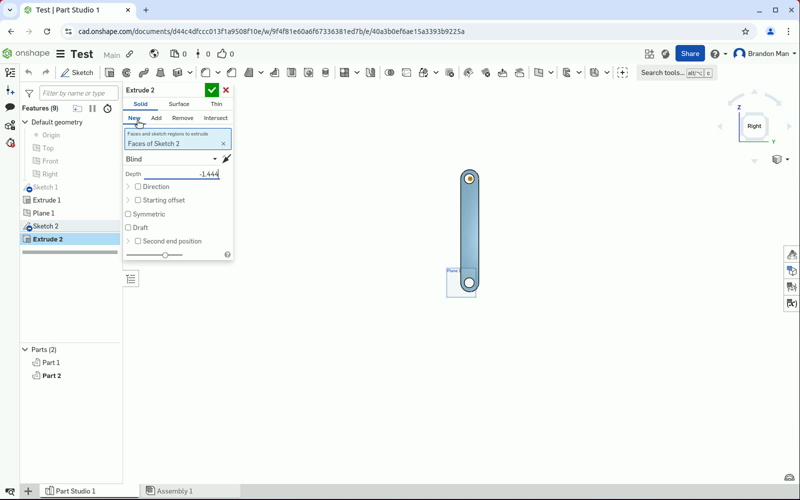
key(enter)
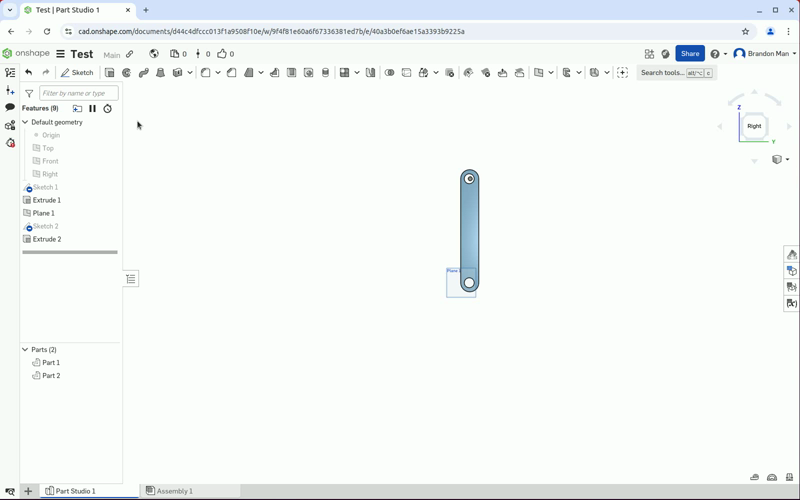
key(shift+h)
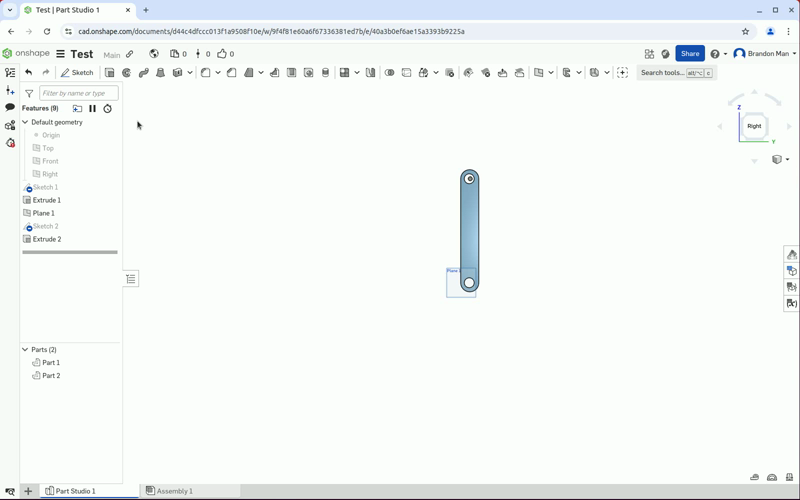
key(shift+h)
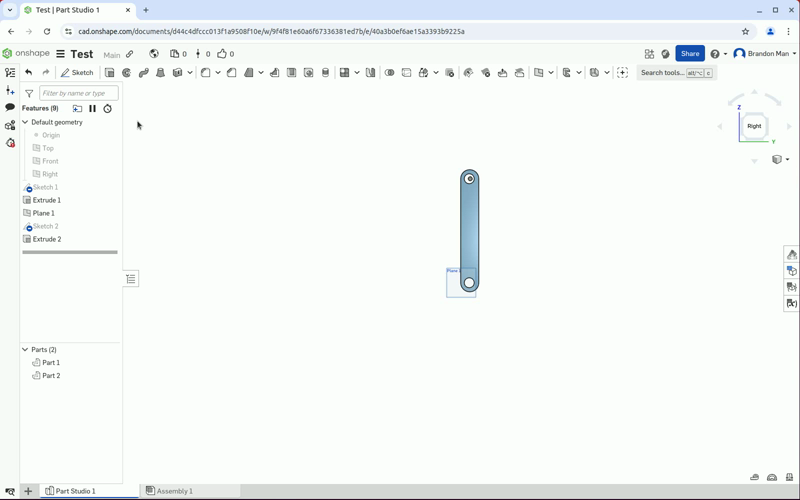
mouse_move(73, 189)
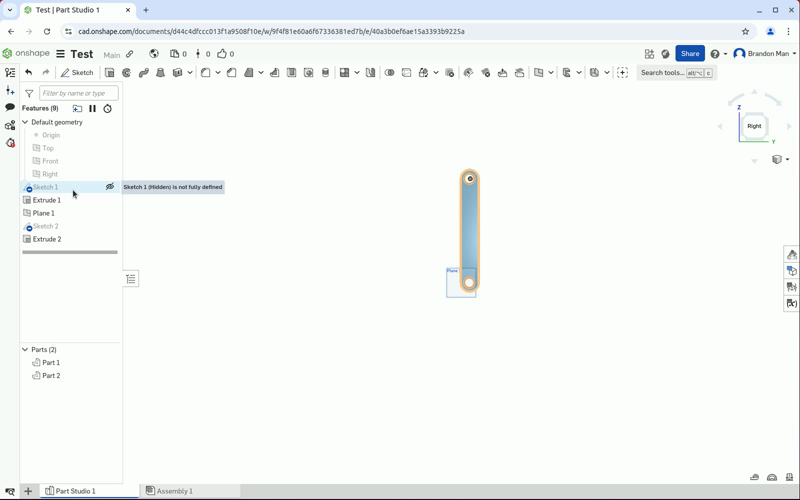
click(73, 189)
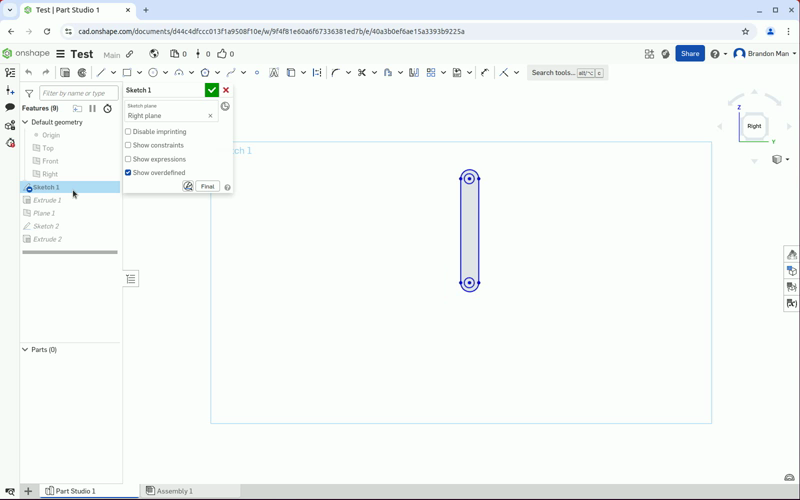
mouse_move(229, 92)
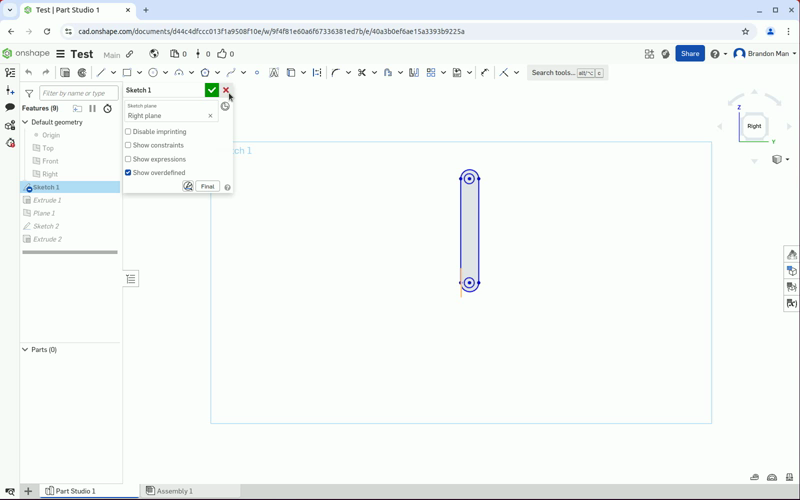
click(229, 92)
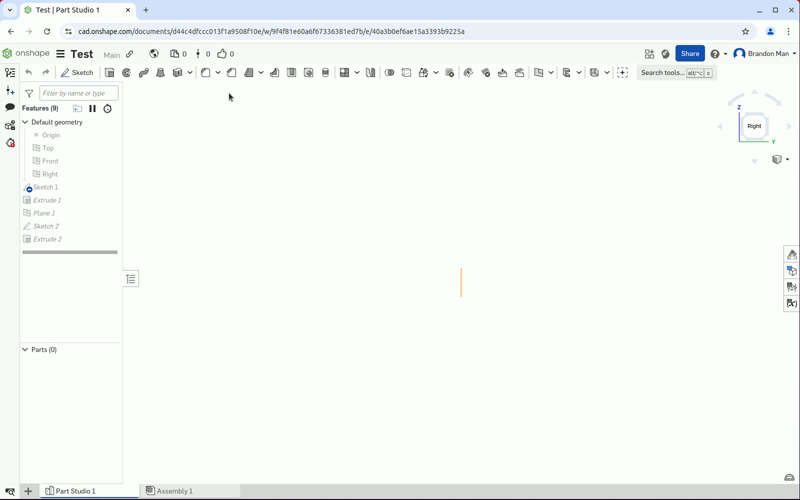
key(shift+s)
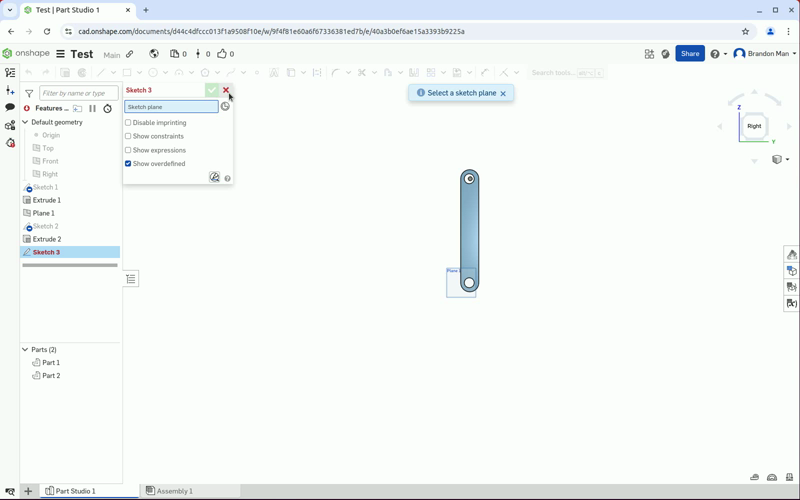
mouse_move(73, 215)
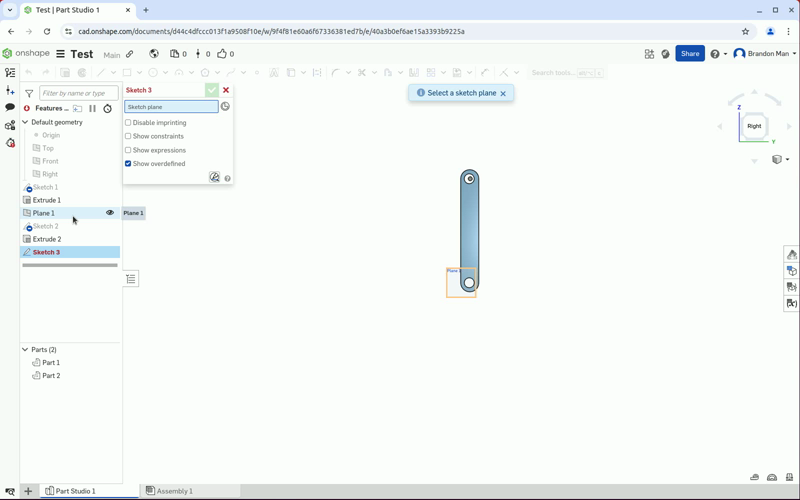
click(73, 215)
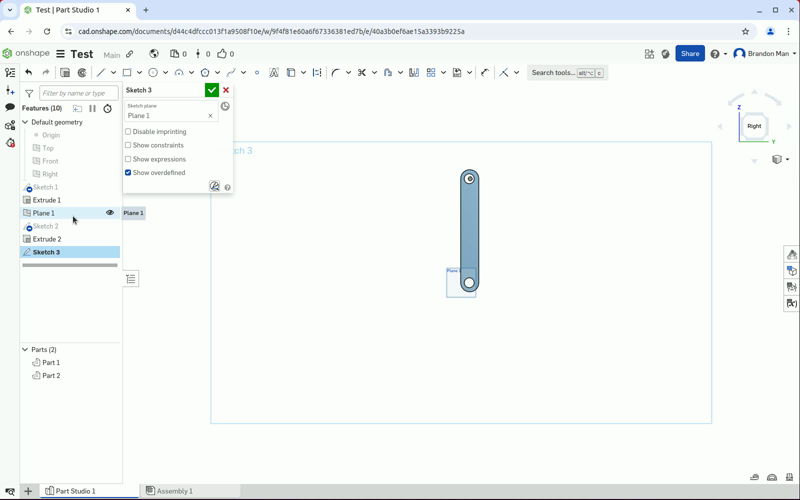
mouse_move(73, 352)
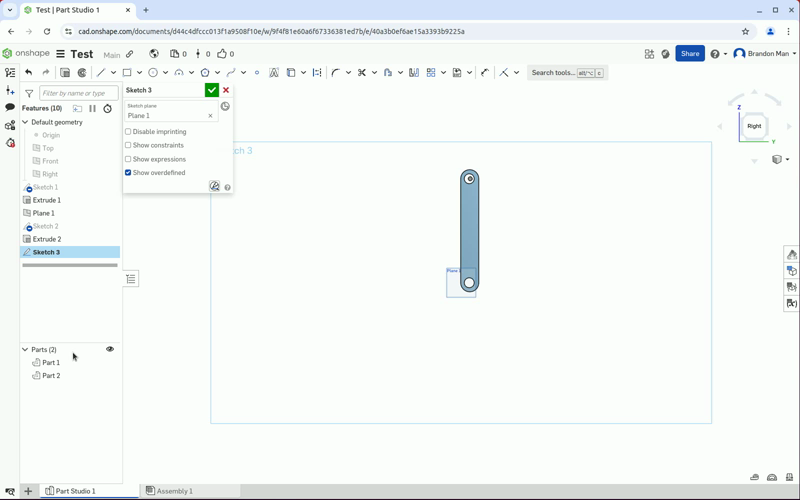
key(y)
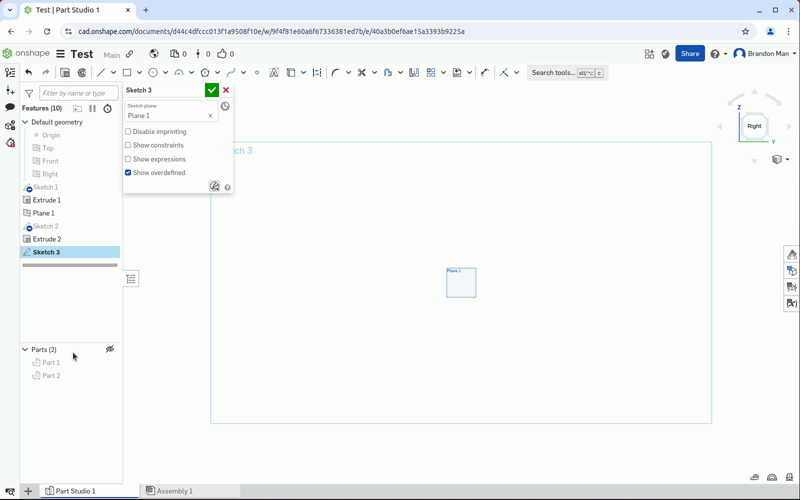
key(c)
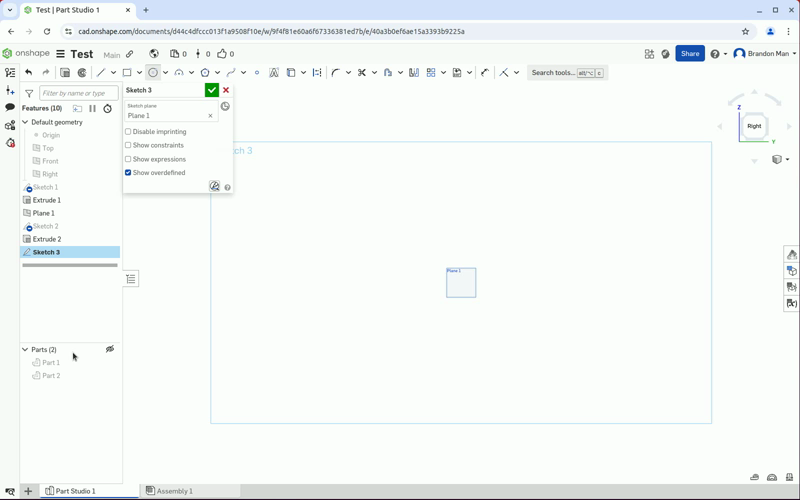
key_down(shift)
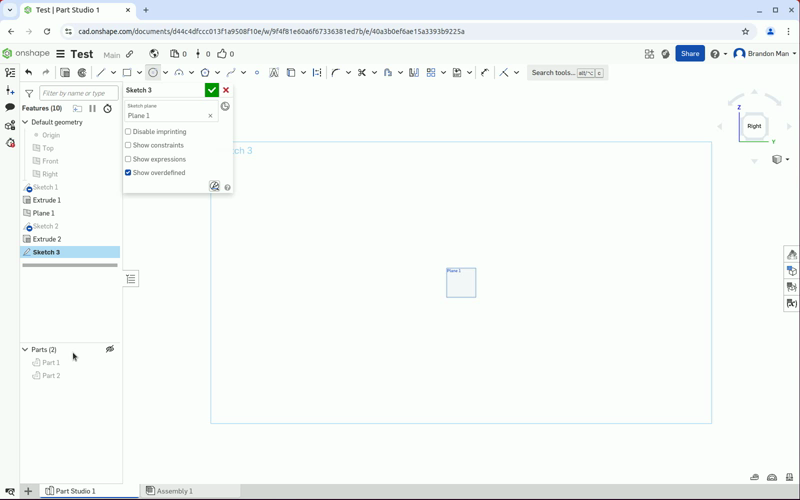
mouse_move(470, 282)
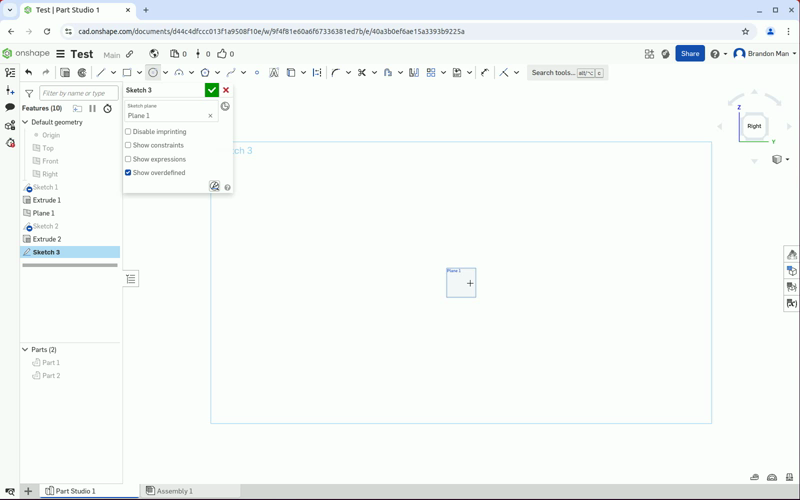
click(470, 282)
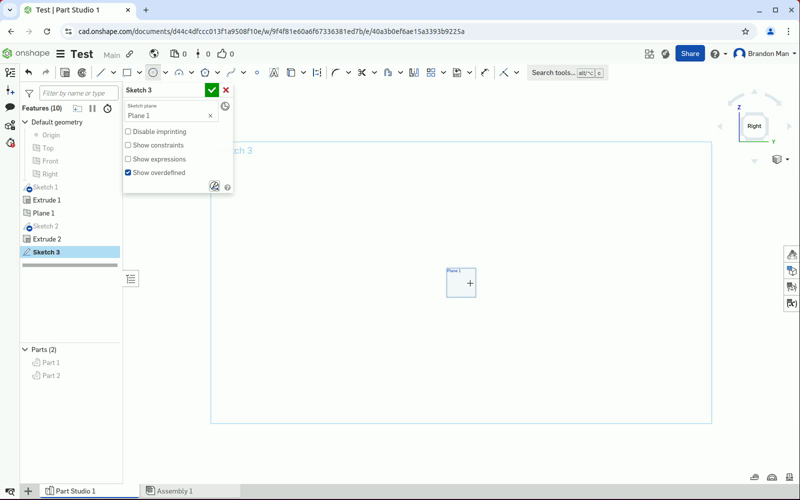
key_up(shift)
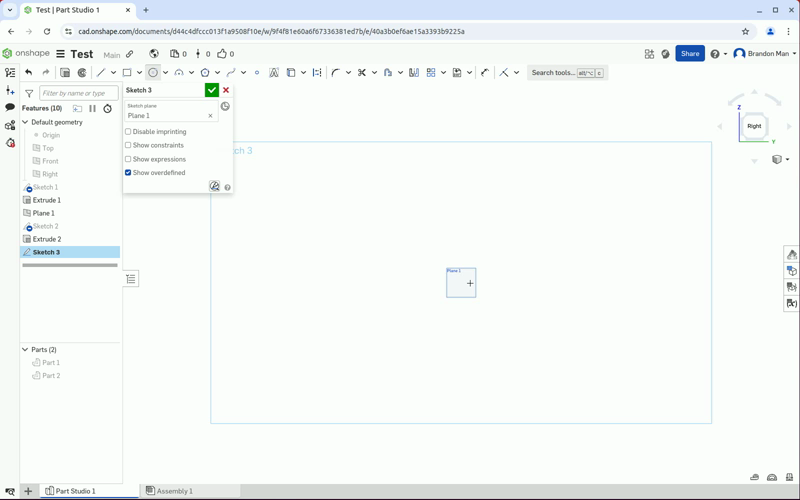
mouse_move(472, 282)
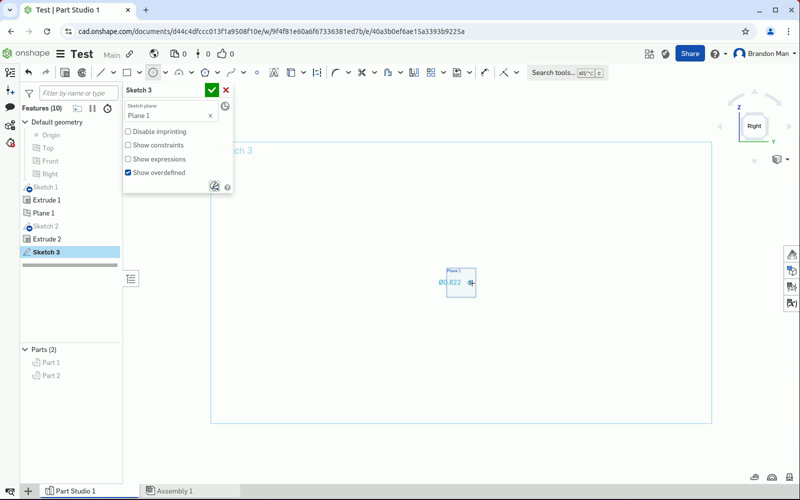
scroll(6)
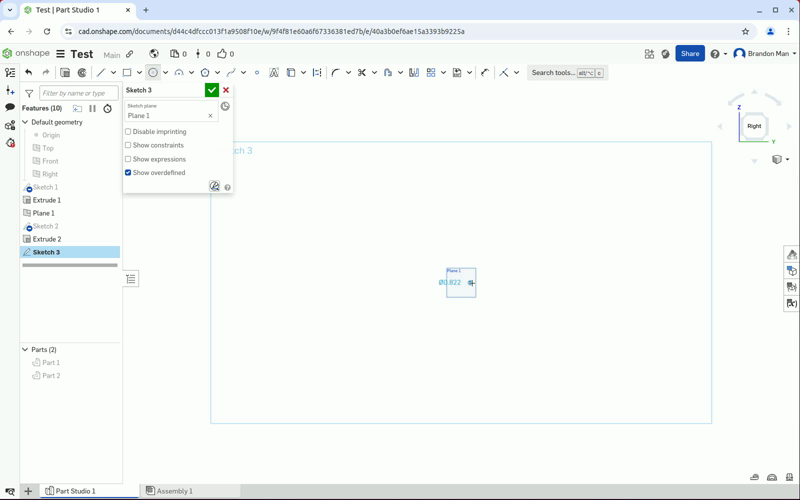
scroll(6)
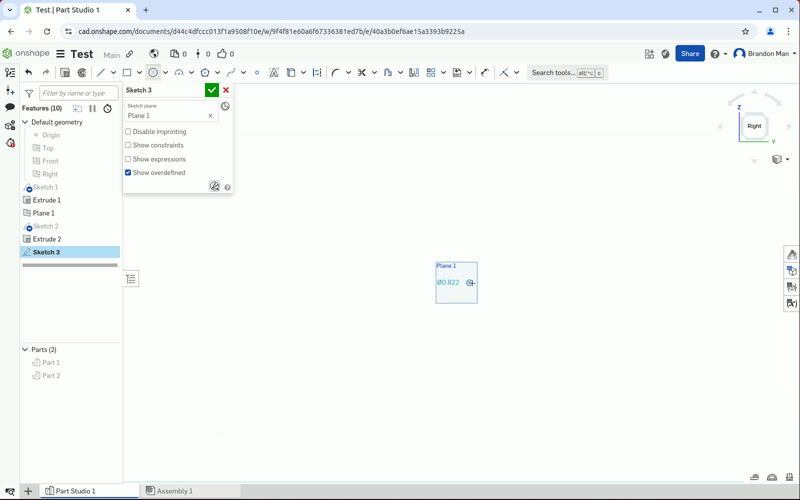
scroll(6)
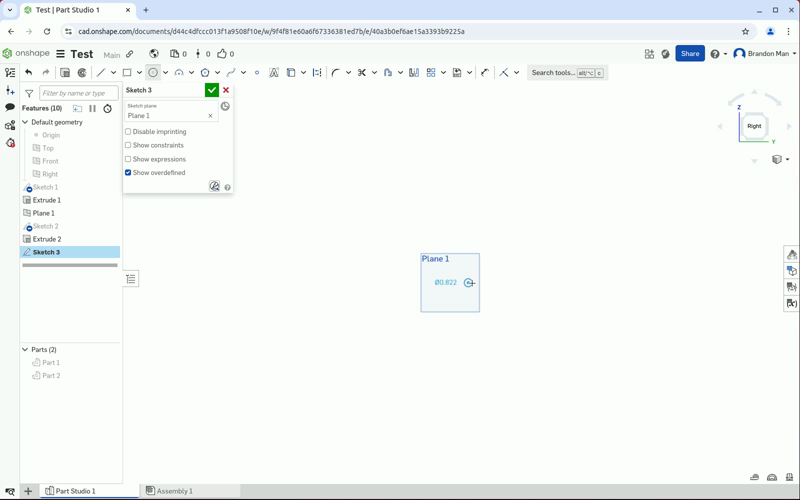
scroll(6)
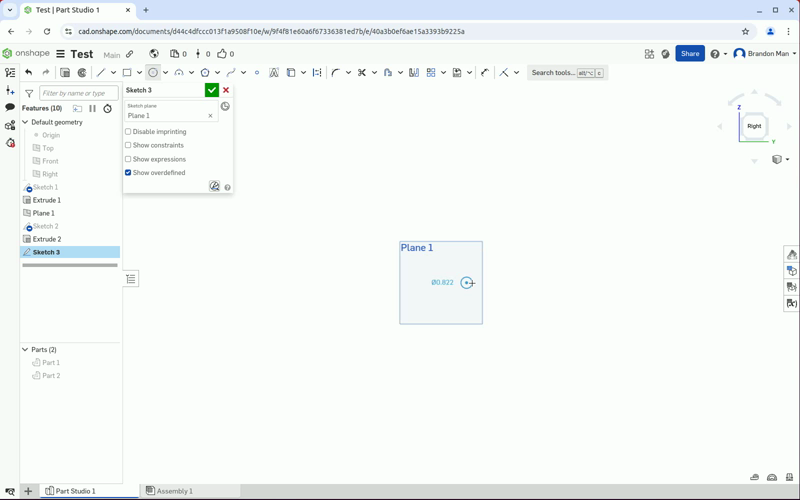
scroll(6)
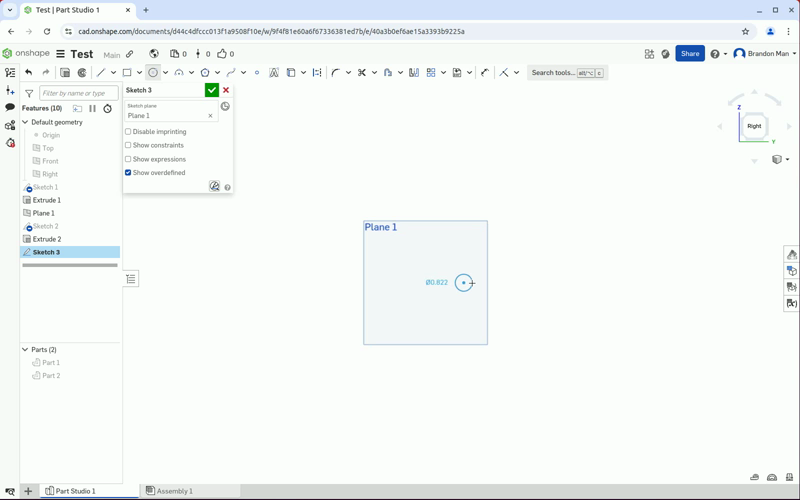
scroll(6)
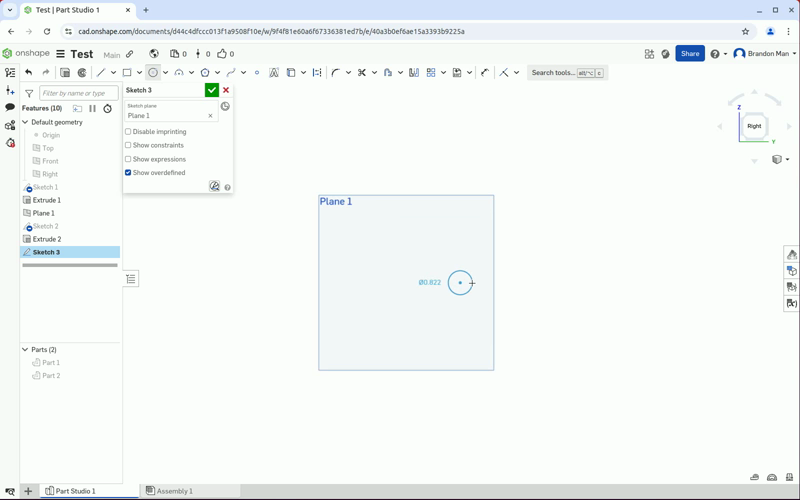
scroll(6)
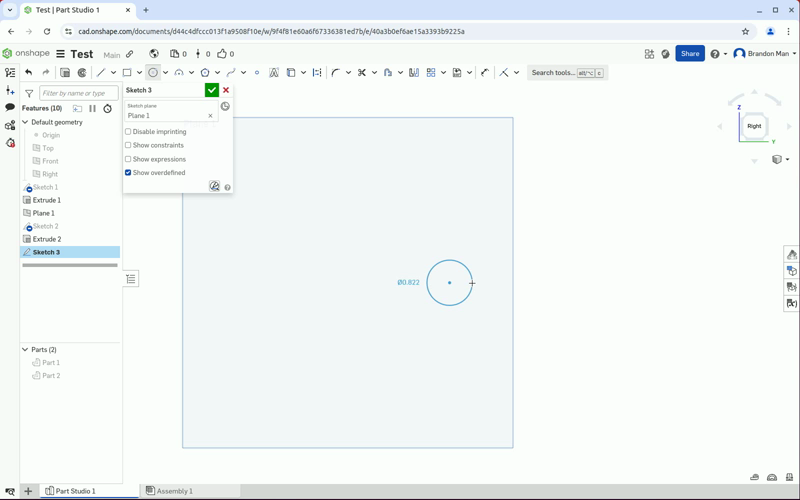
click(472, 282)
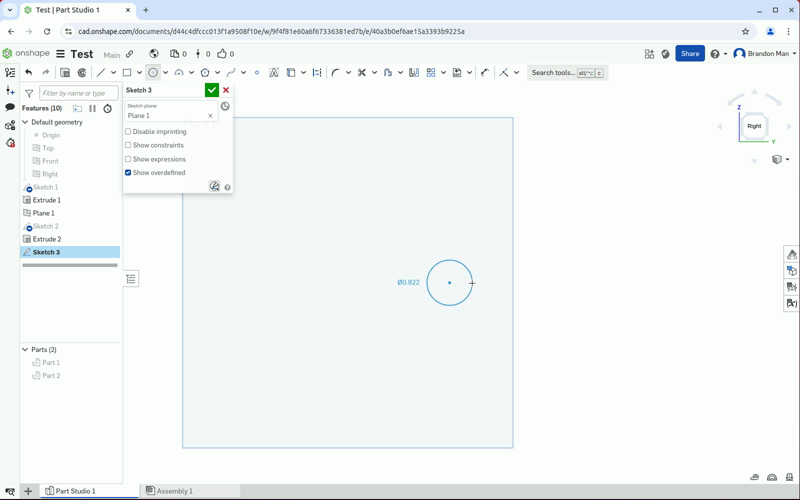
scroll(-6)
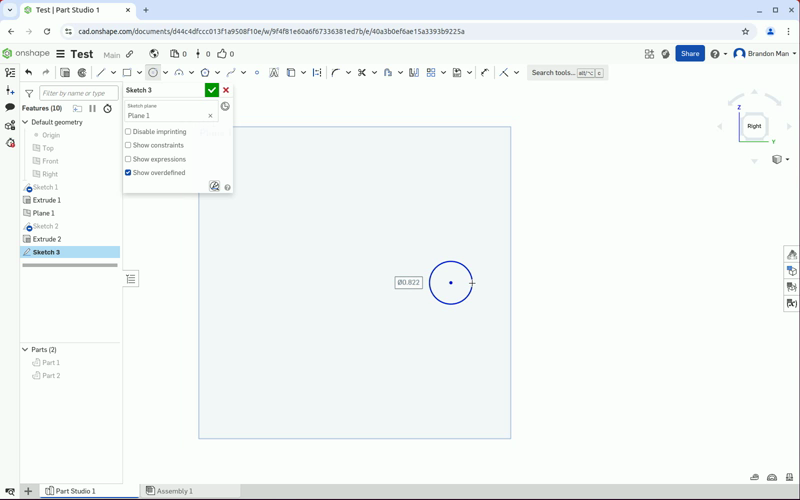
scroll(-6)
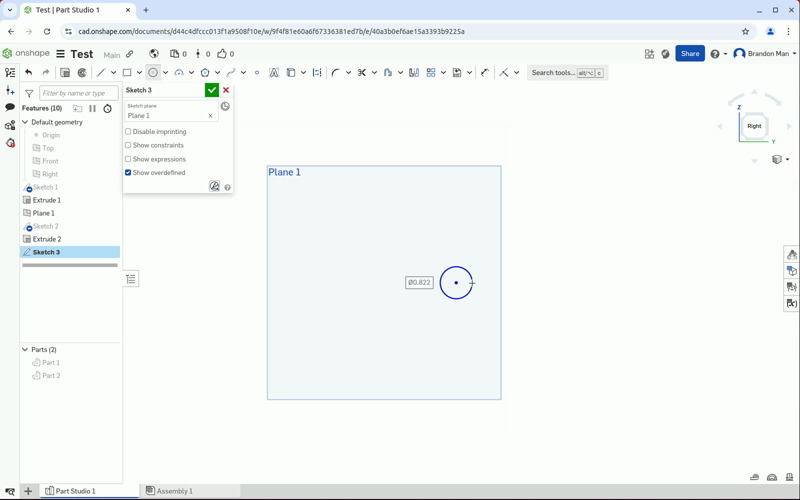
scroll(-6)
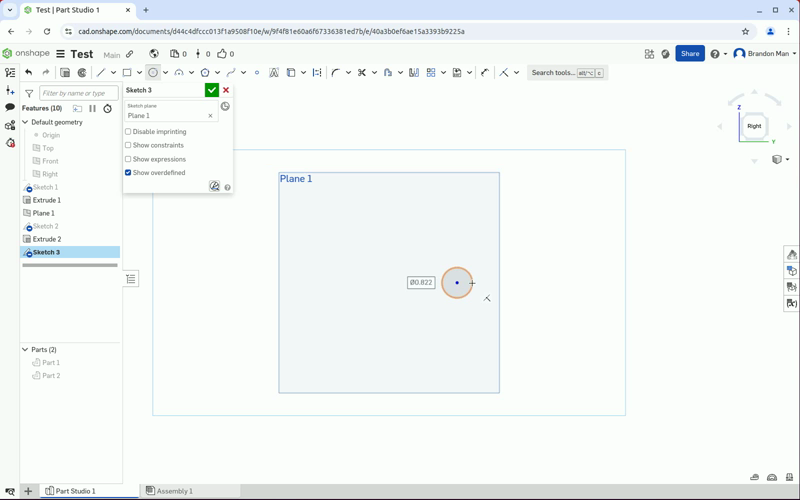
scroll(-6)
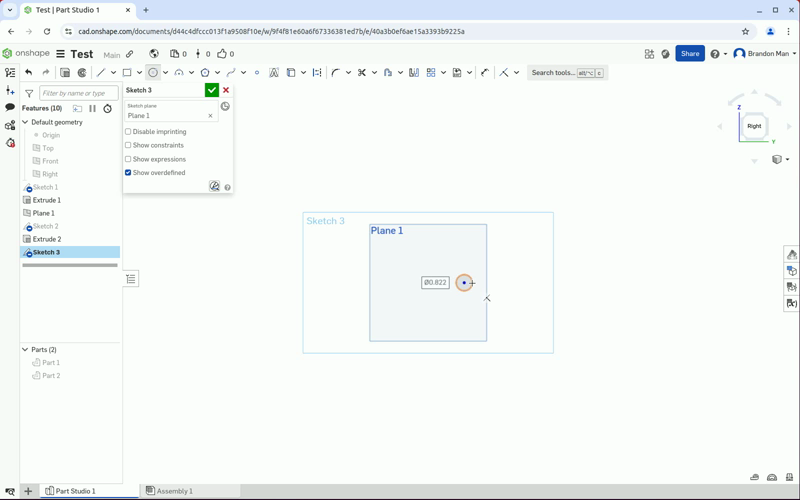
scroll(-6)
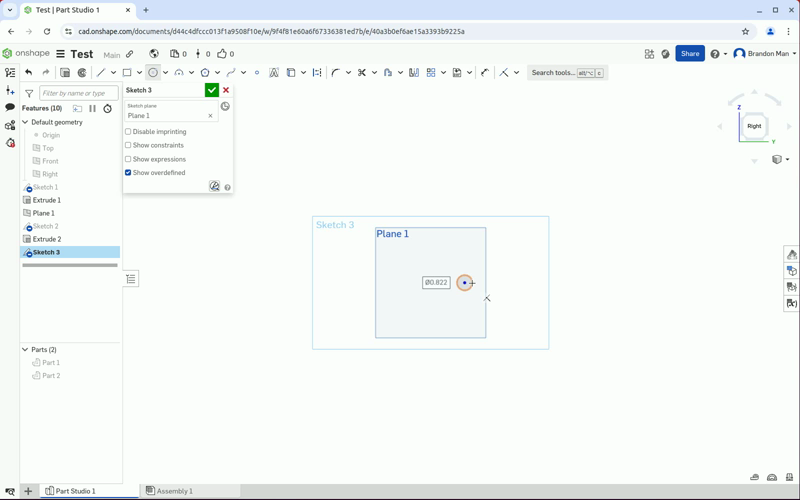
scroll(-6)
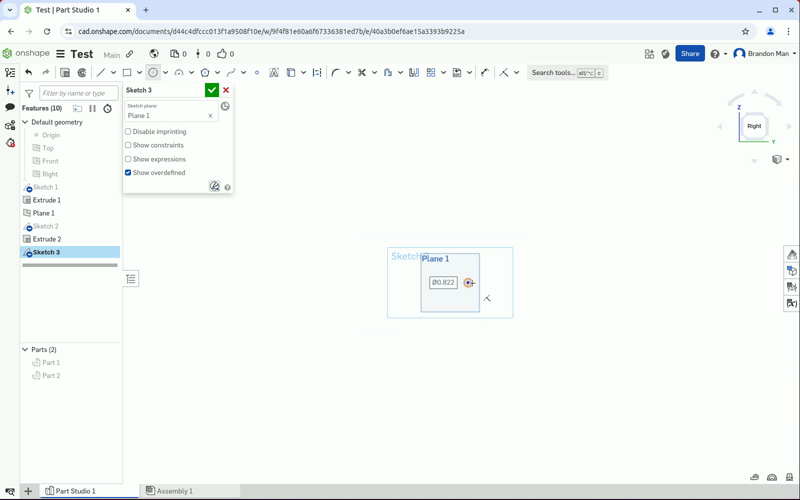
scroll(-6)
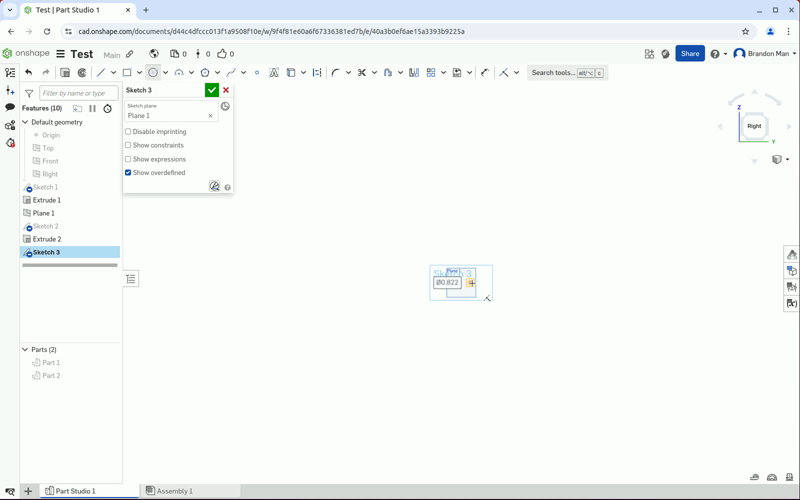
key(esc)
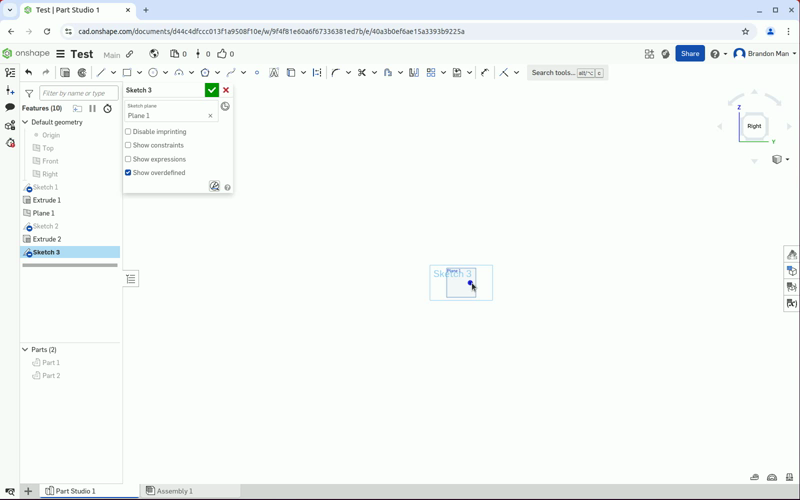
mouse_move(470, 283)
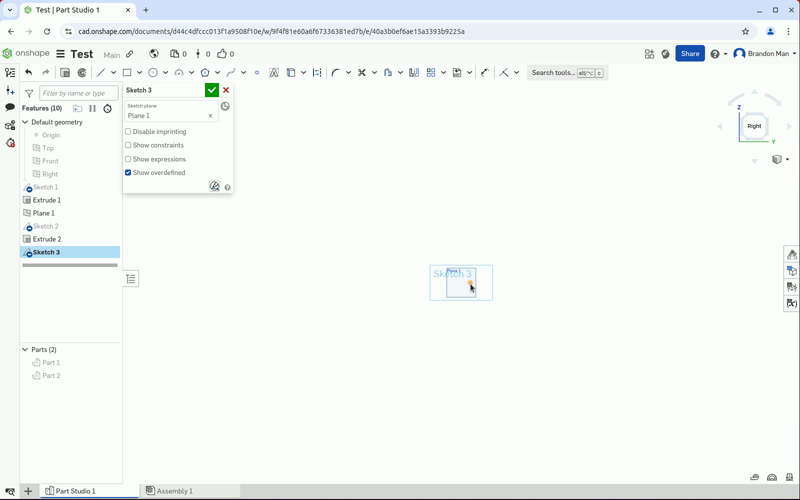
scroll(6)
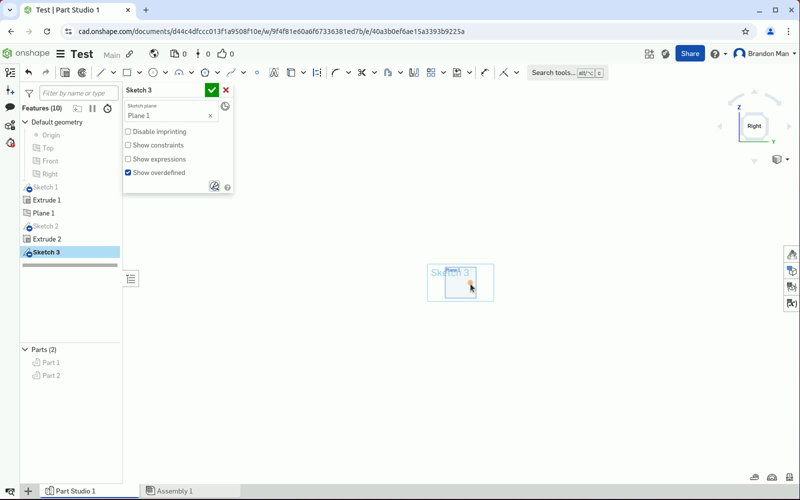
scroll(6)
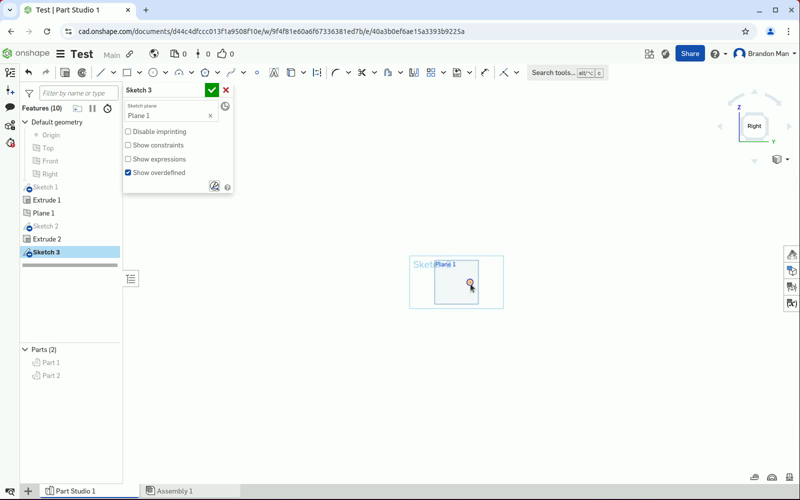
scroll(6)
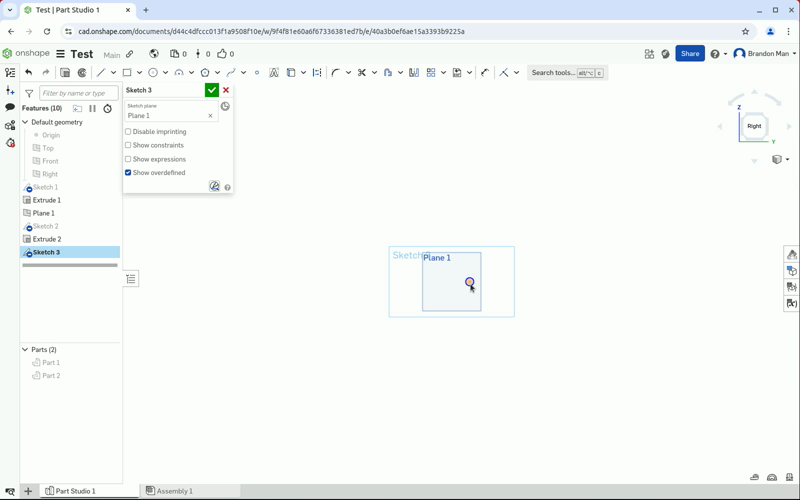
scroll(6)
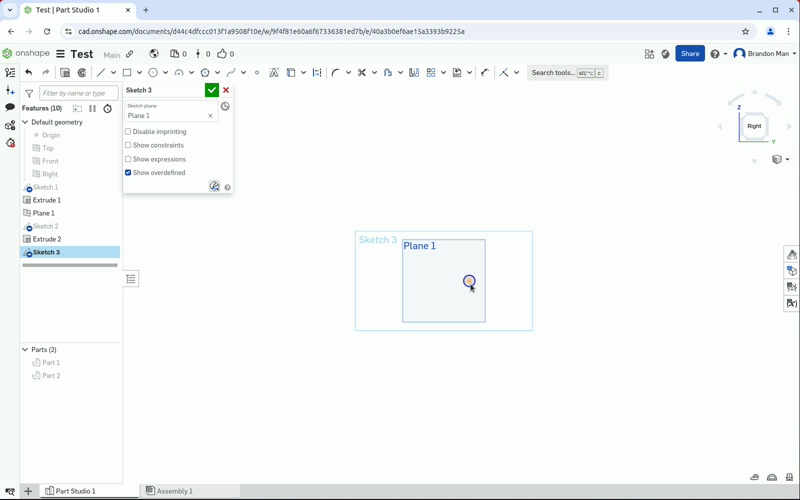
scroll(6)
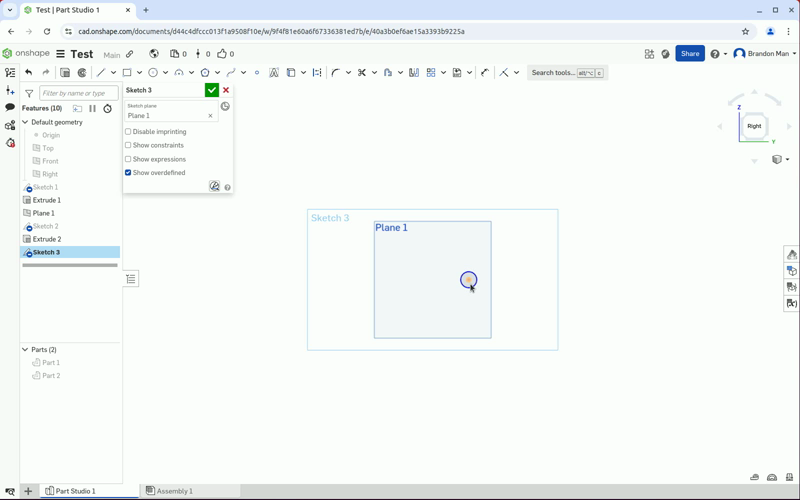
scroll(6)
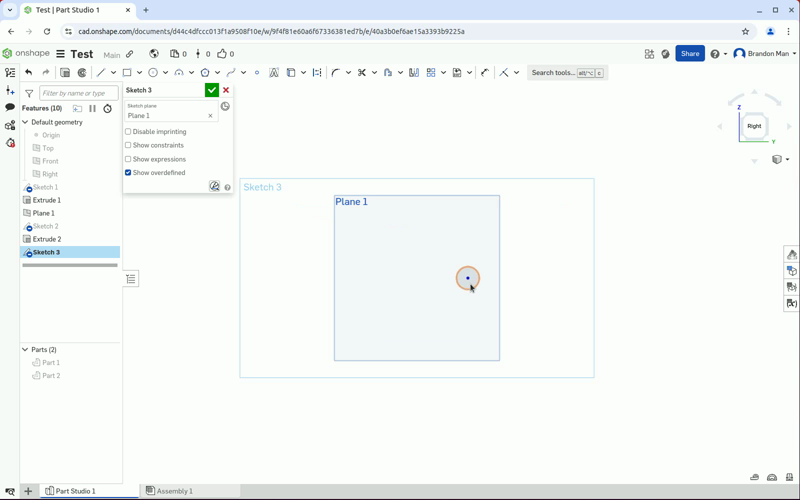
scroll(6)
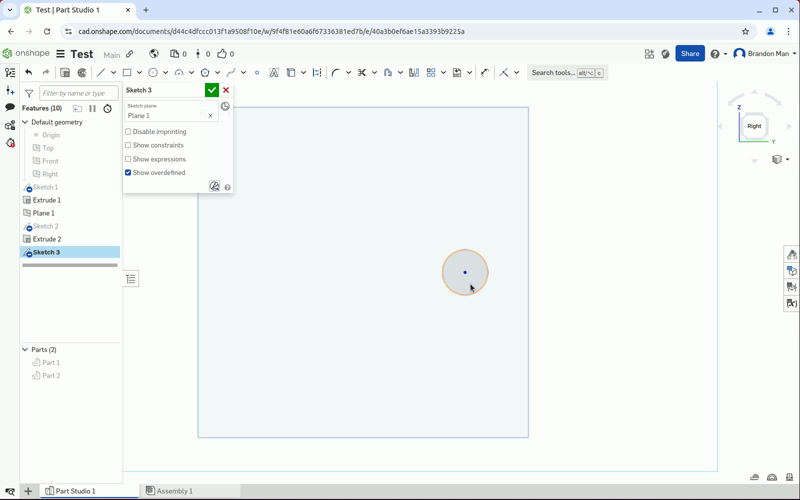
click(470, 283)
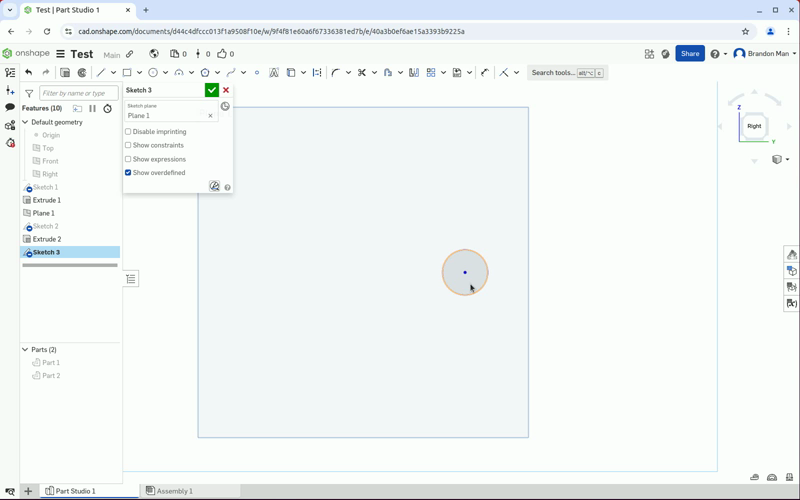
scroll(-6)
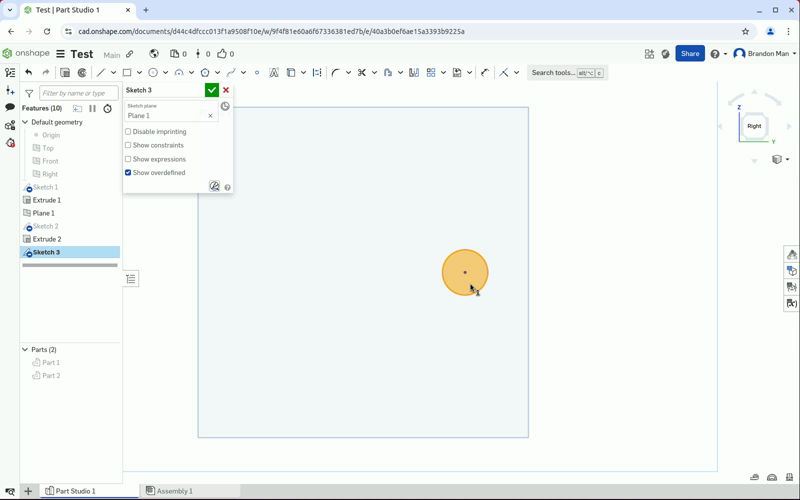
scroll(-6)
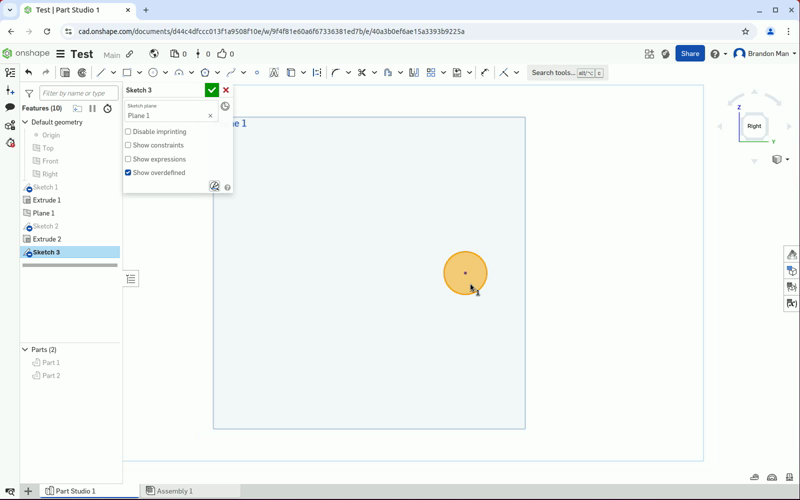
scroll(-6)
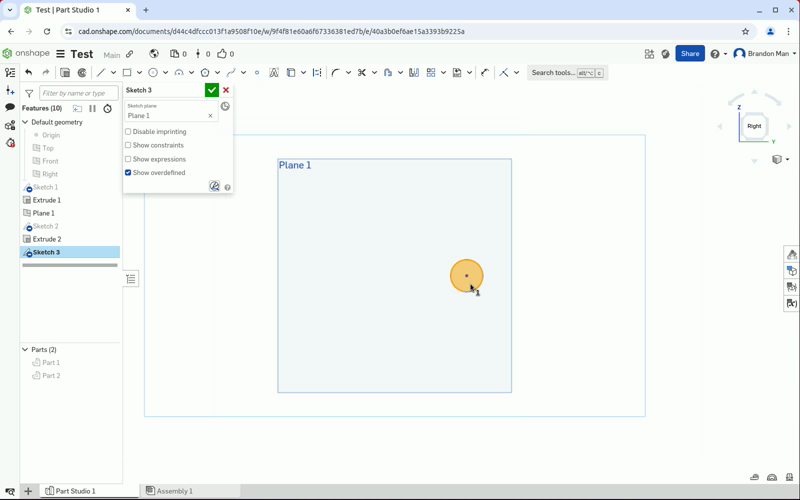
scroll(-6)
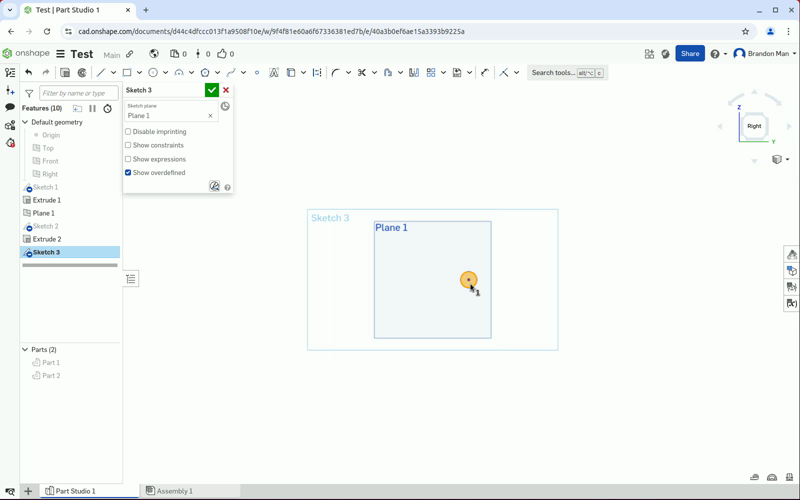
scroll(-6)
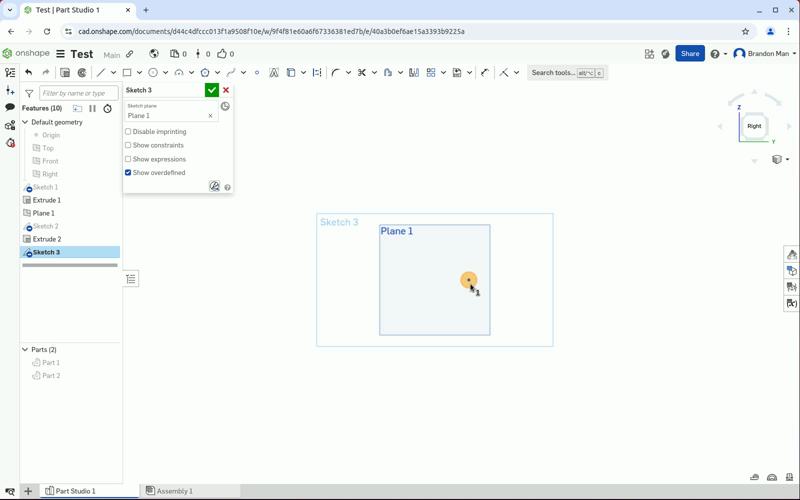
scroll(-6)
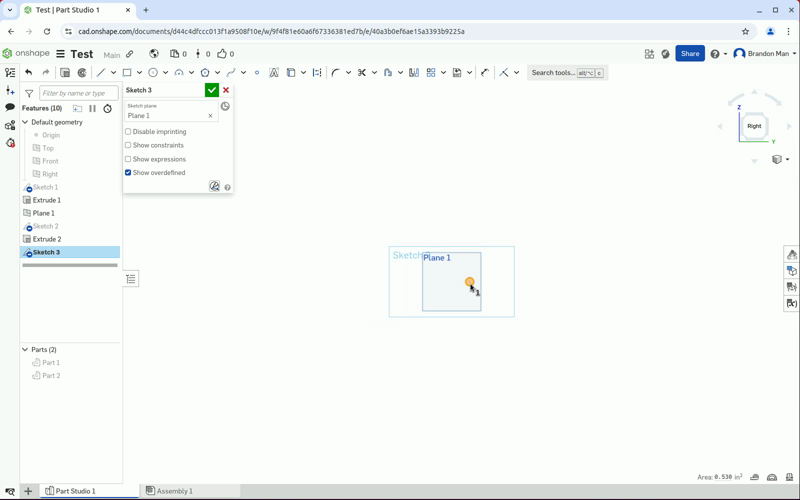
scroll(-6)
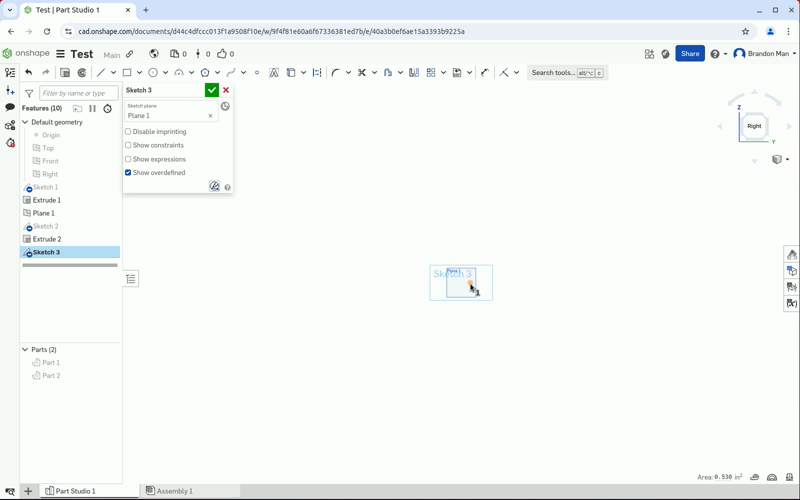
mouse_move(73, 352)
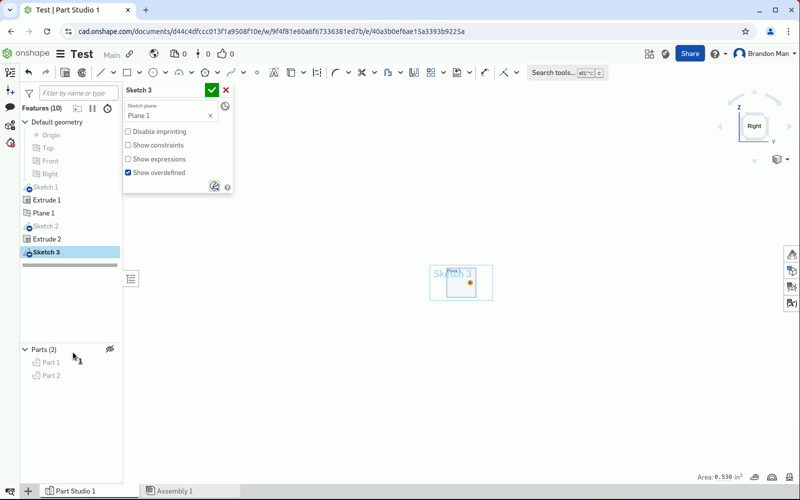
key(shift+y)
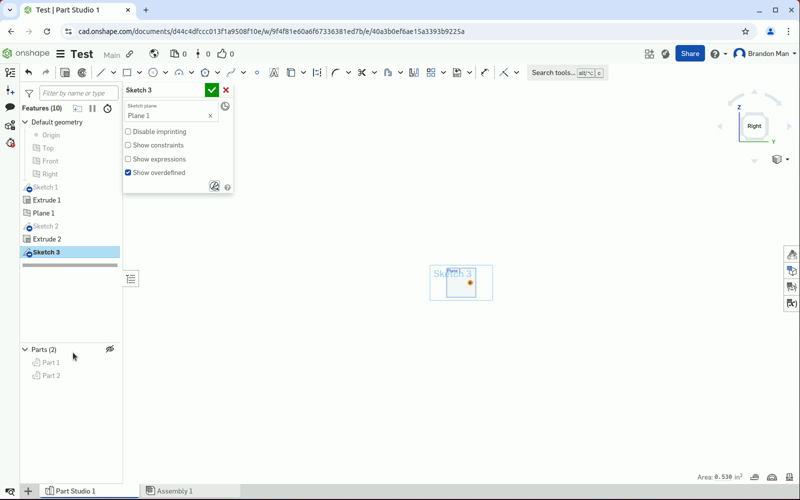
key(shift+e)
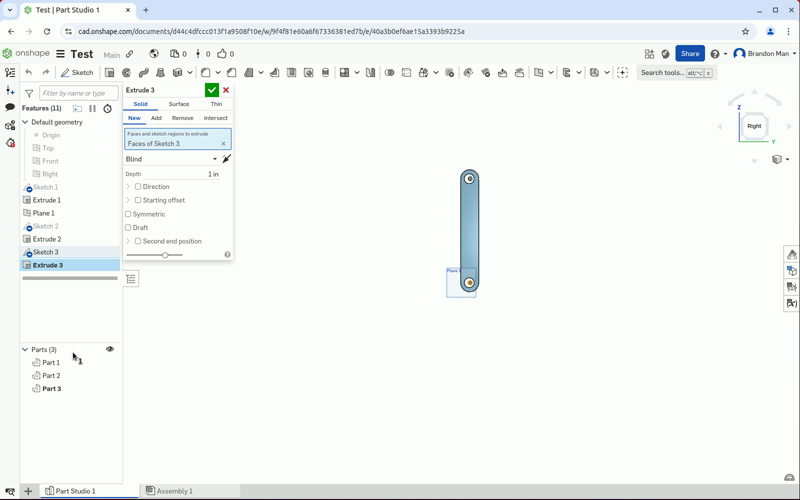
mouse_move(143, 106)
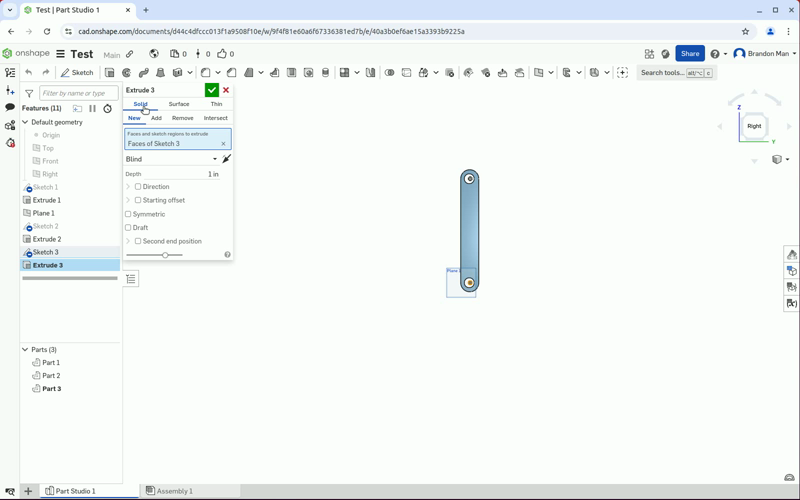
click(143, 106)
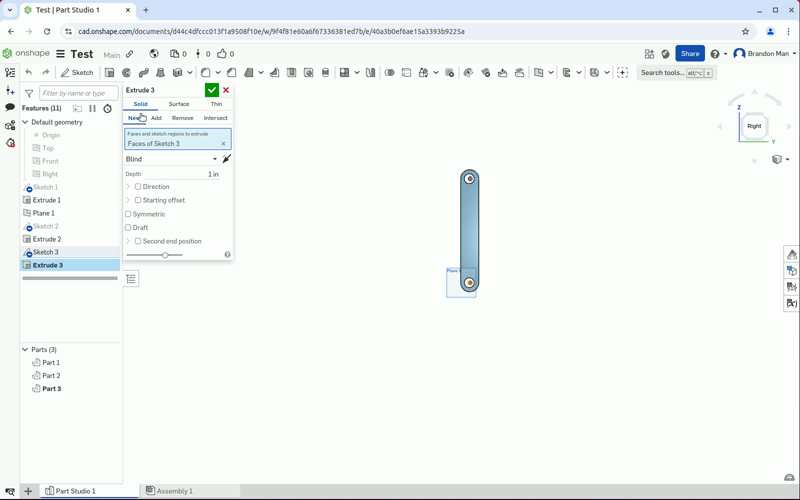
mouse_move(137, 120)
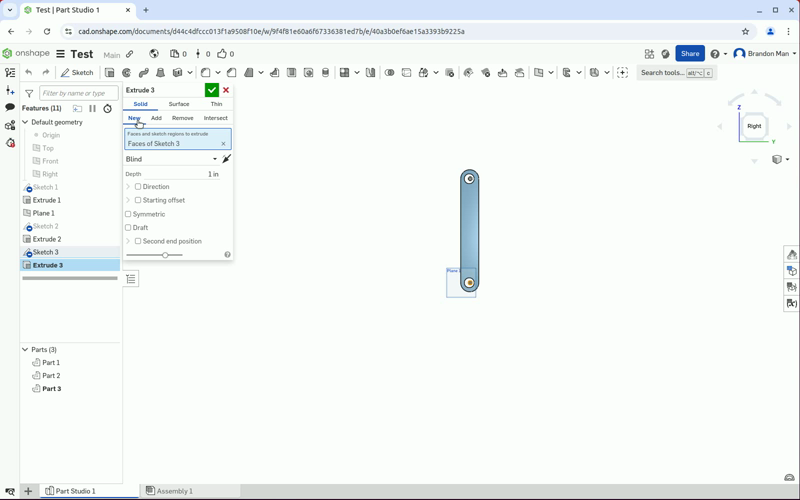
click(137, 120)
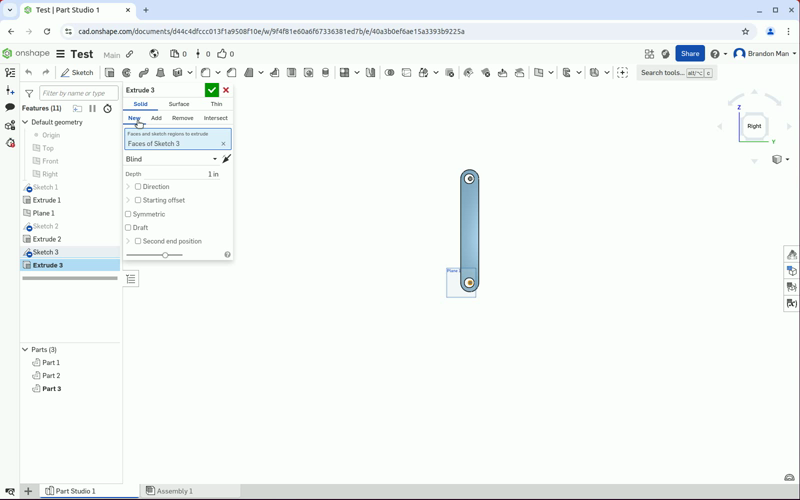
key(tab, 4)
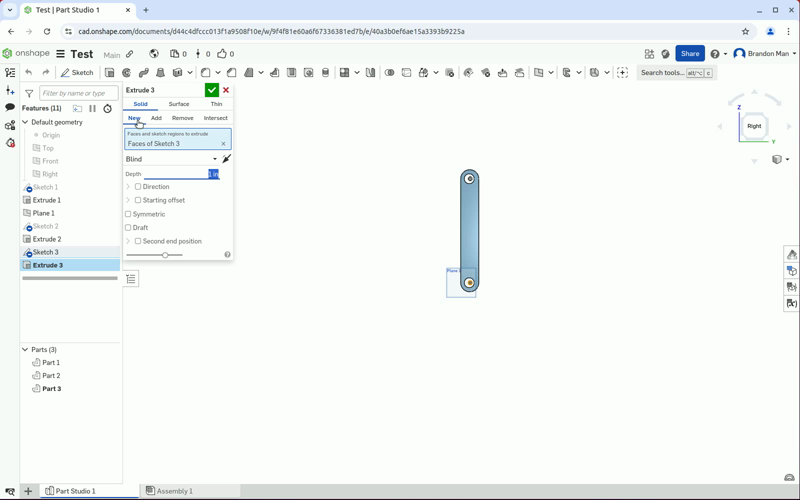
text(-1.444)
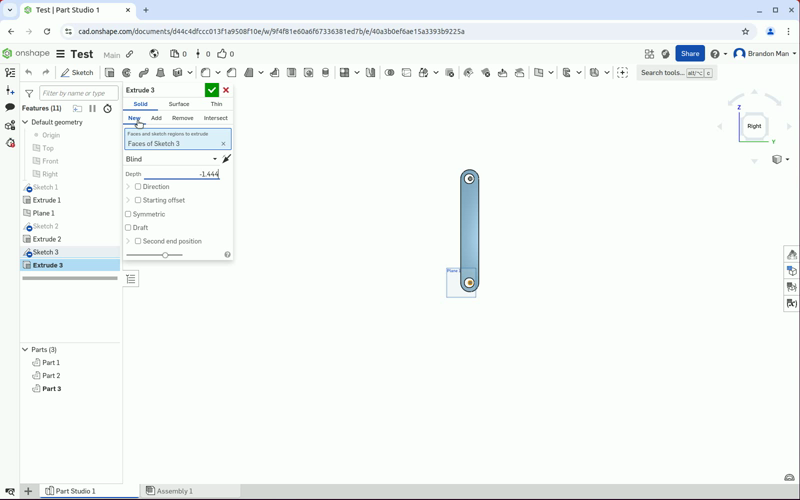
key(enter)
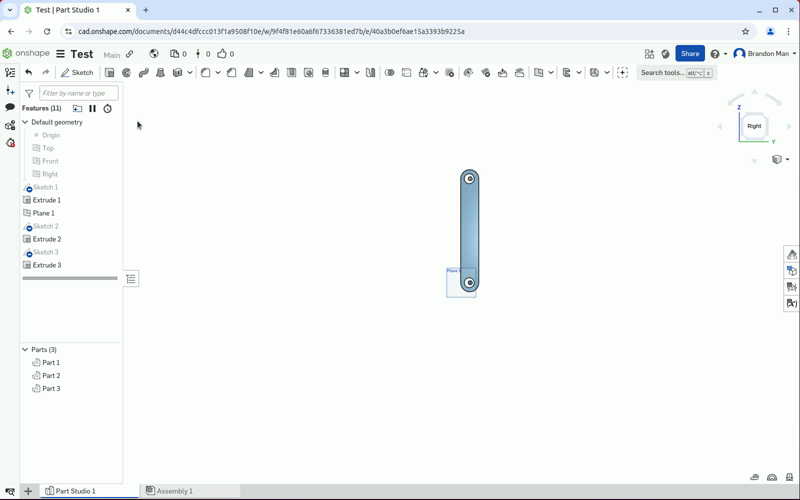
key(shift+h)
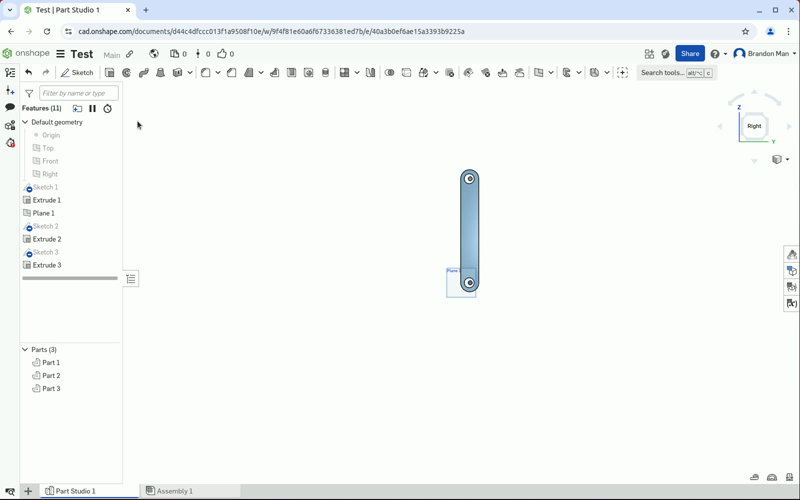
key(shift+h)
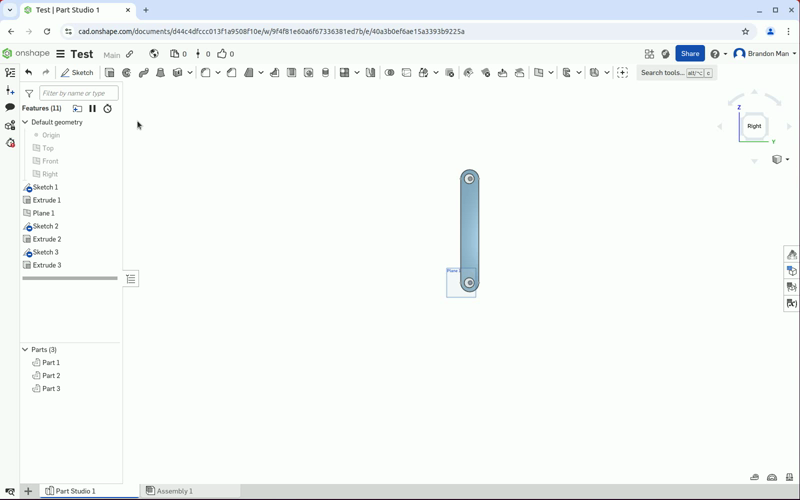
key(shift+7)
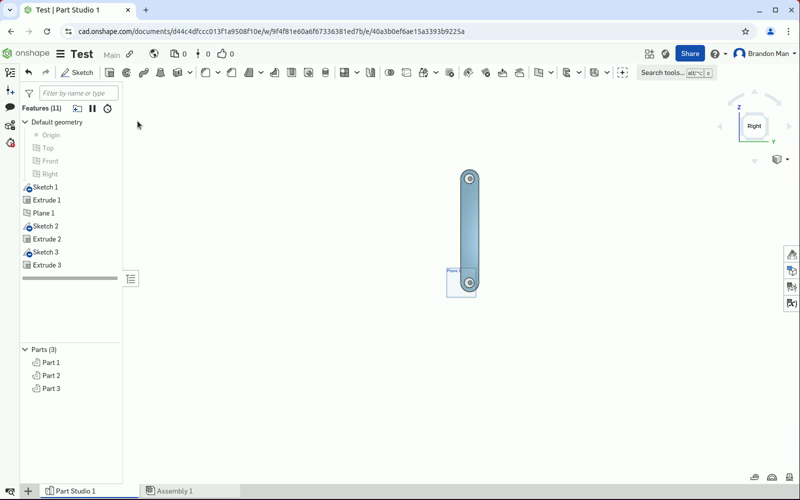
key(right, 2)
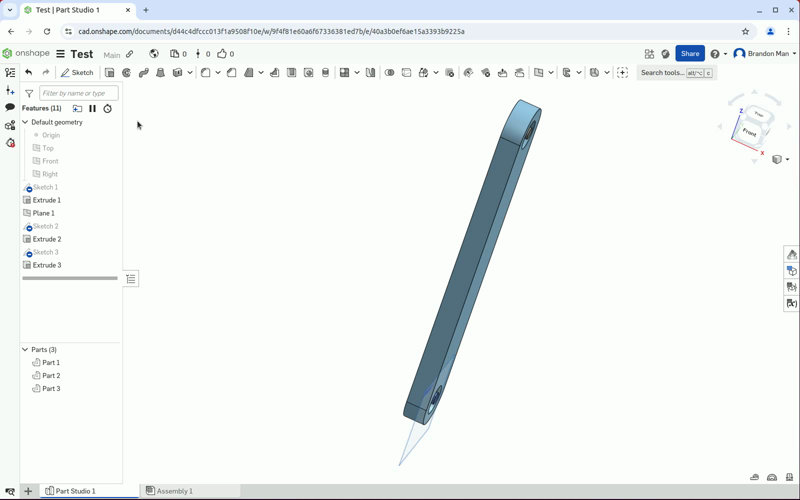
key(down, 2)
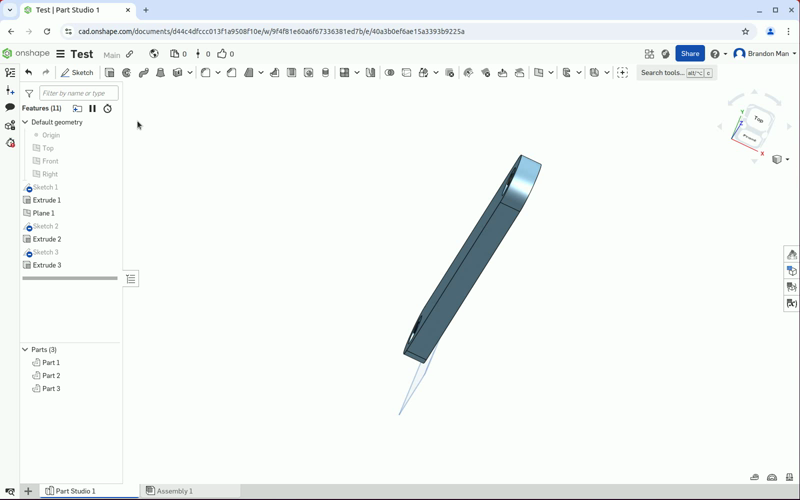
key(up, 2)
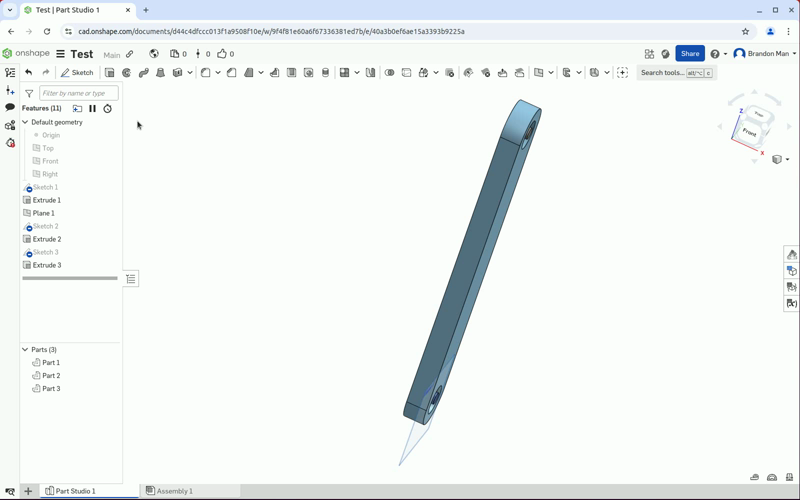
key(left, 2)
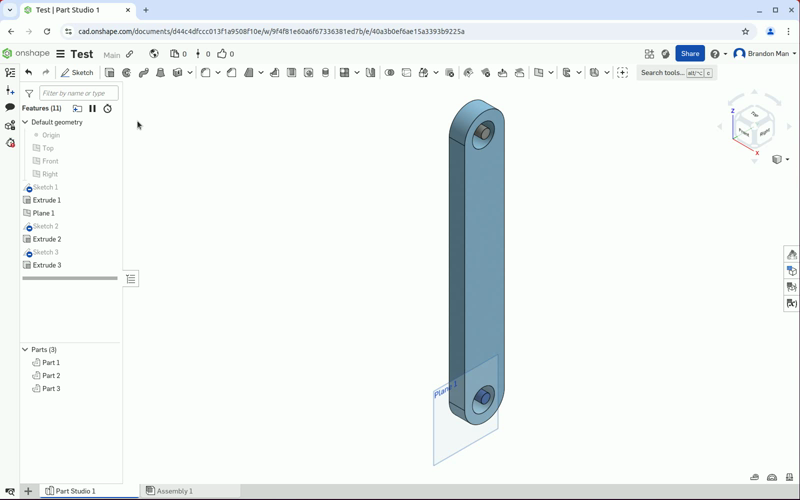
mouse_move(73, 189)
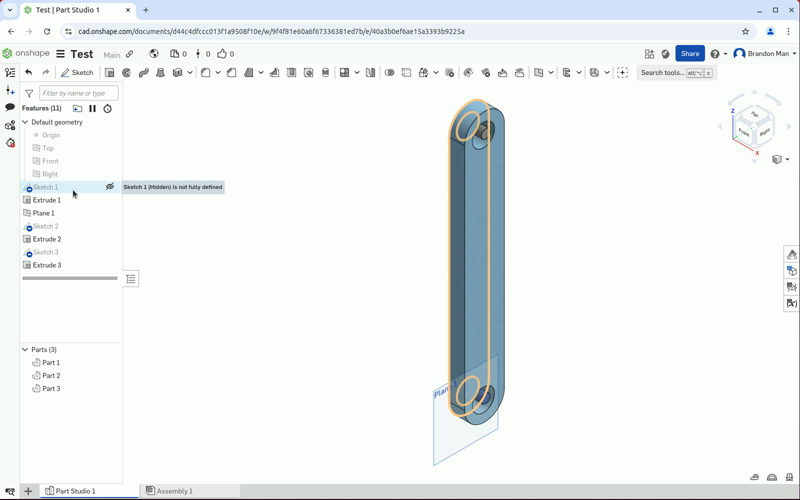
click(73, 189)